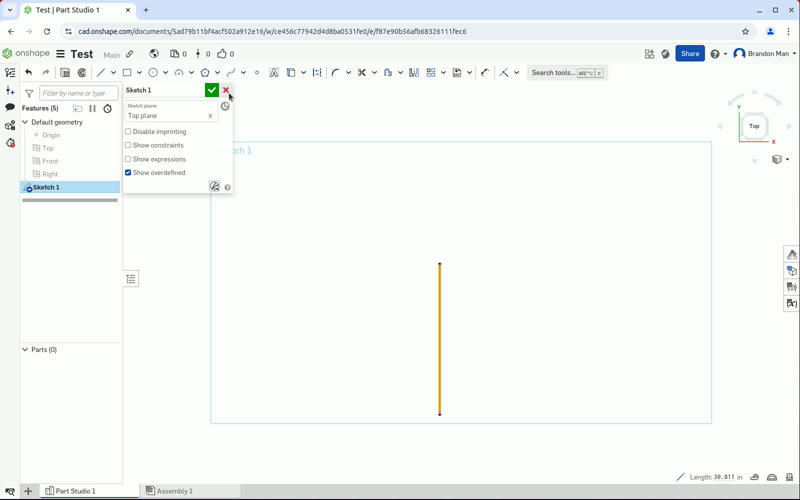
key(shift+h)
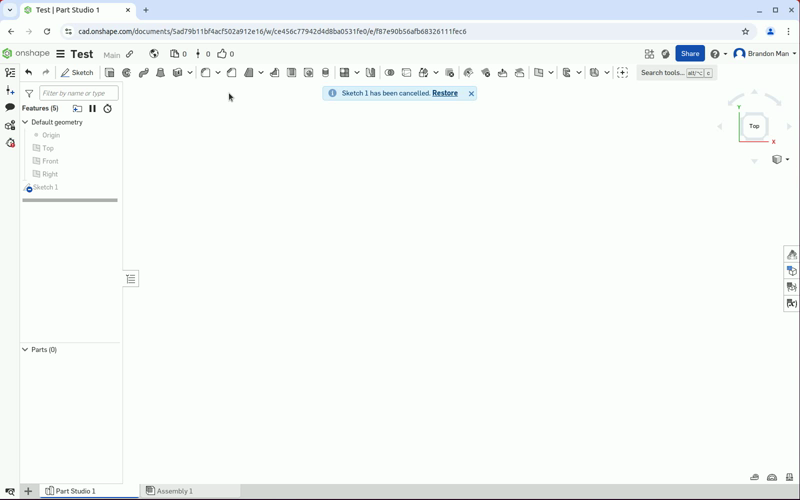
mouse_move(73, 352)
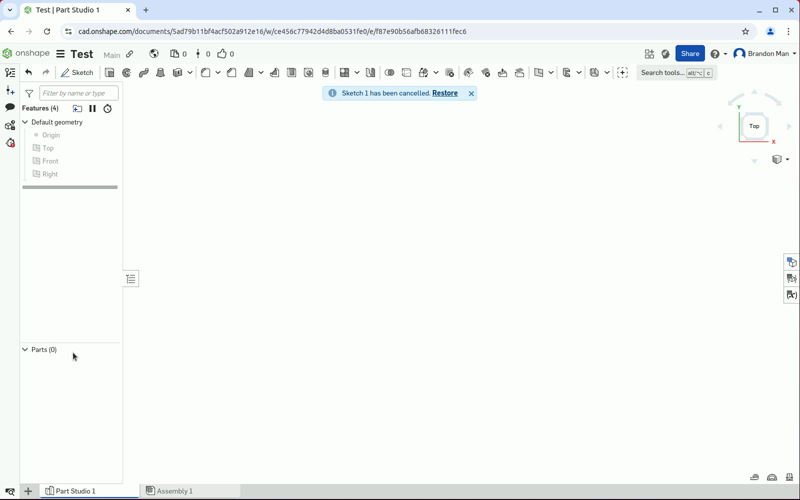
key(y)
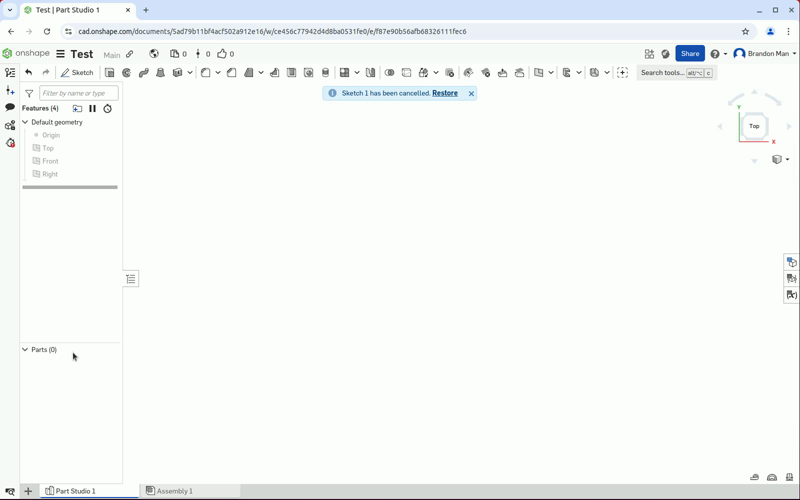
key(shift+p)
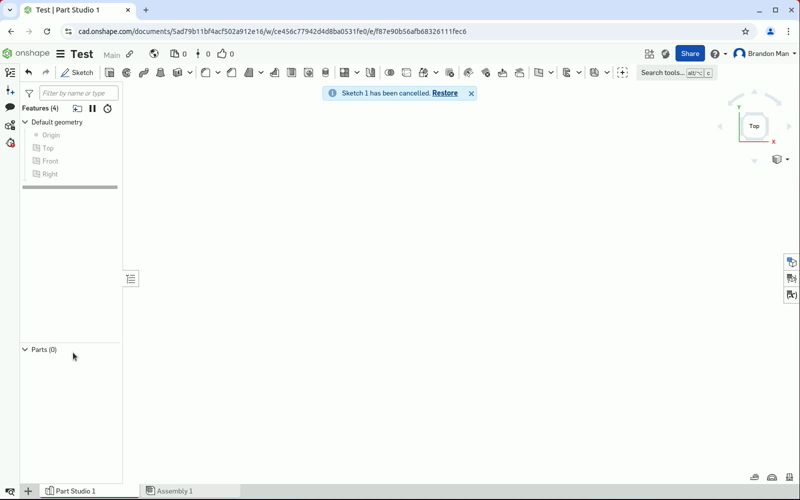
key(space)
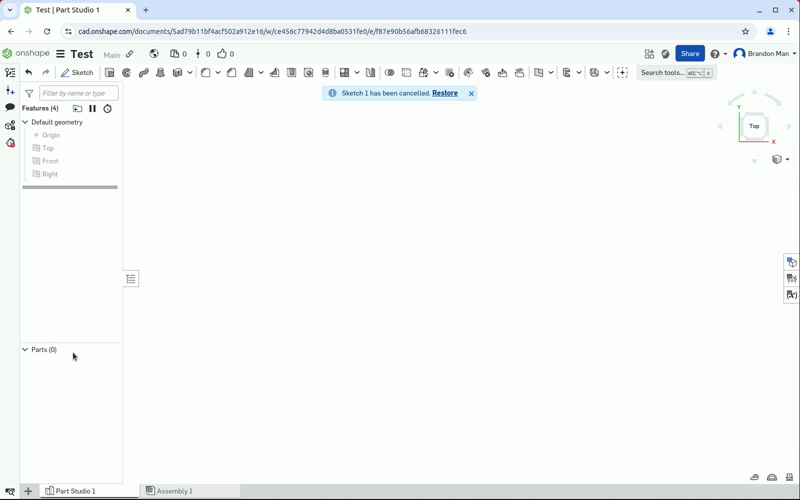
key_down(shift)
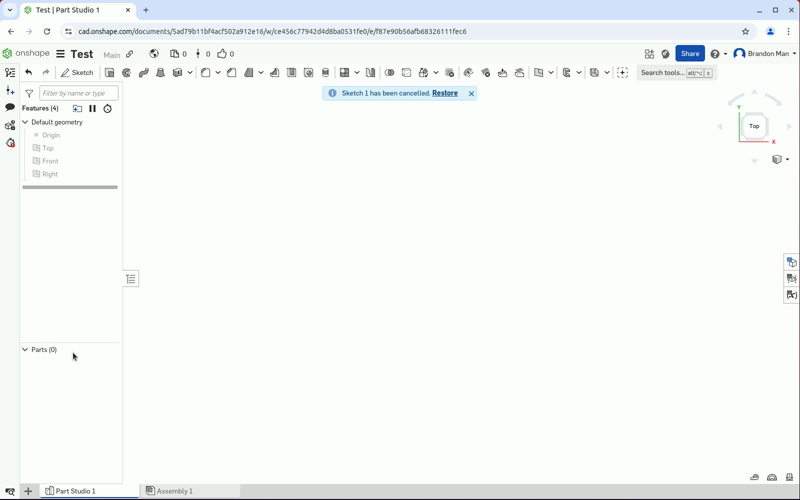
key(up)
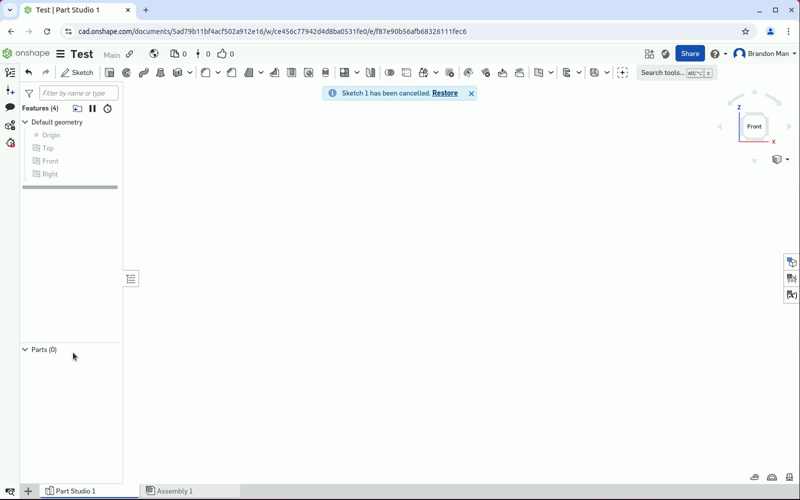
key_up(shift)
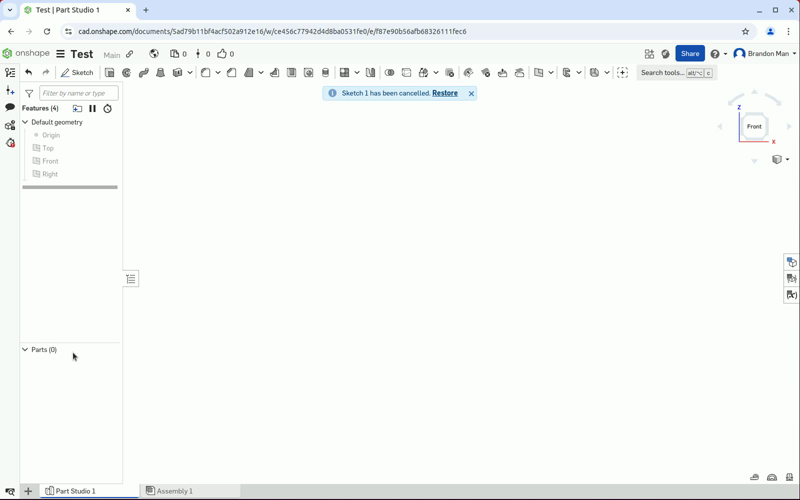
mouse_move(73, 352)
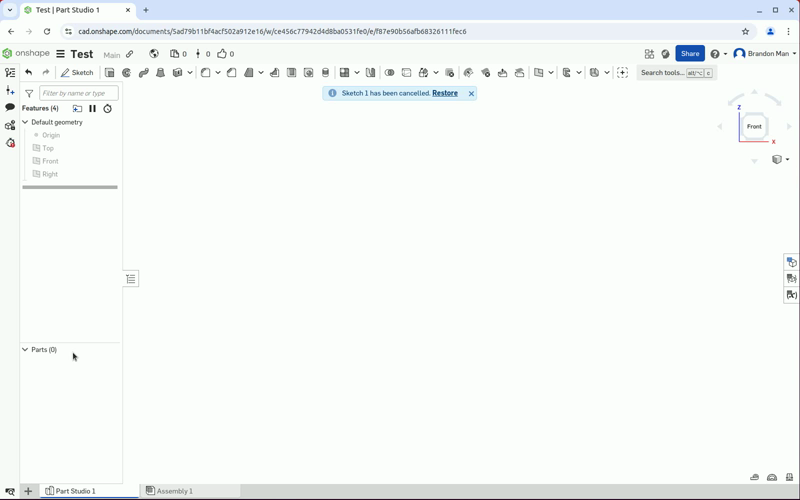
key(shift+y)
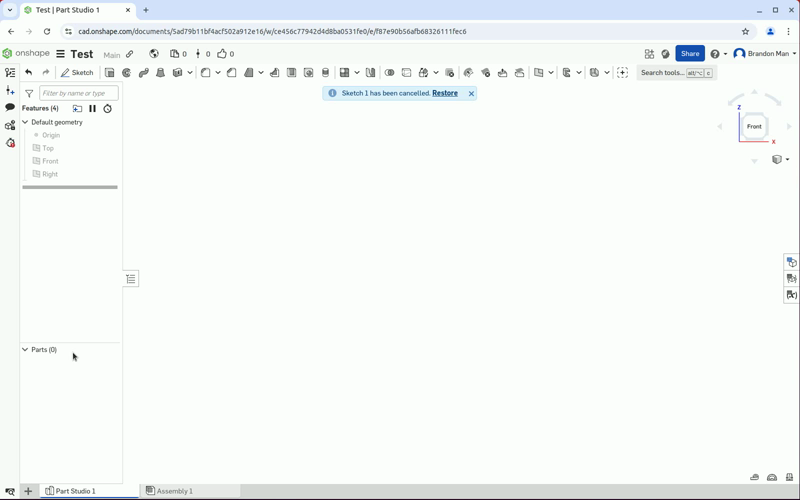
key(shift+s)
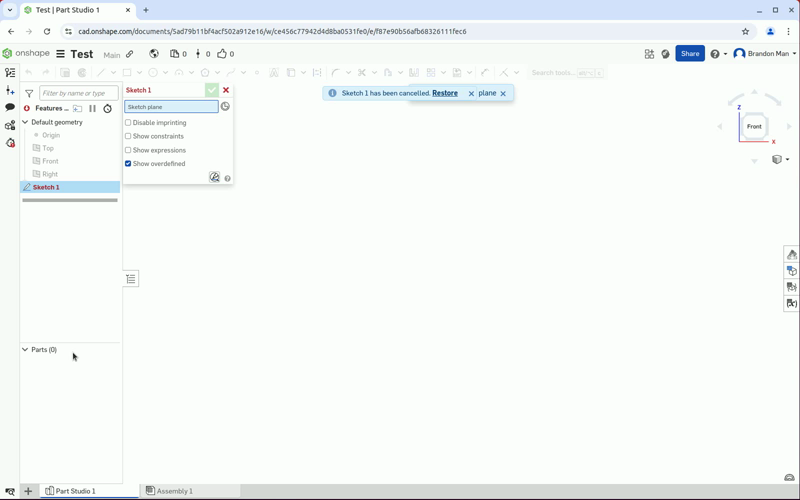
mouse_move(73, 163)
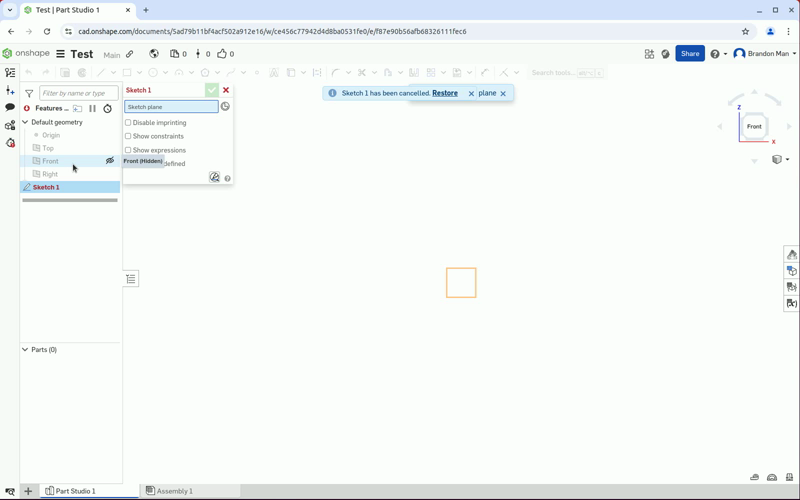
click(73, 163)
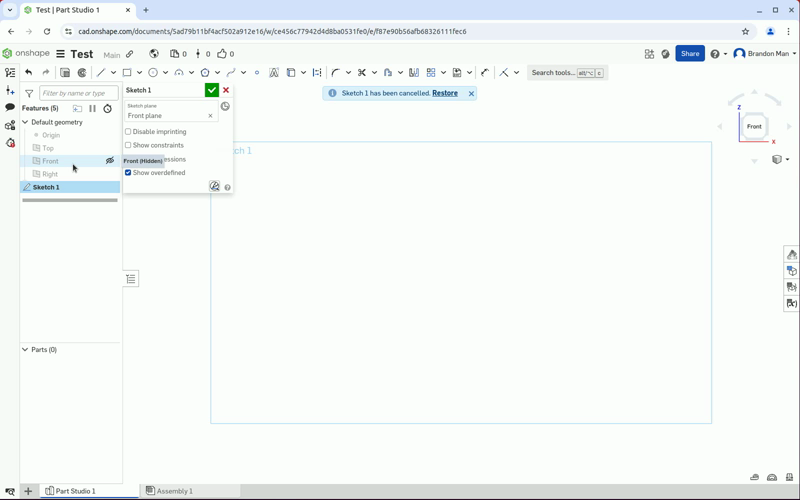
mouse_move(73, 352)
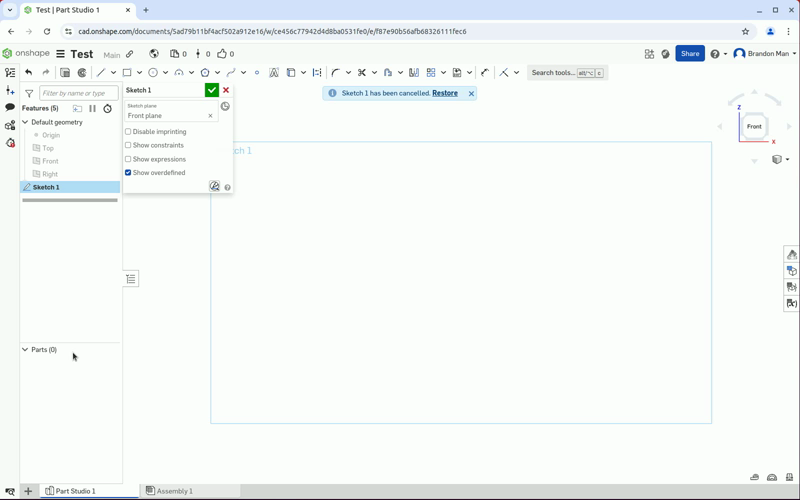
key(y)
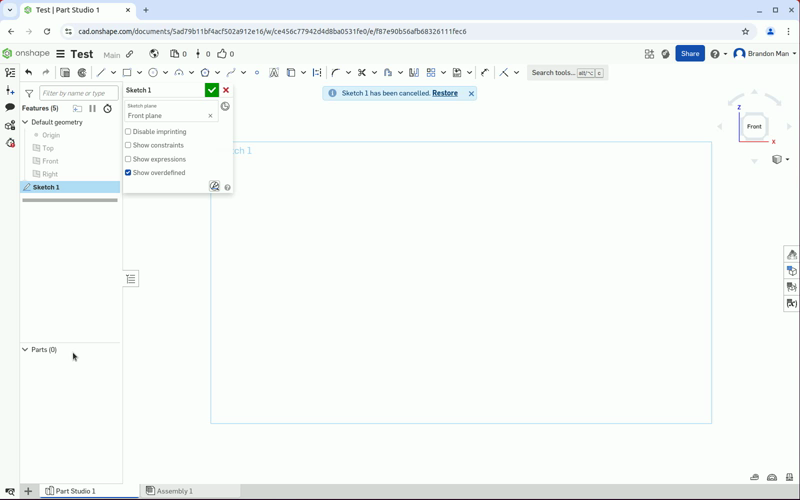
key(l)
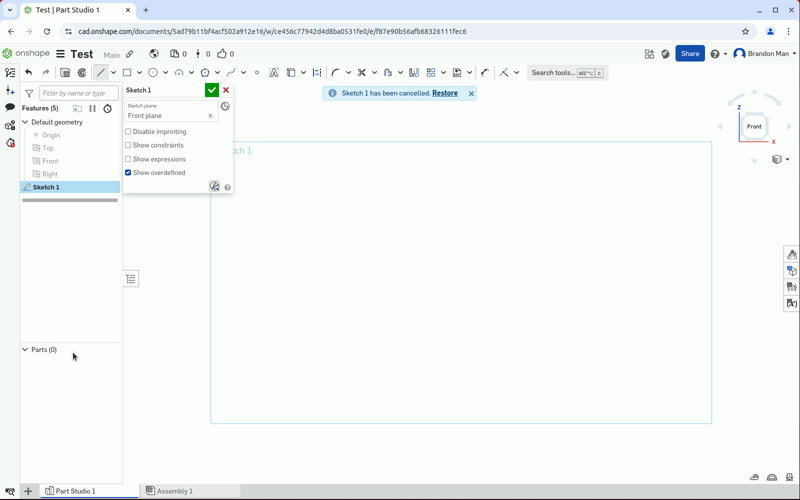
key_down(shift)
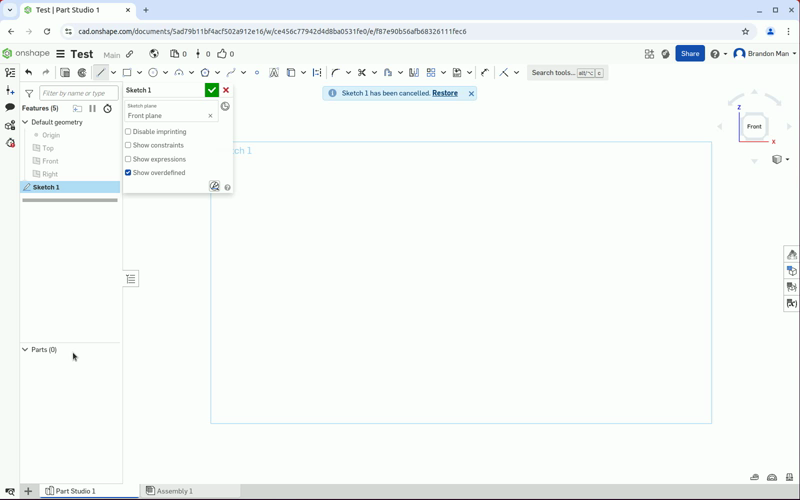
mouse_move(348, 320)
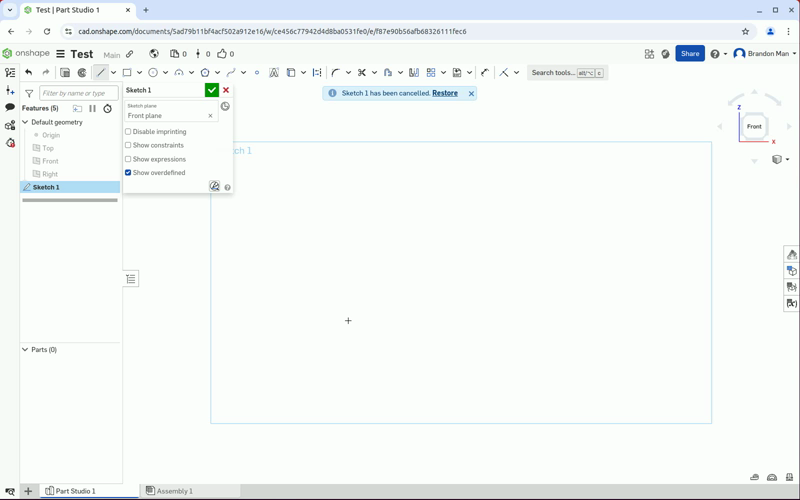
click(348, 320)
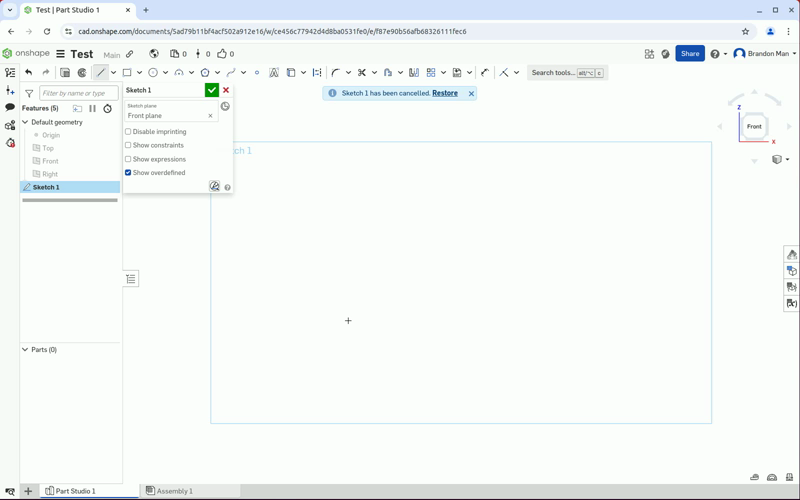
key_up(shift)
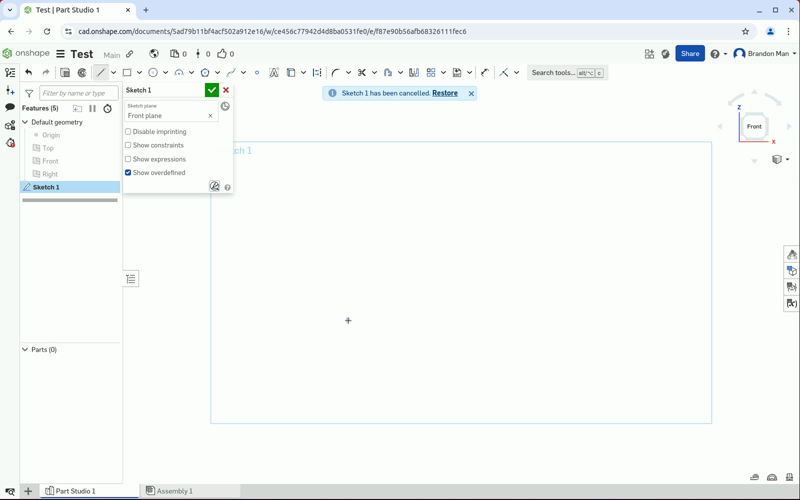
key_down(shift)
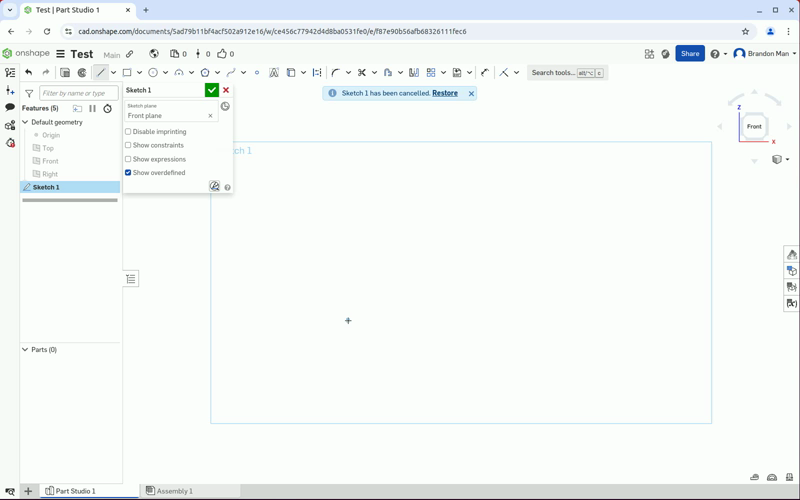
mouse_move(449, 320)
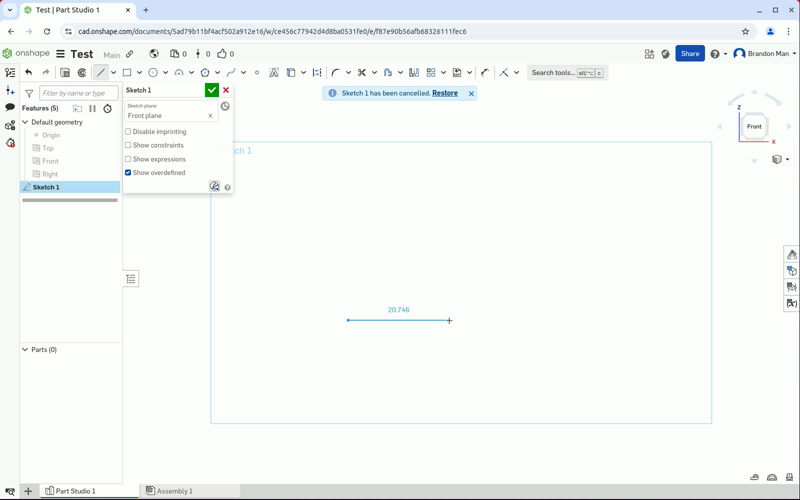
click(449, 320)
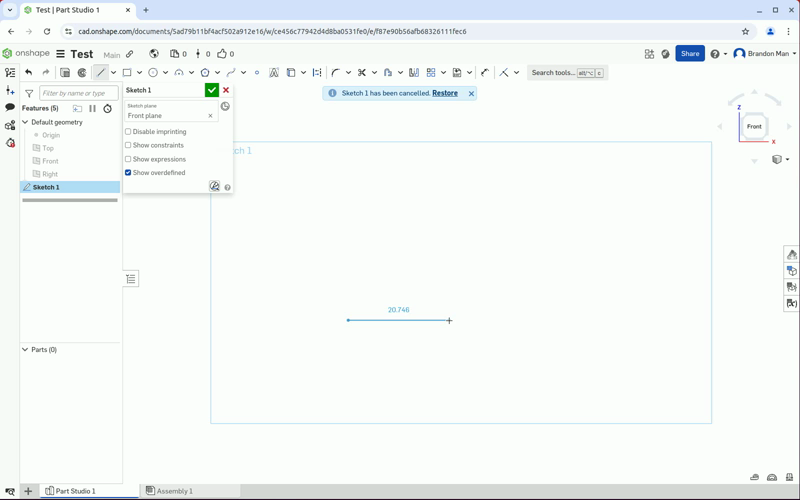
key_up(shift)
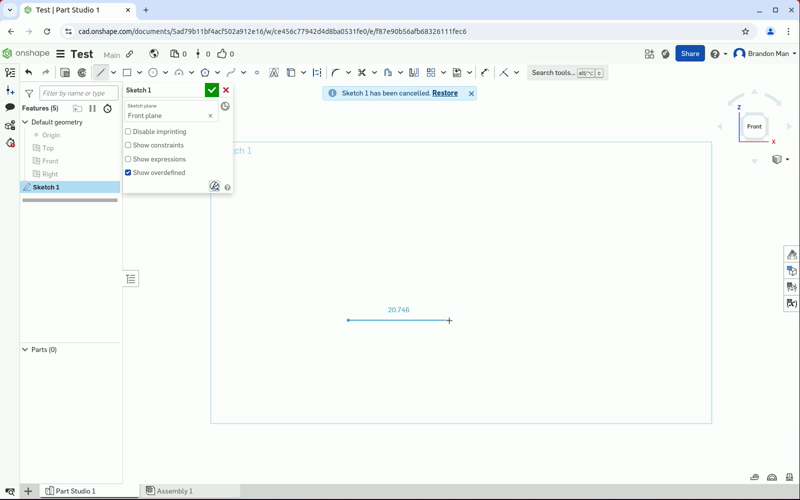
key_down(shift)
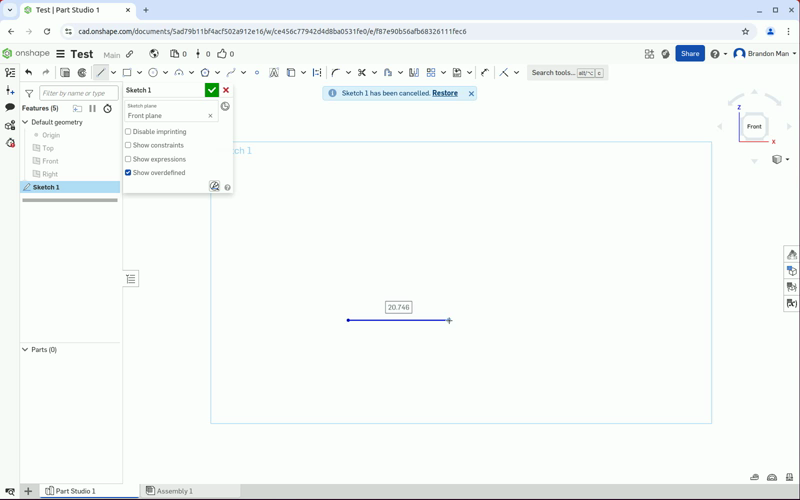
mouse_move(449, 245)
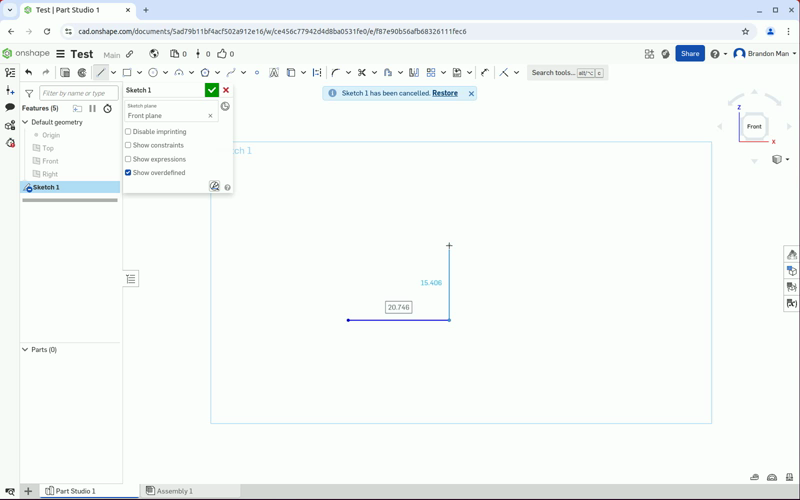
click(449, 245)
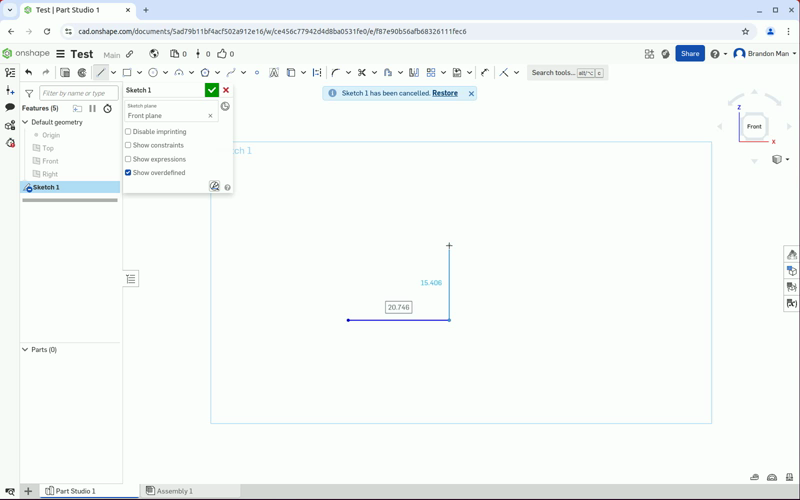
key_up(shift)
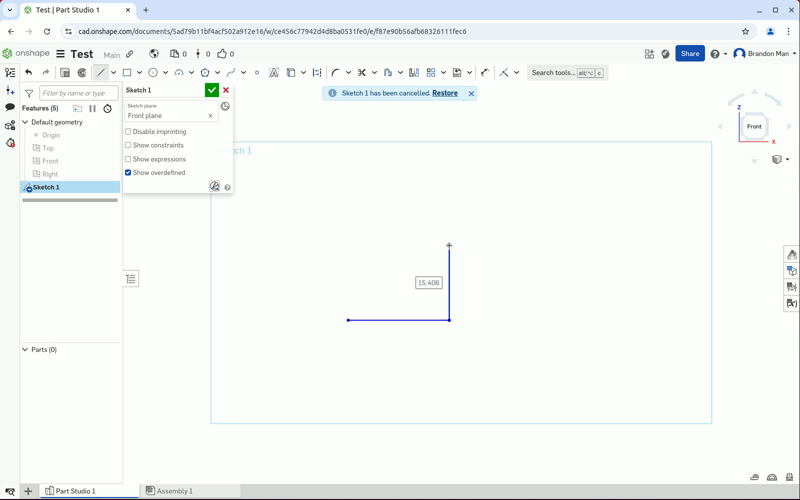
key_down(shift)
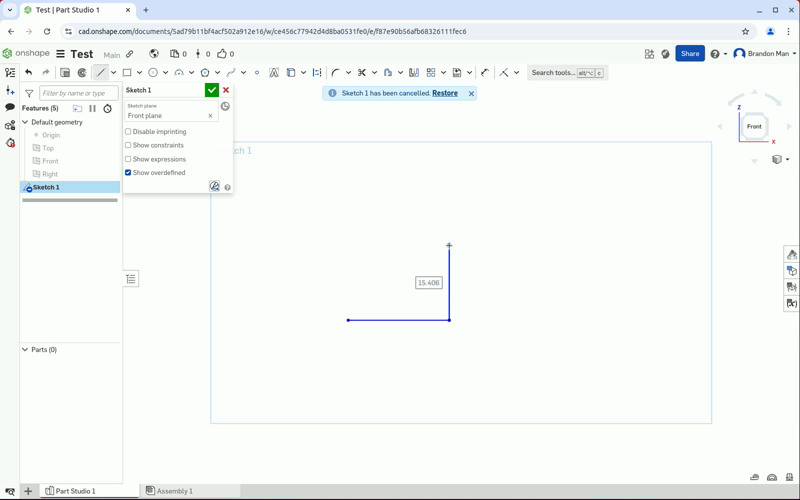
mouse_move(348, 245)
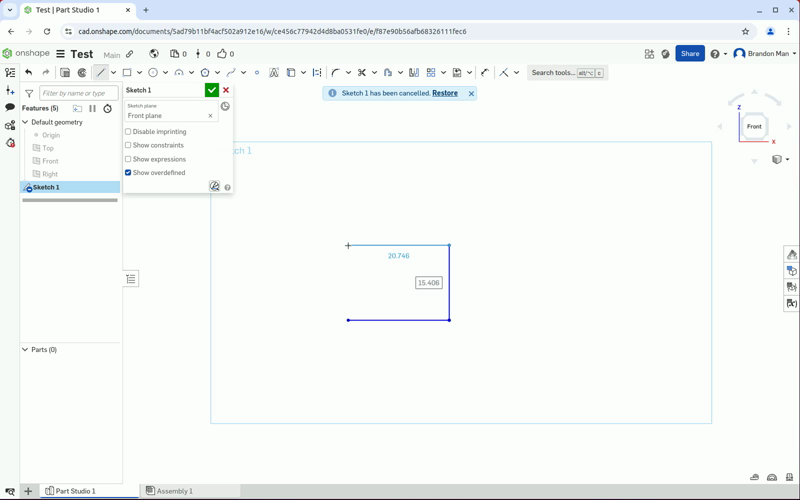
click(348, 245)
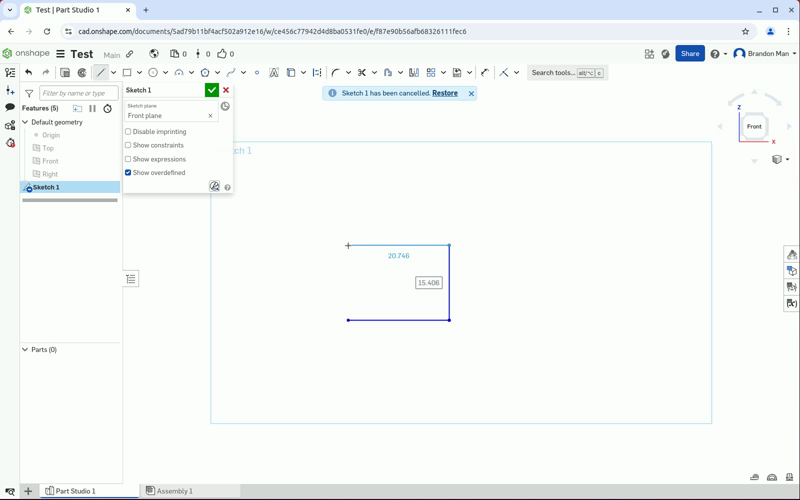
key_up(shift)
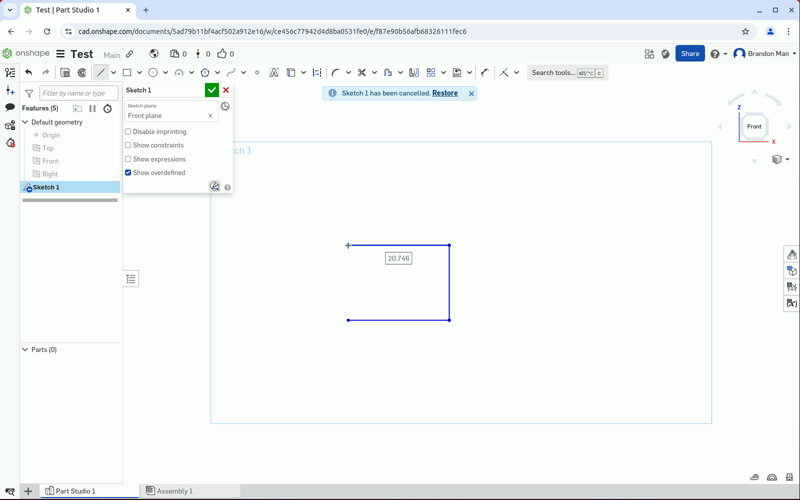
key_down(shift)
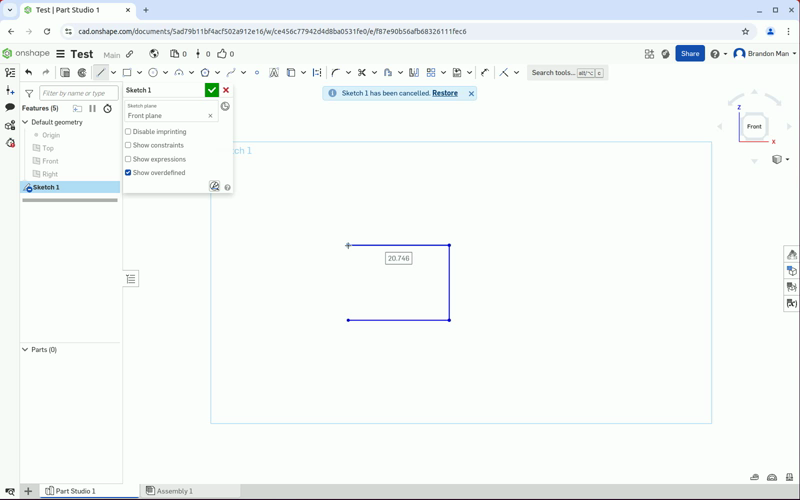
mouse_move(348, 320)
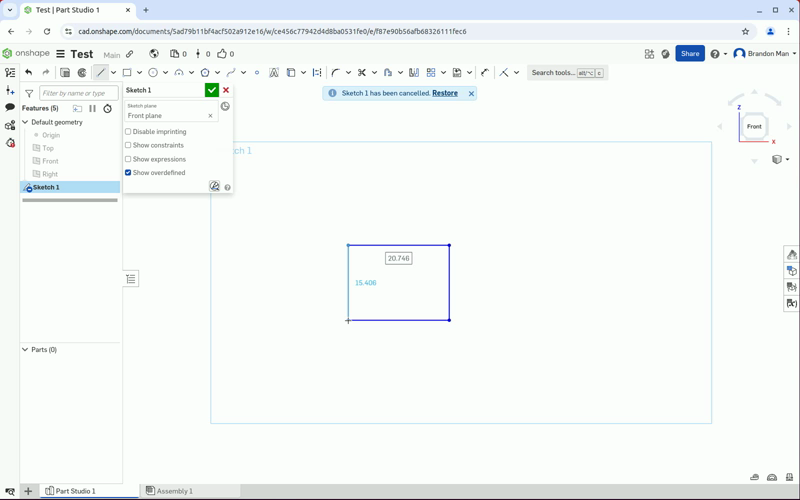
key_up(shift)
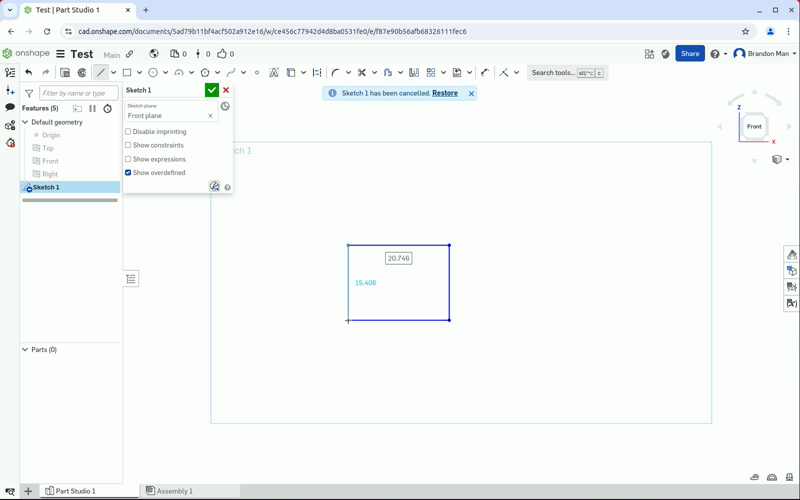
click(348, 320)
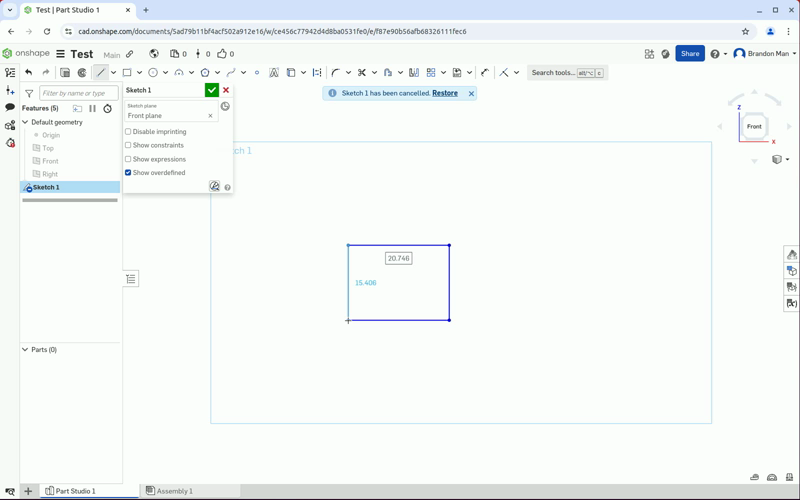
key(esc)
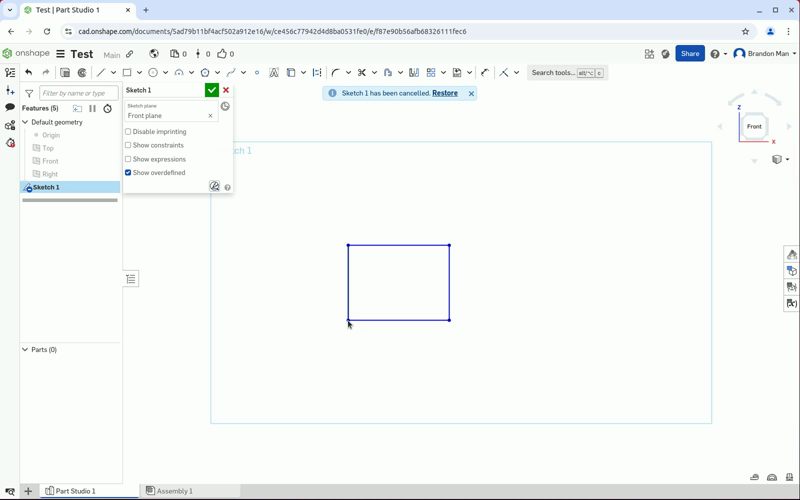
mouse_move(393, 269)
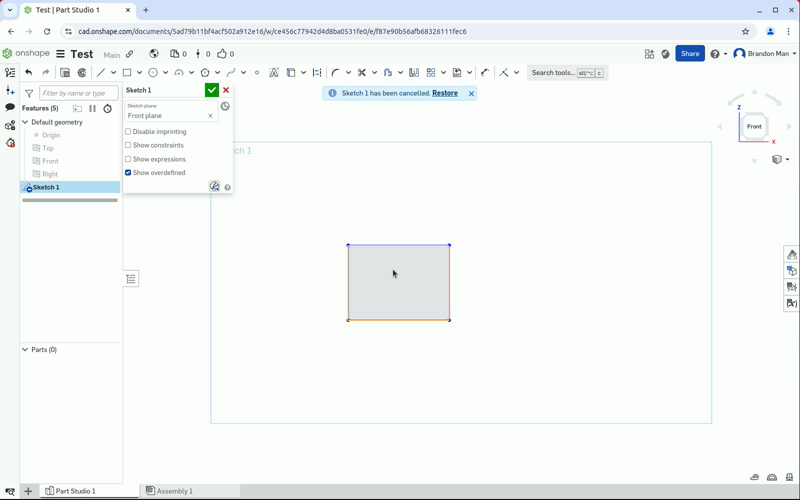
click(393, 269)
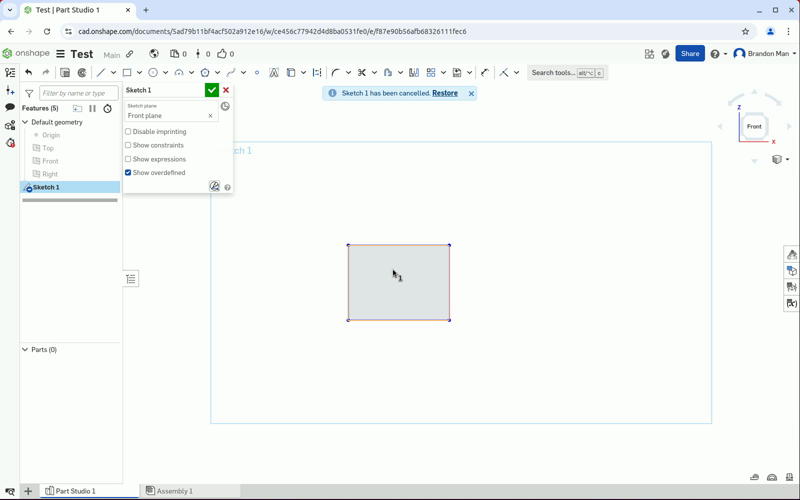
mouse_move(73, 352)
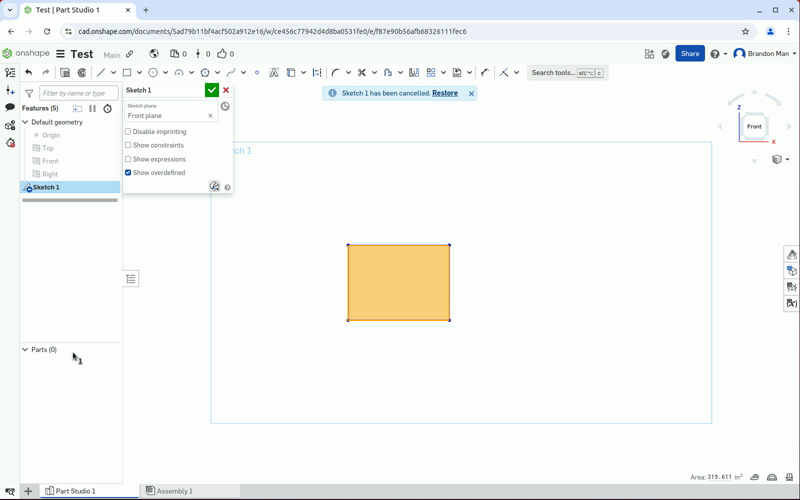
key(shift+y)
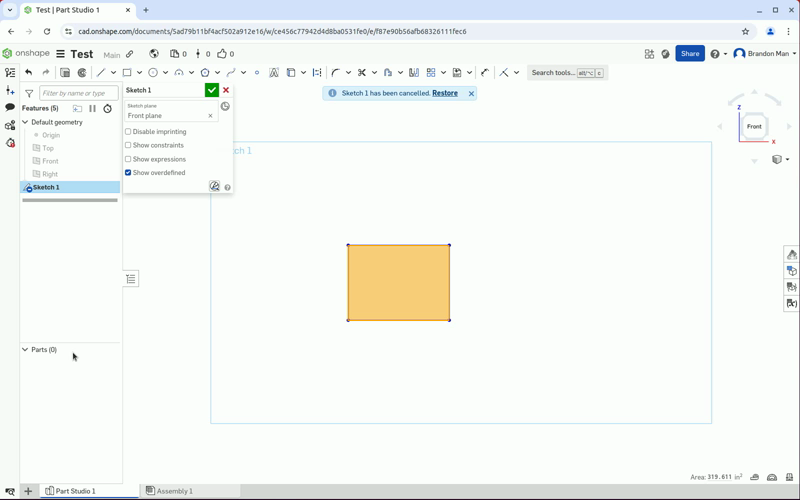
key(shift+e)
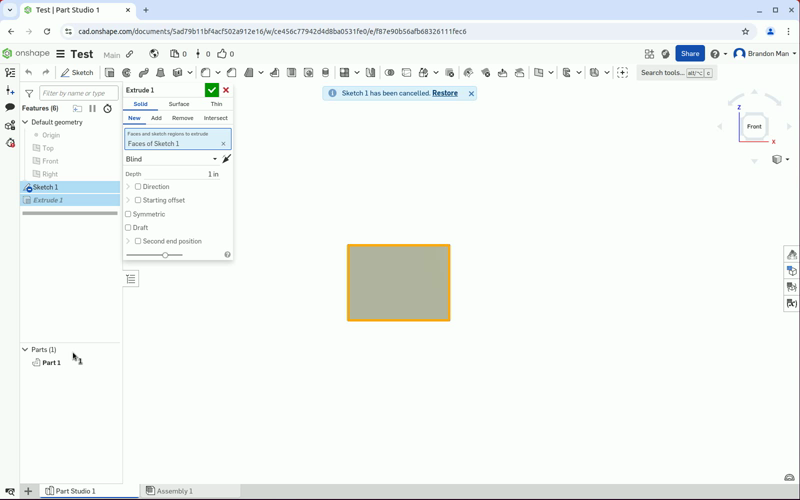
mouse_move(143, 106)
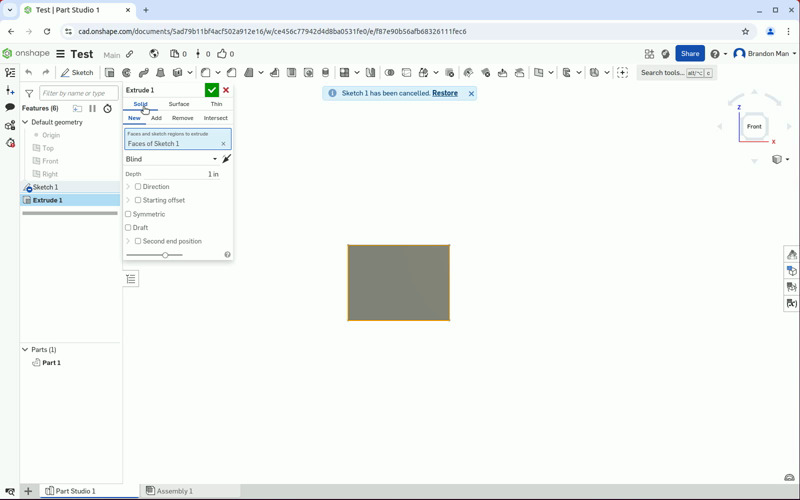
click(143, 106)
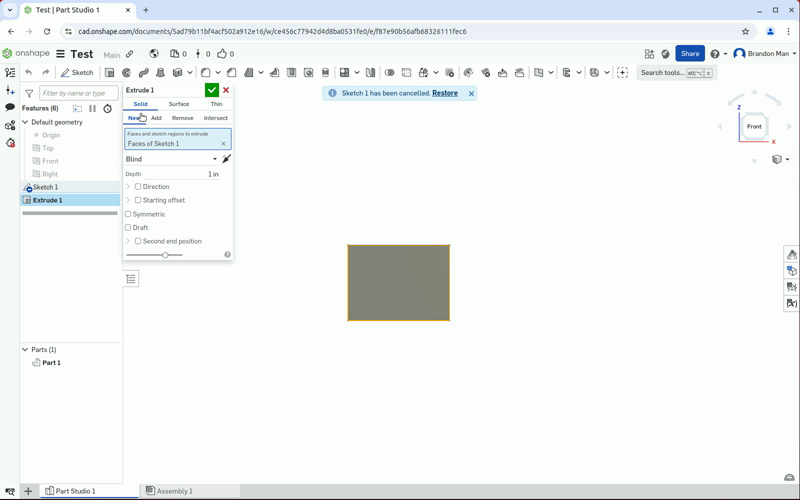
mouse_move(137, 120)
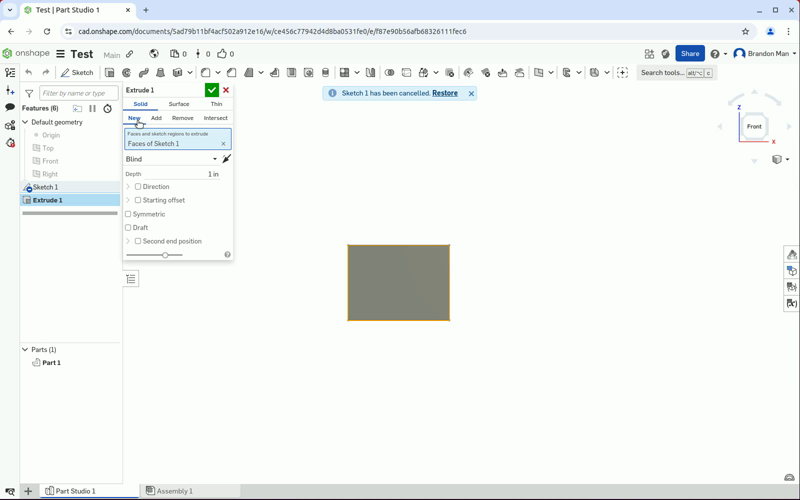
click(137, 120)
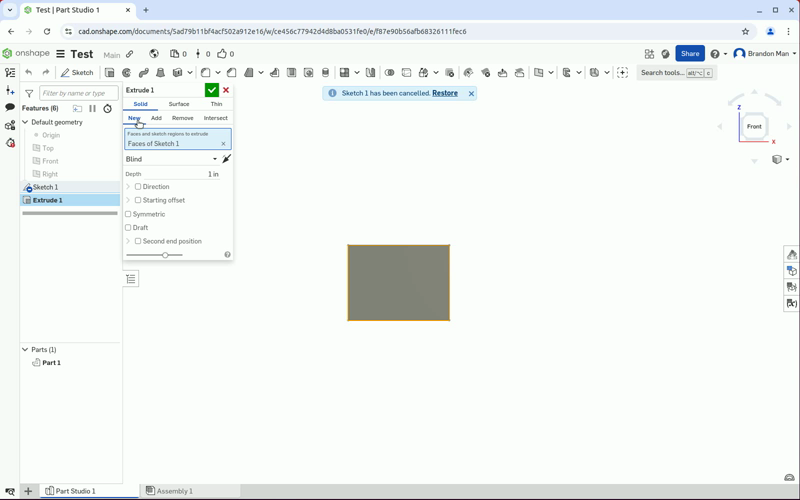
key(tab, 4)
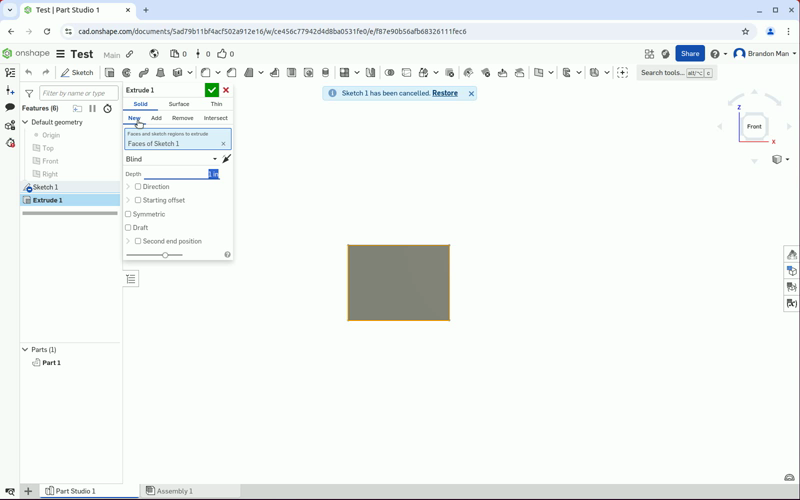
text(3.851)
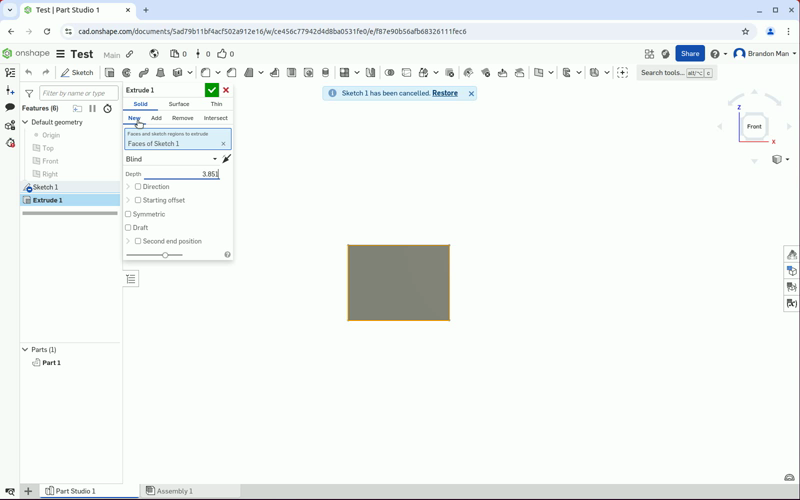
key(enter)
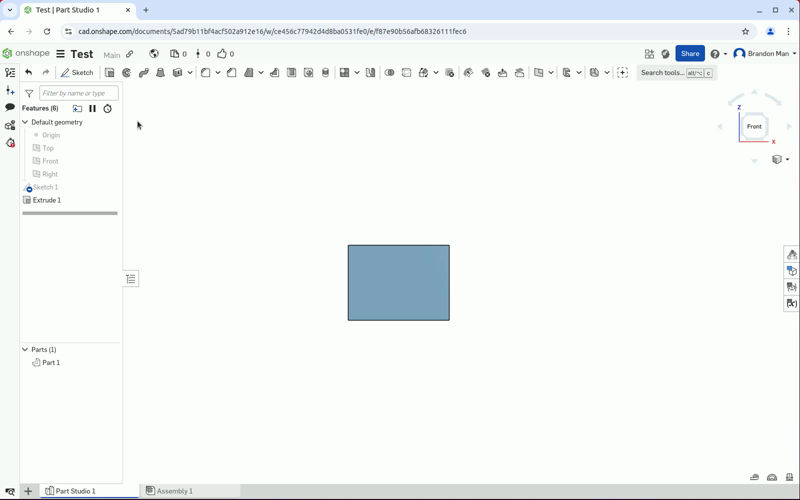
key(shift+h)
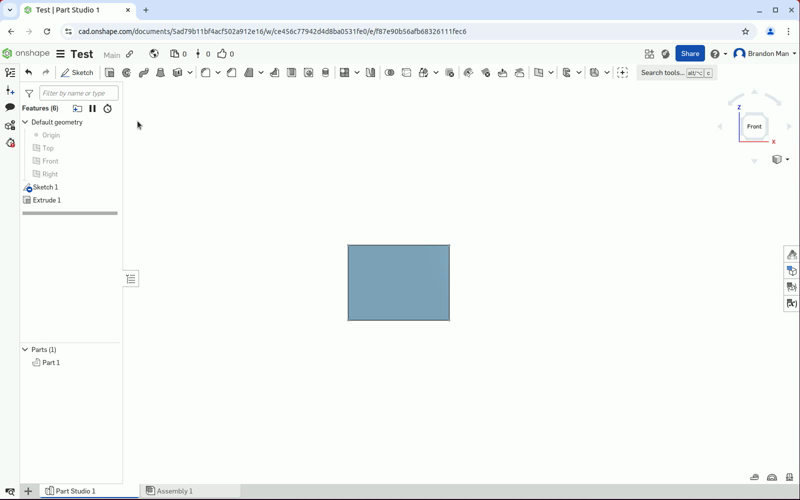
key(shift+h)
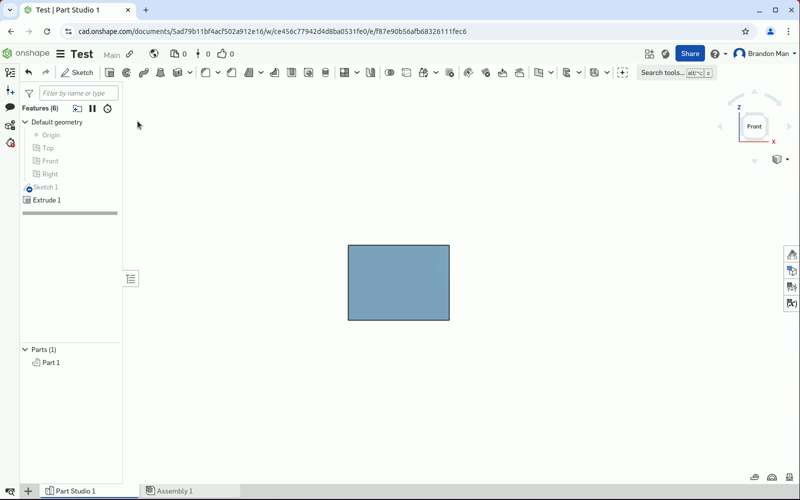
mouse_move(73, 189)
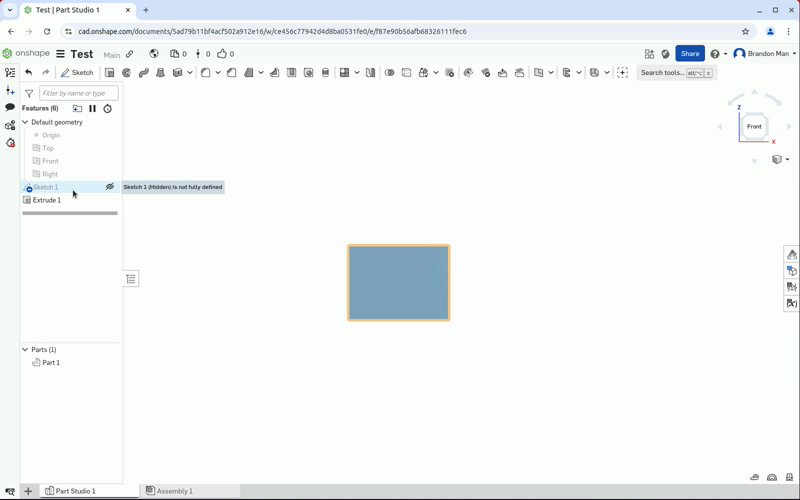
click(73, 189)
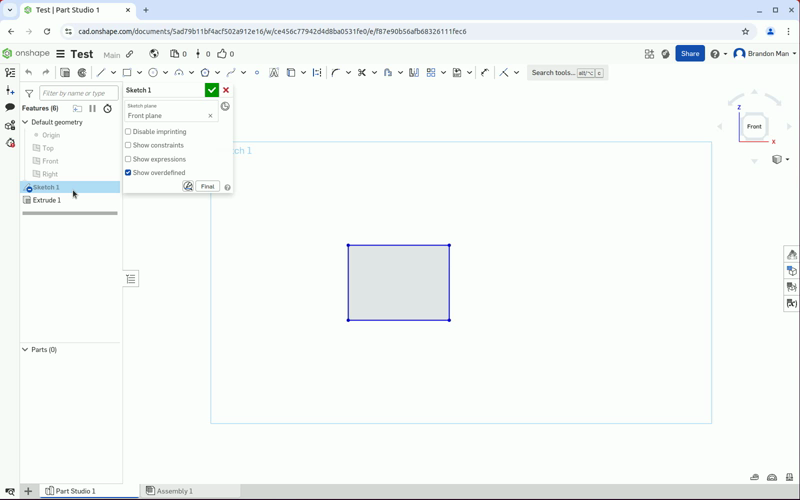
mouse_move(229, 92)
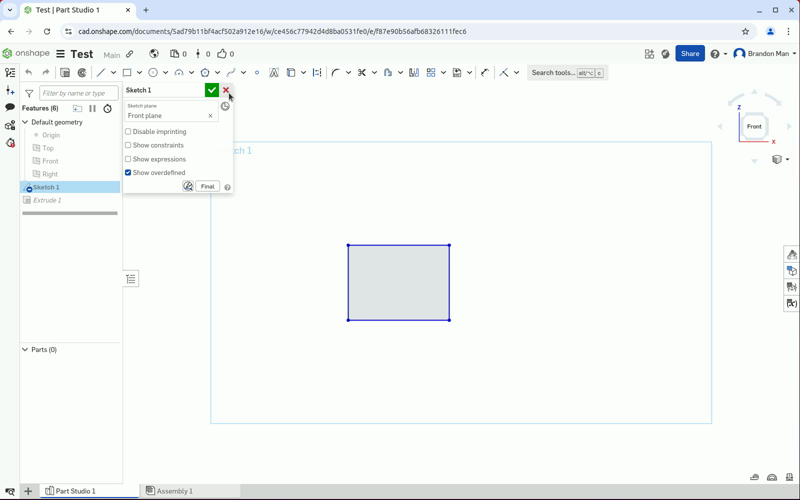
click(229, 92)
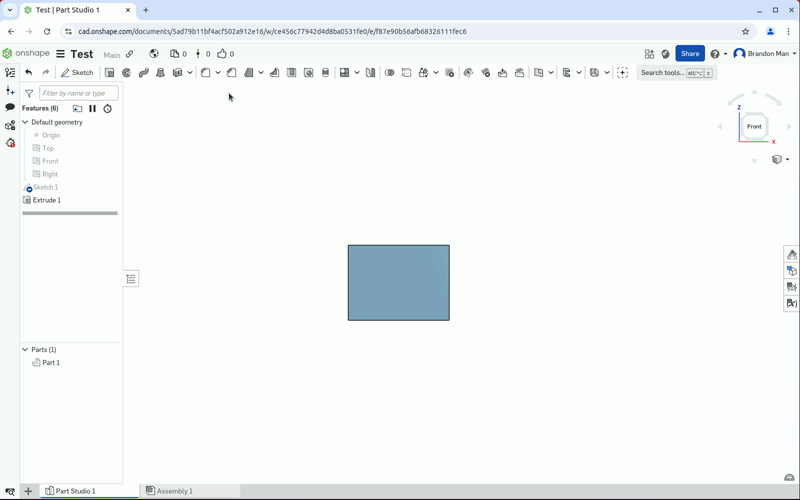
mouse_move(541, 75)
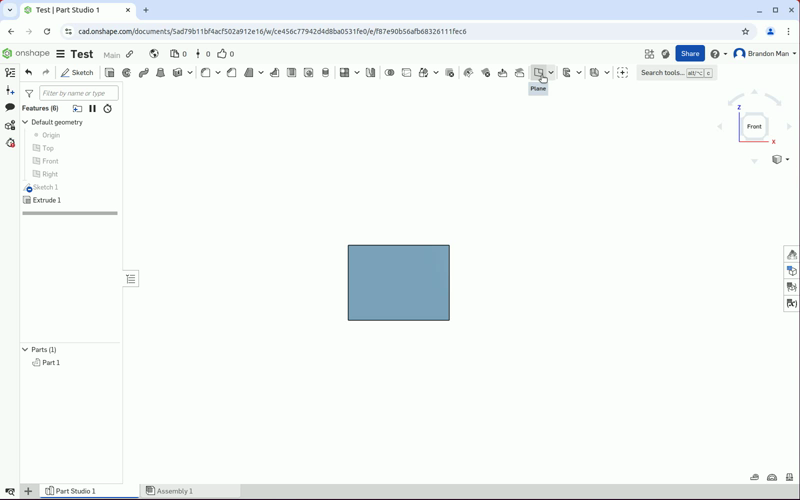
click(541, 75)
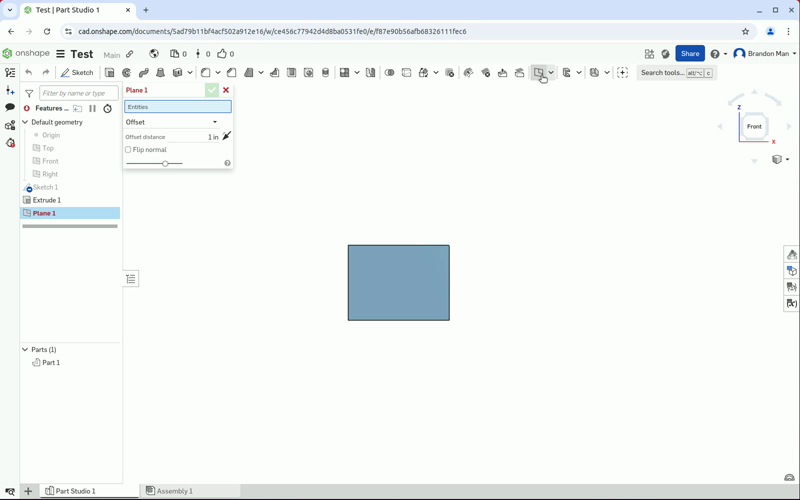
mouse_move(73, 163)
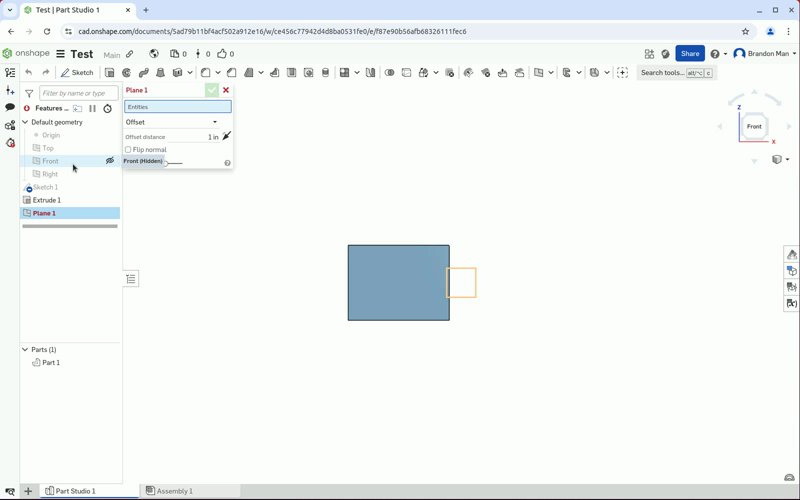
click(73, 163)
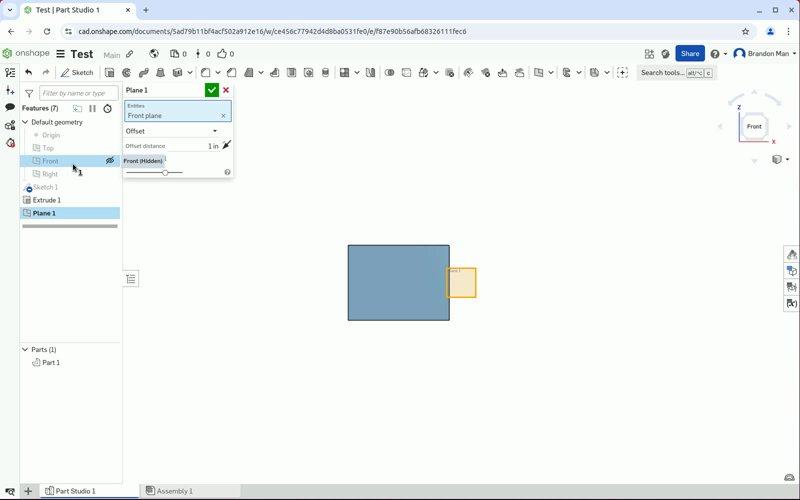
key(tab, 2)
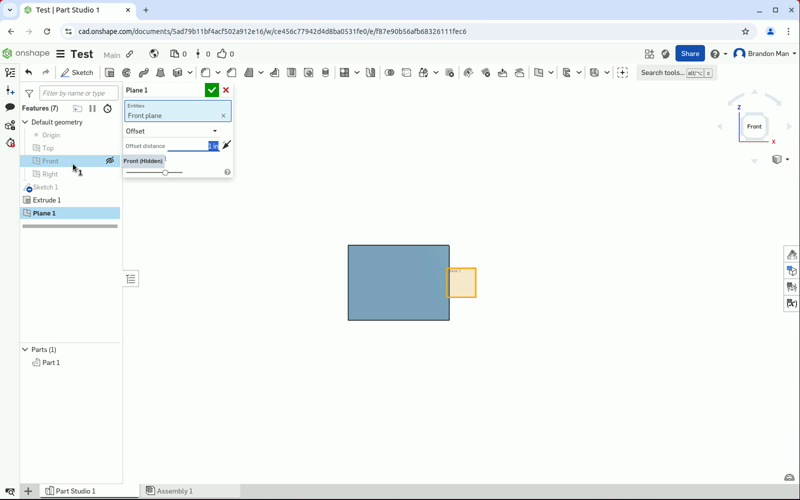
text(3.851)
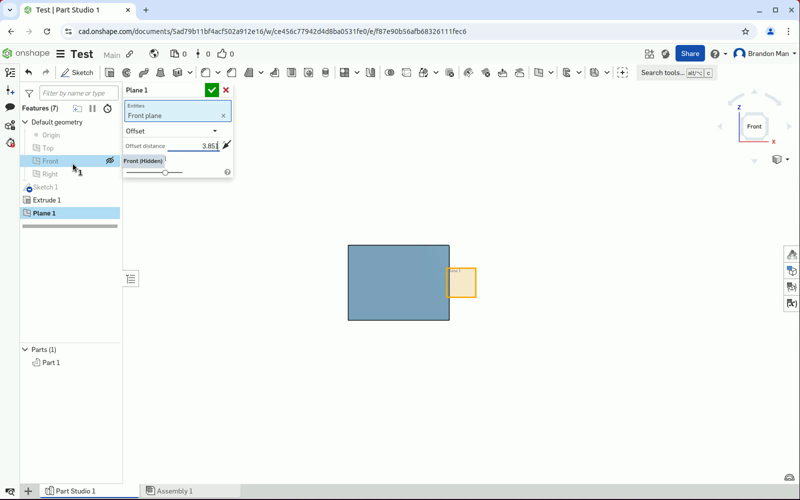
key(enter, 2)
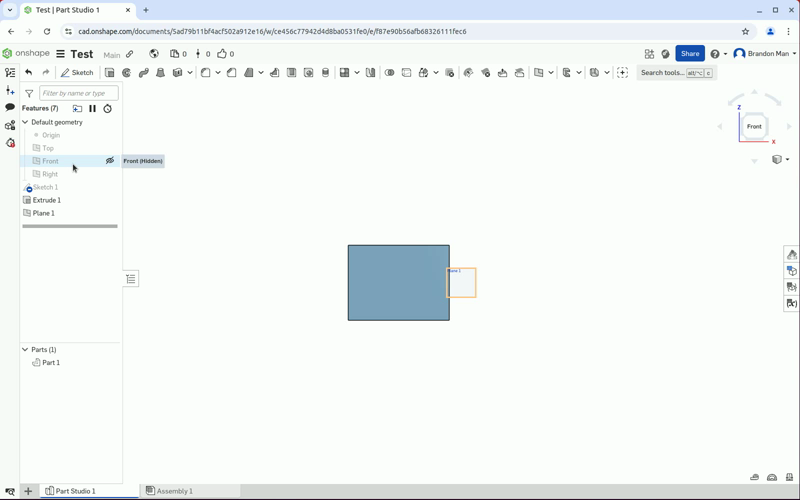
key(shift+s)
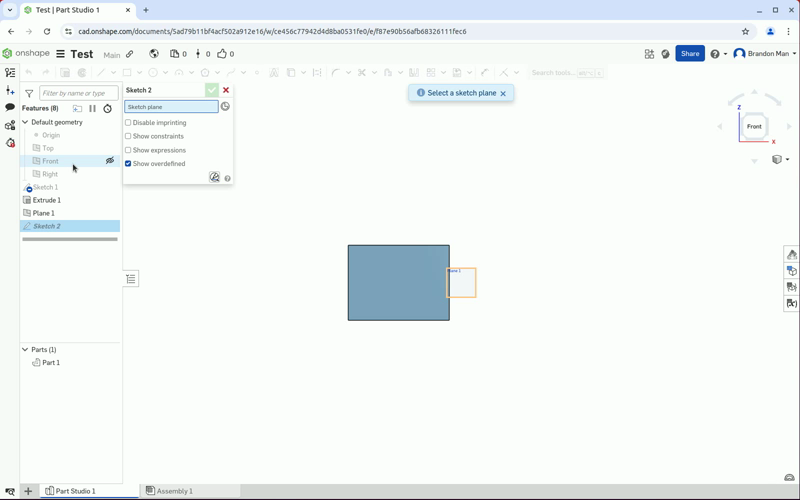
mouse_move(73, 215)
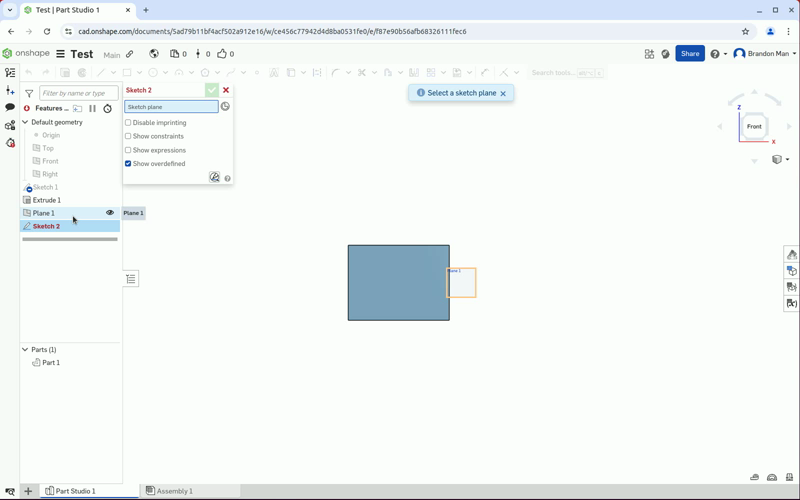
click(73, 215)
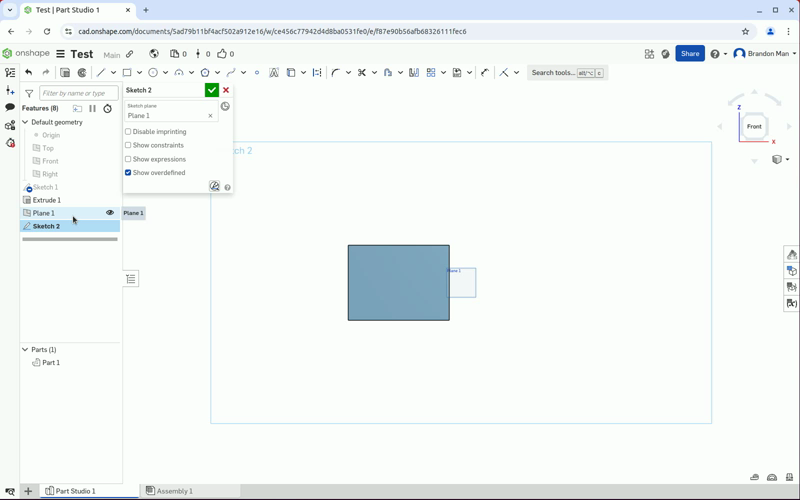
mouse_move(73, 352)
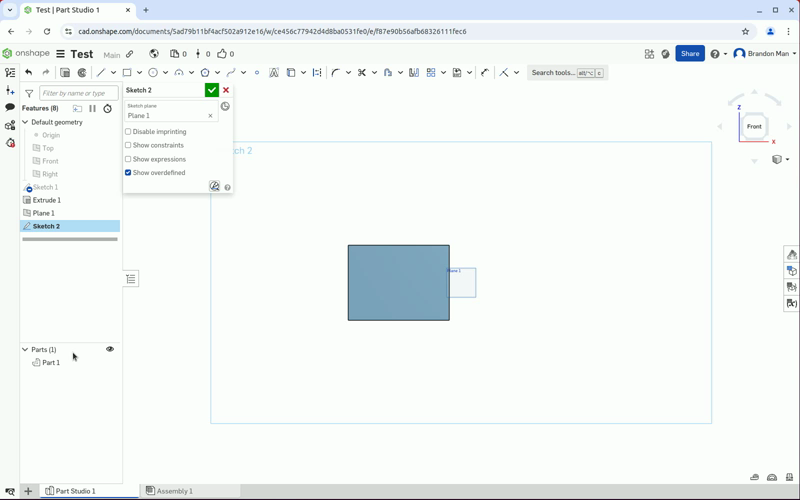
key(y)
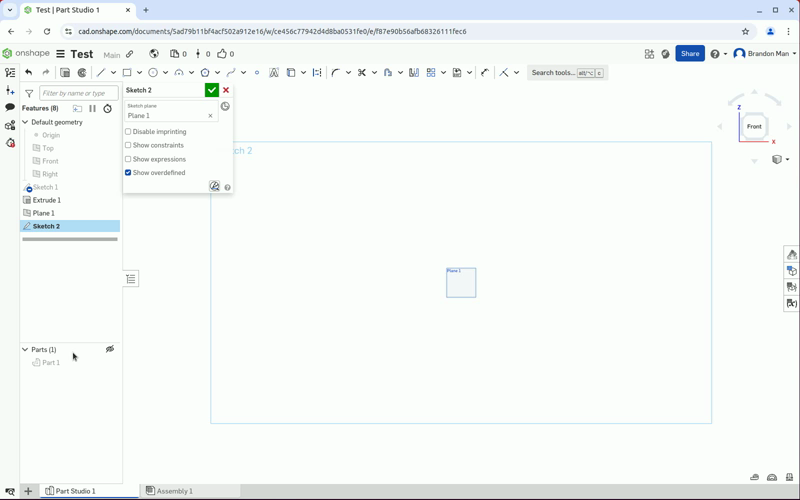
key(l)
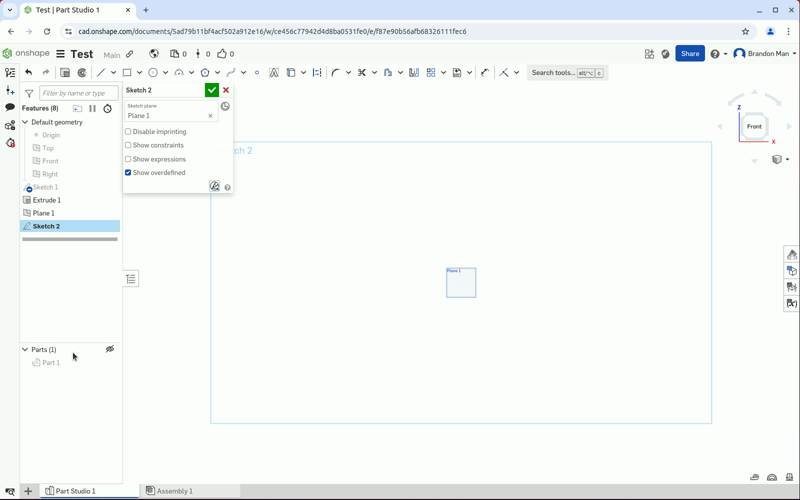
key_down(shift)
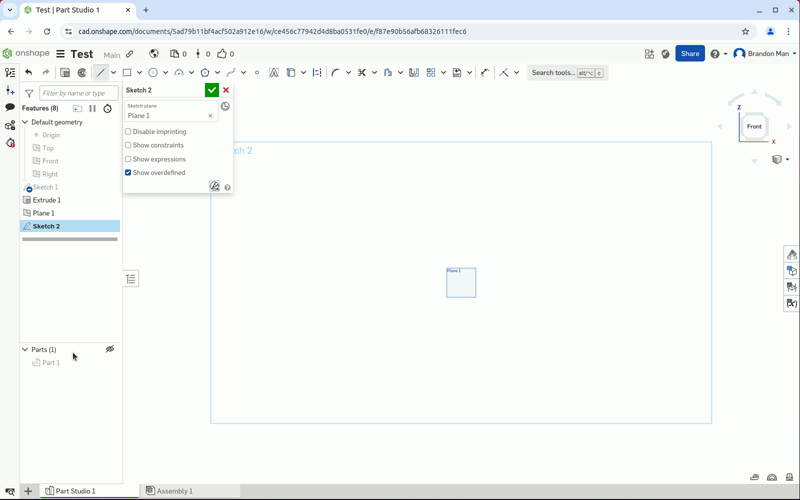
mouse_move(348, 320)
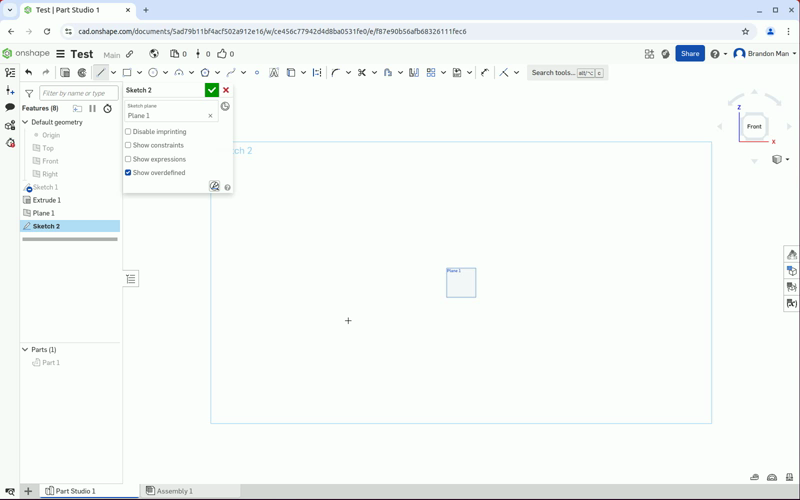
click(348, 320)
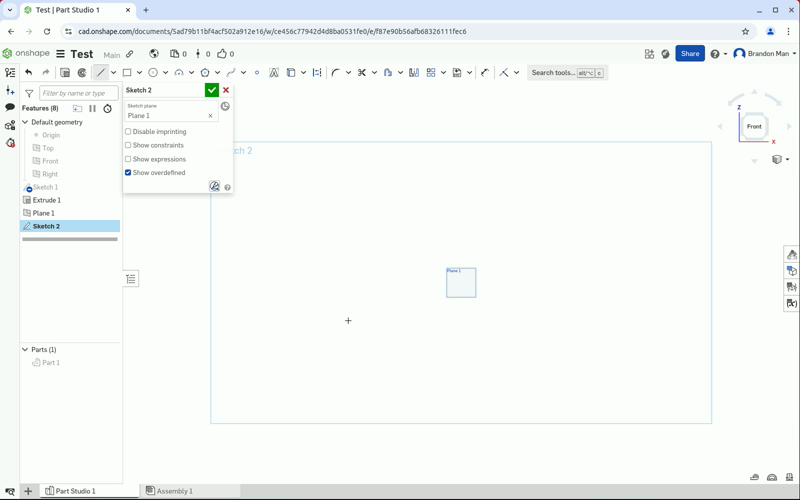
key_up(shift)
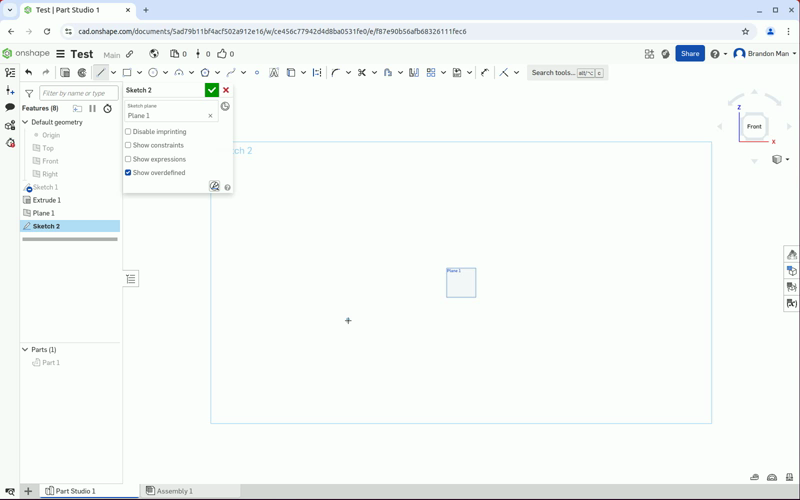
key_down(shift)
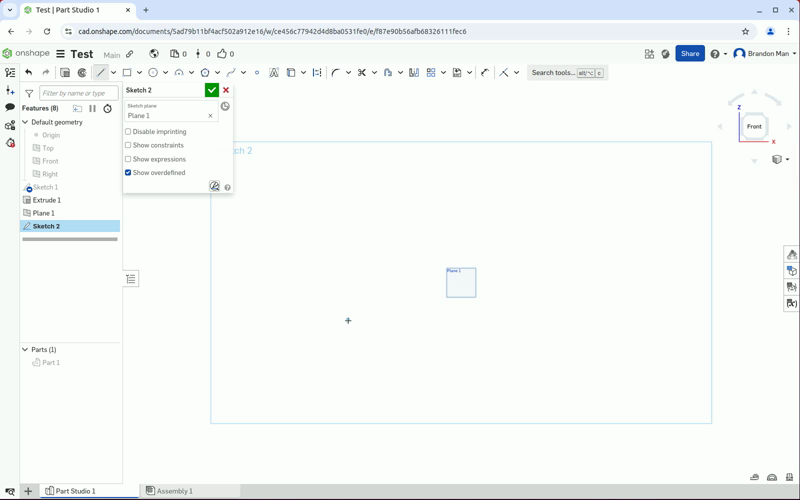
mouse_move(378, 320)
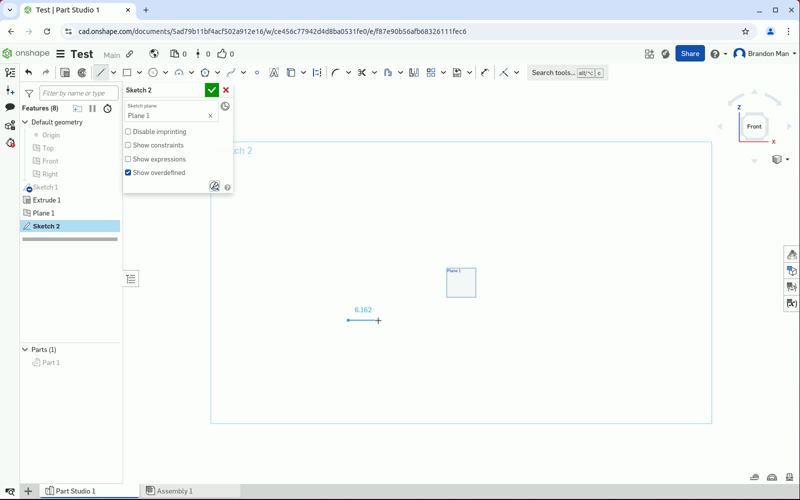
mouse_move(373, 320)
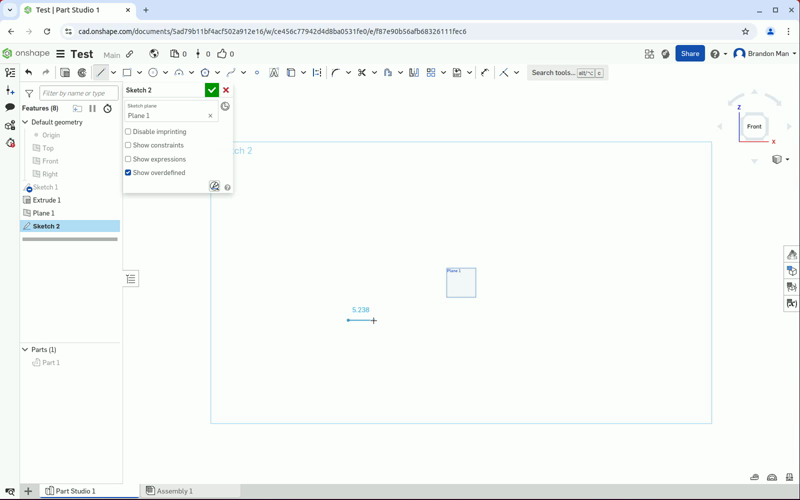
click(373, 320)
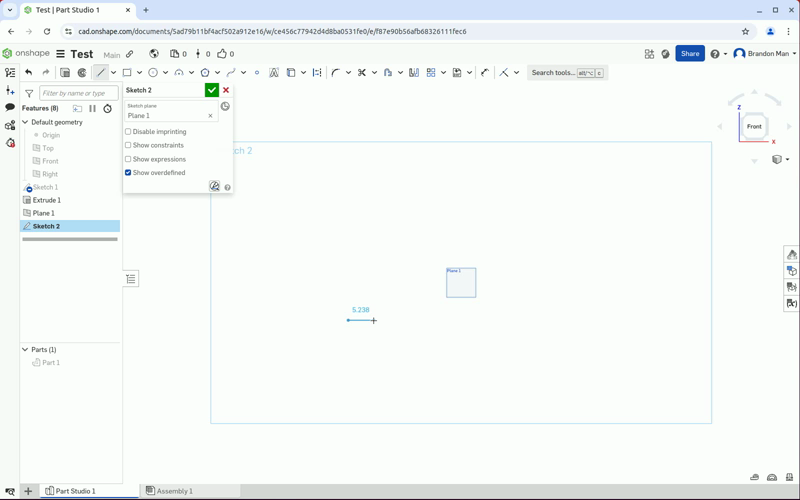
key_up(shift)
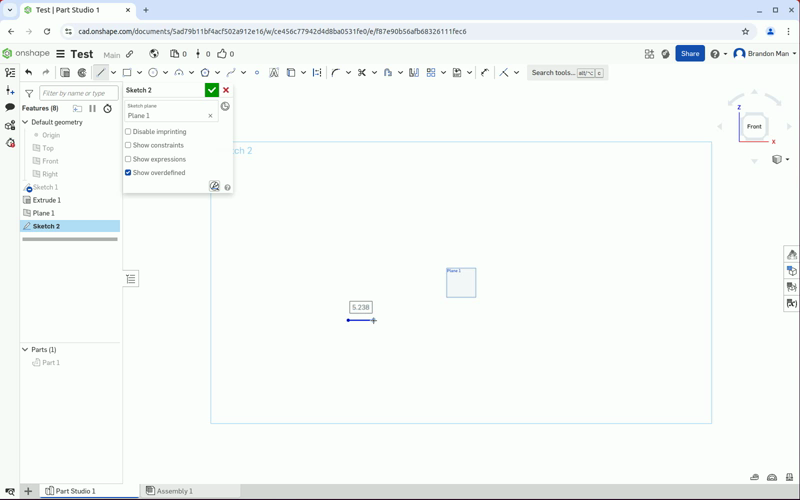
key_down(shift)
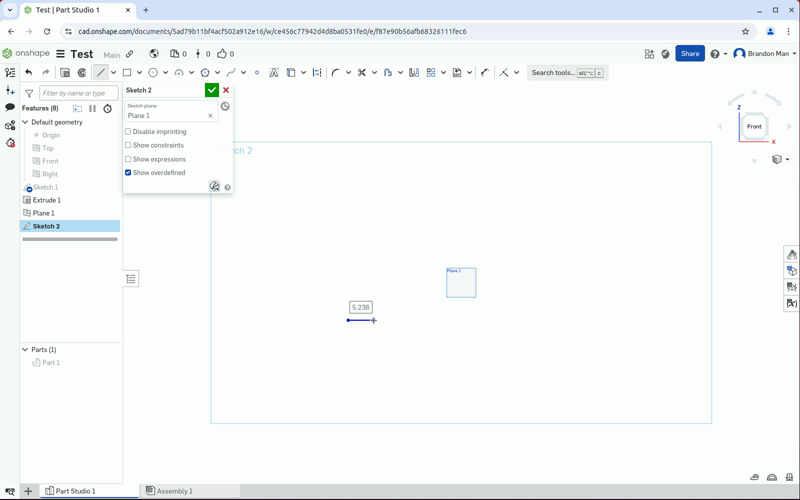
mouse_move(403, 320)
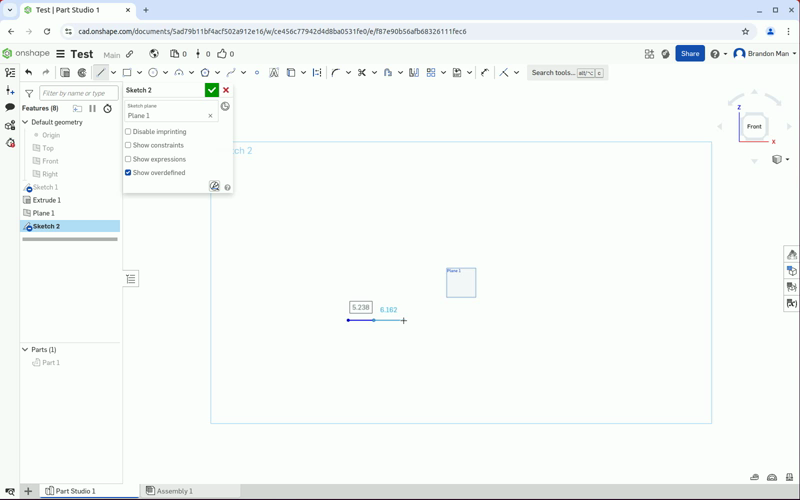
mouse_move(373, 294)
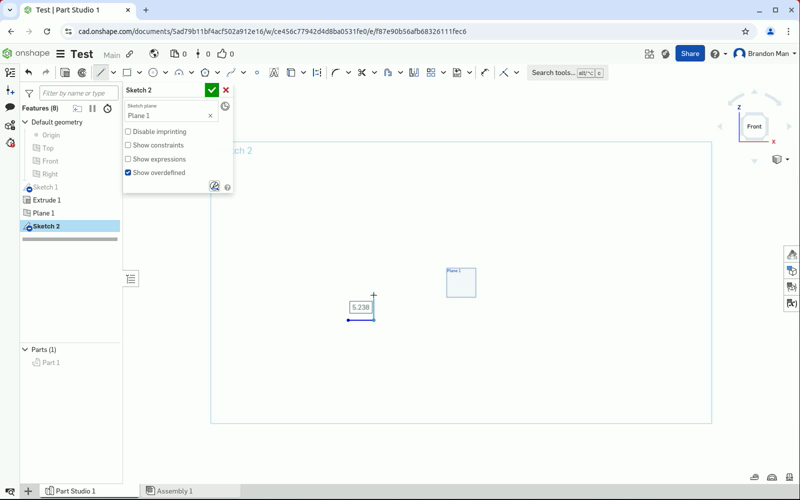
click(373, 294)
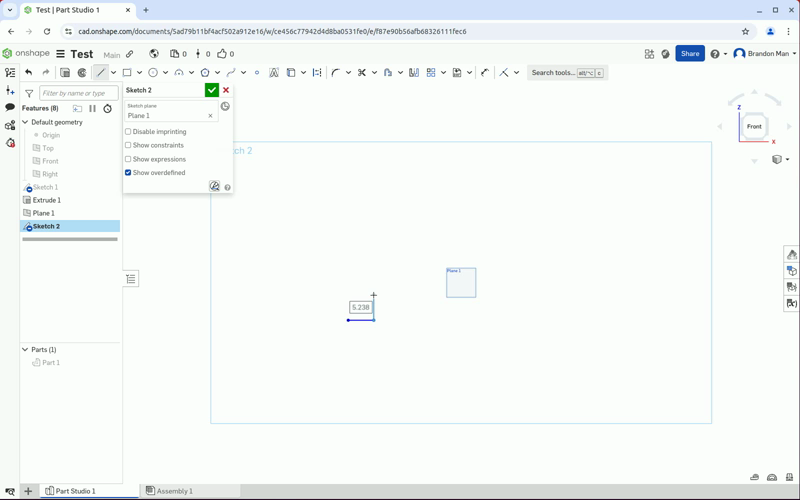
key_up(shift)
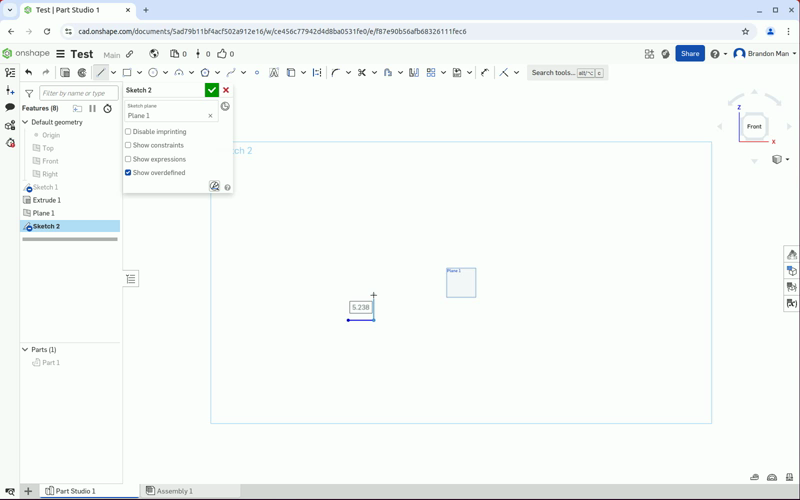
key_down(shift)
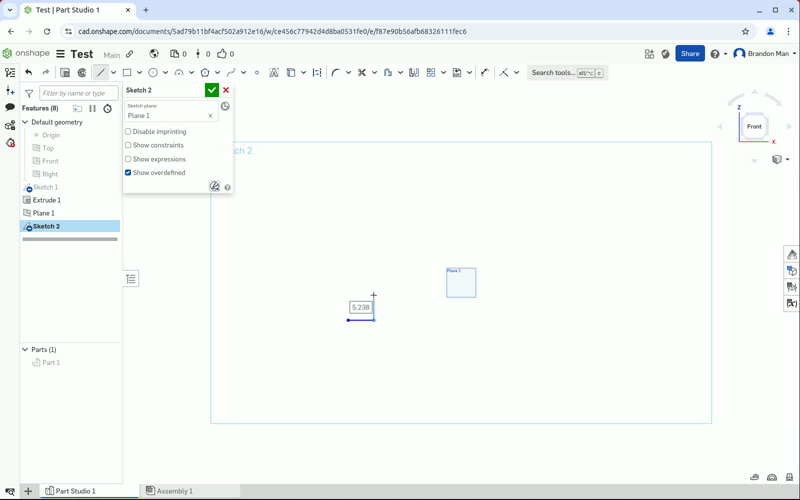
mouse_move(403, 294)
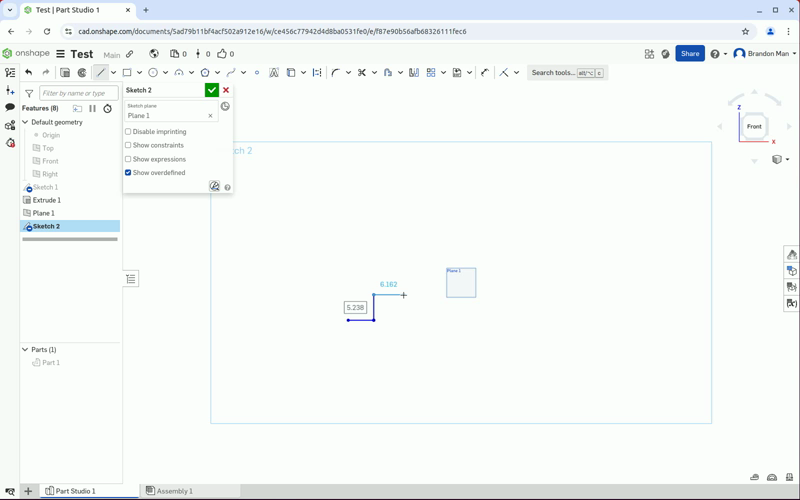
mouse_move(348, 294)
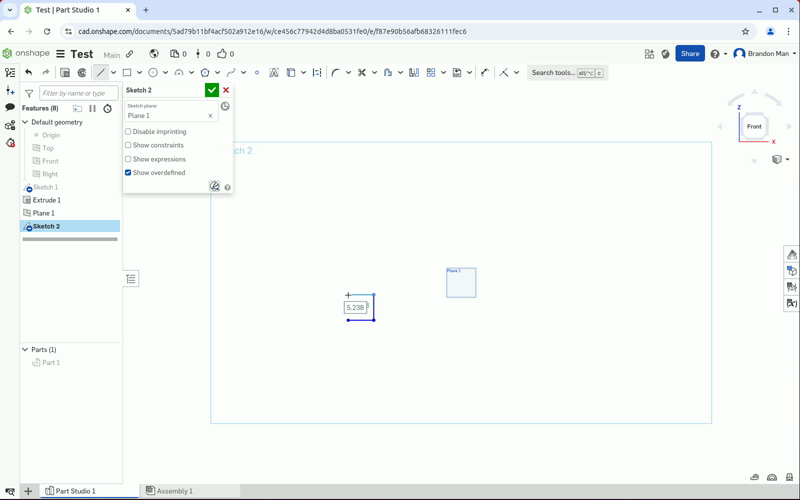
click(348, 294)
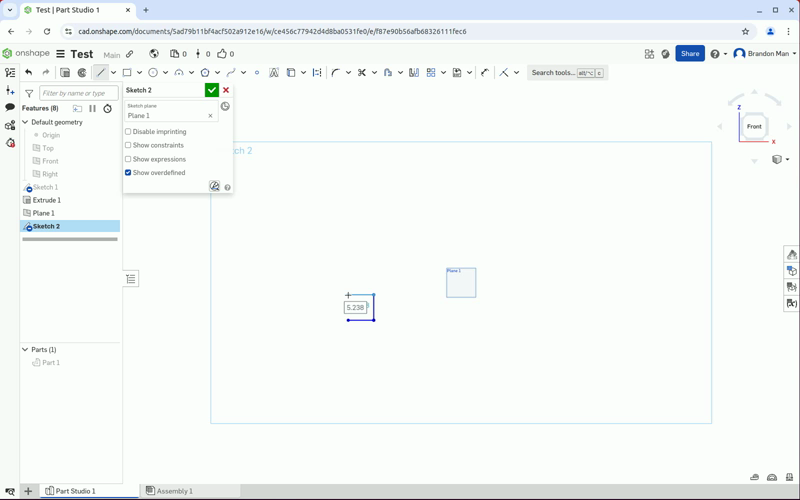
key_up(shift)
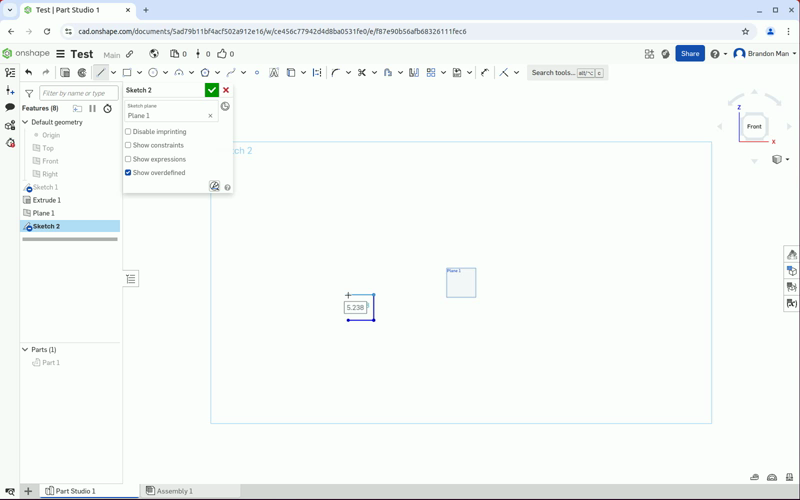
mouse_move(378, 294)
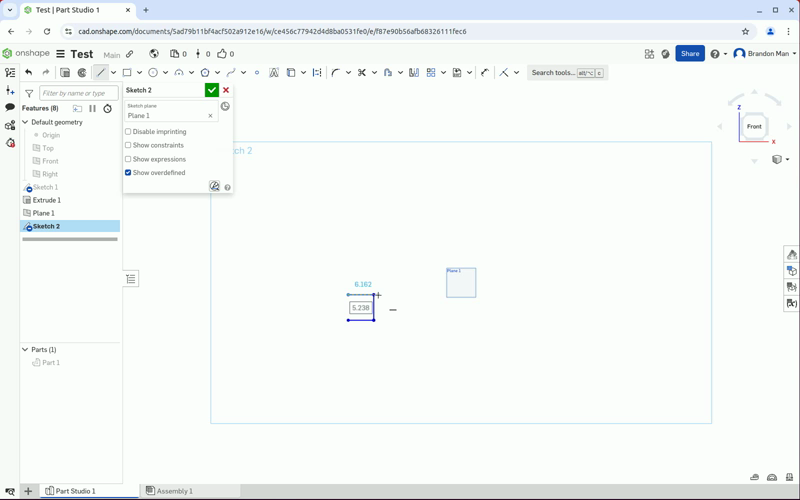
key_down(shift)
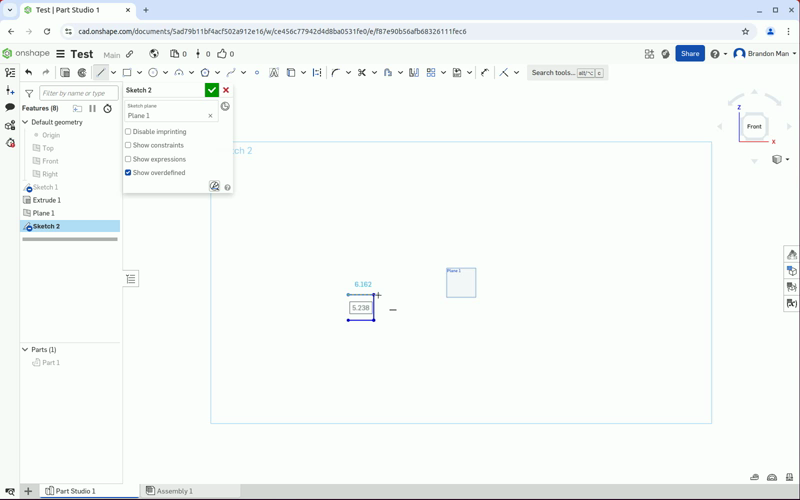
mouse_move(348, 320)
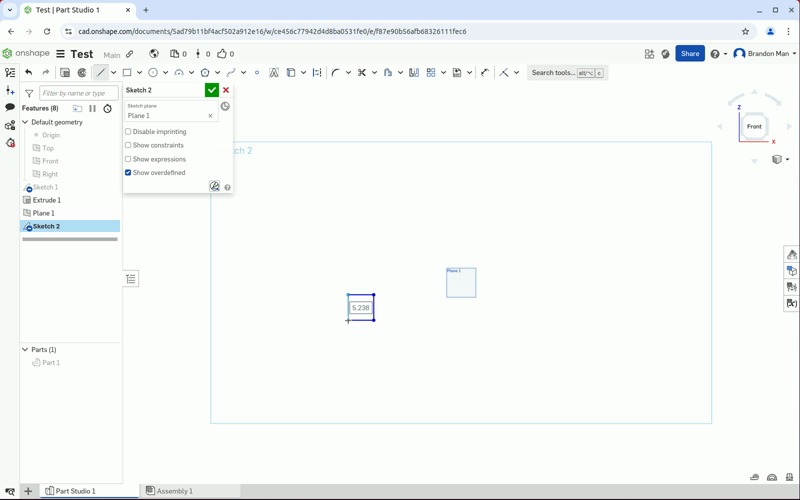
key_up(shift)
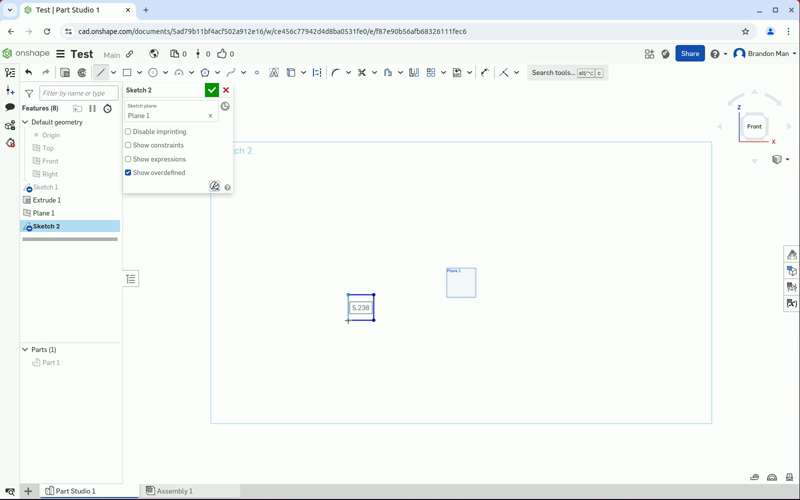
click(348, 320)
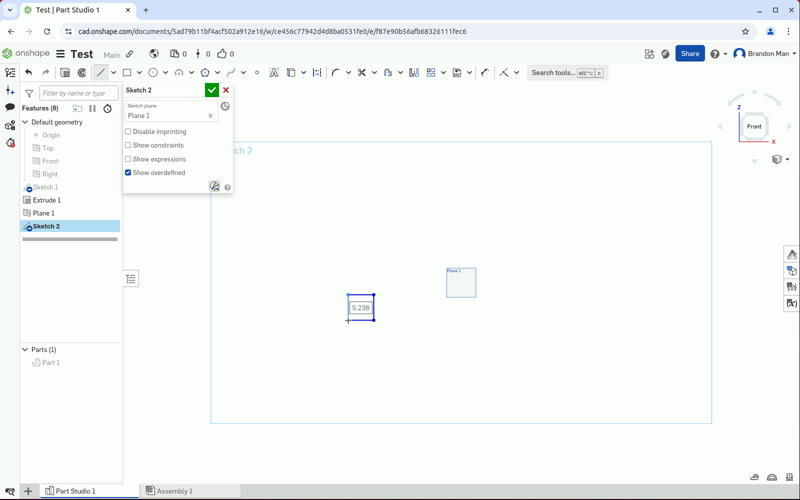
key(esc)
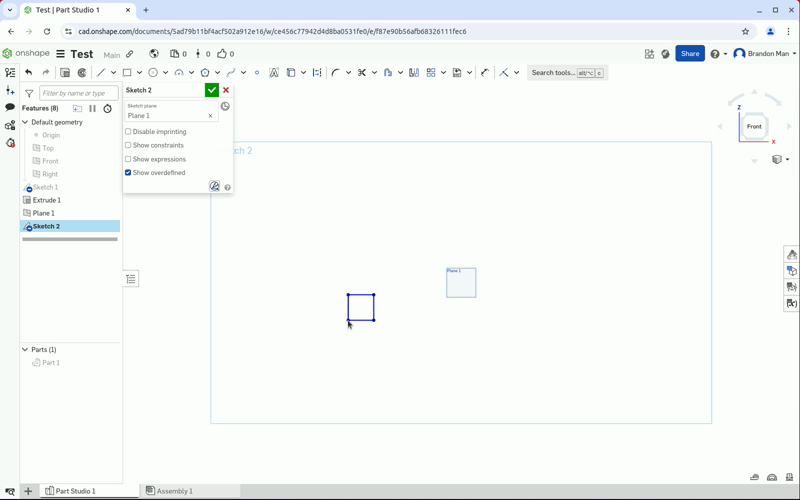
mouse_move(362, 314)
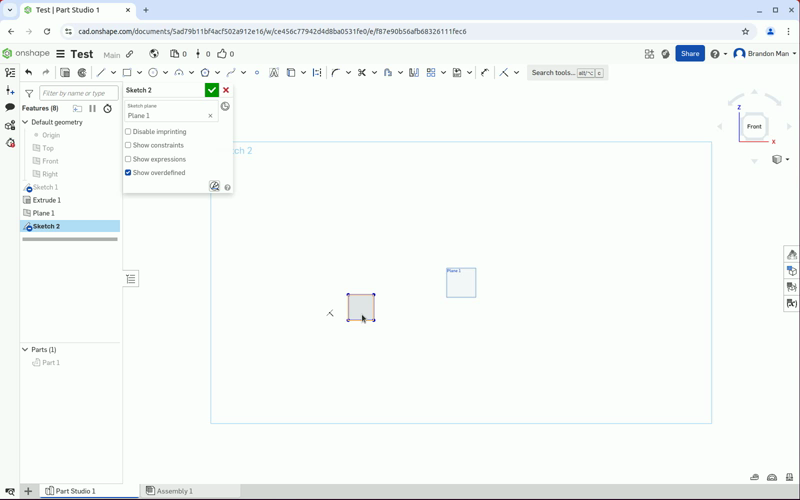
scroll(6)
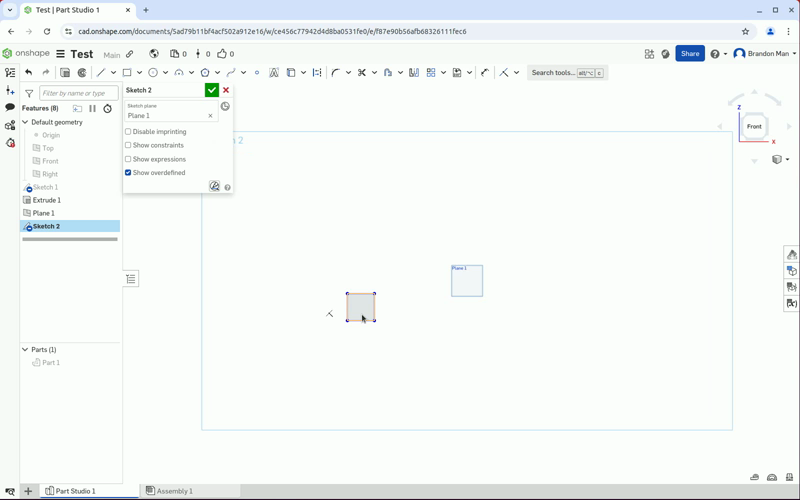
scroll(6)
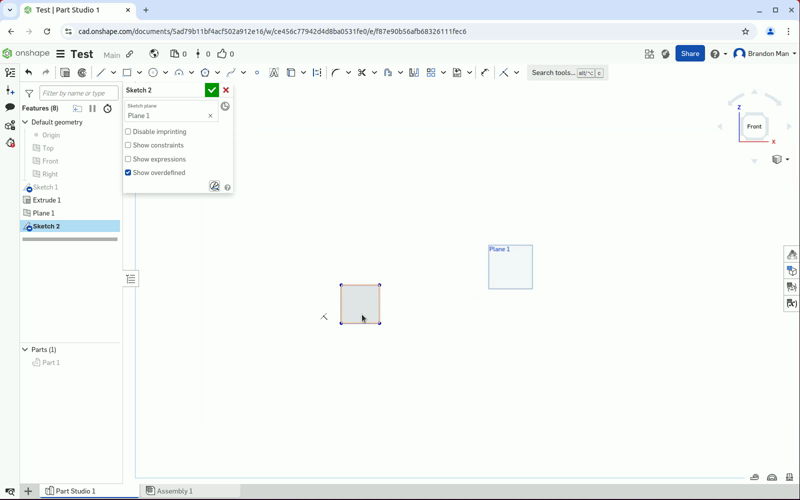
scroll(6)
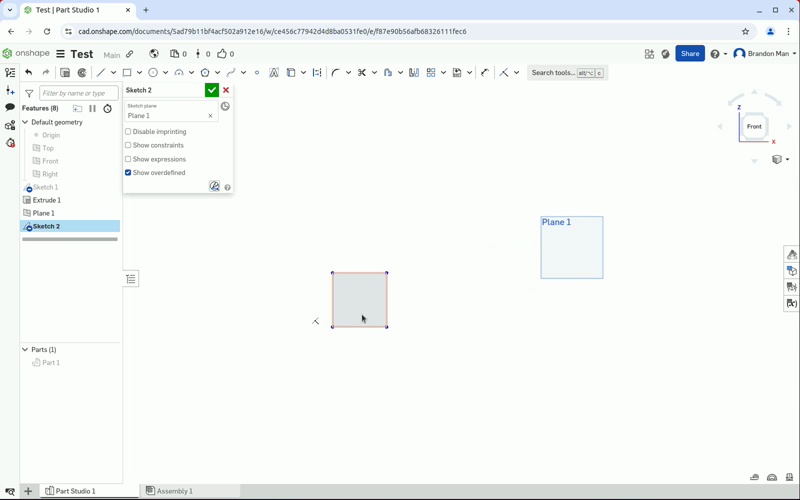
scroll(6)
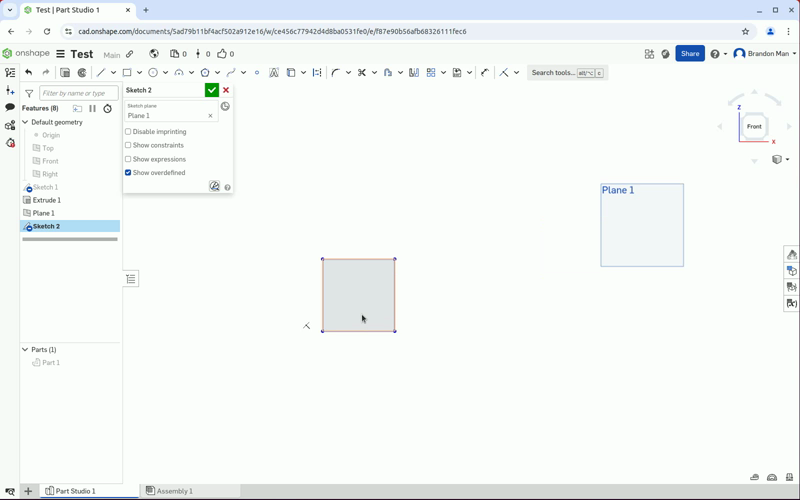
scroll(6)
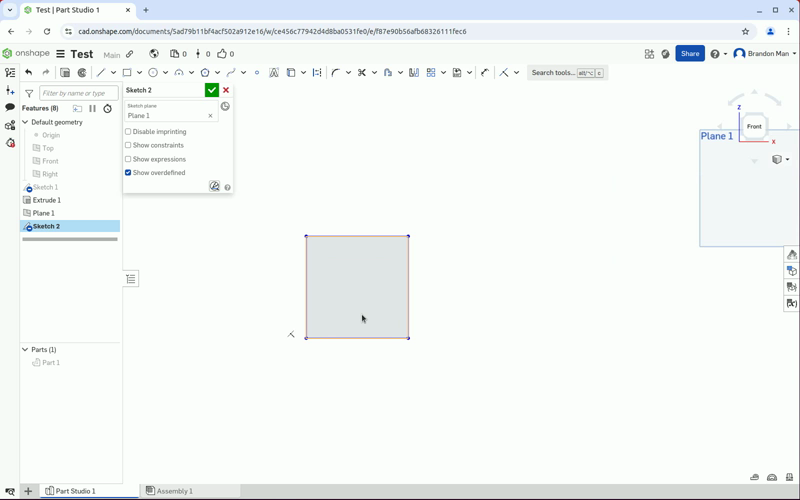
scroll(6)
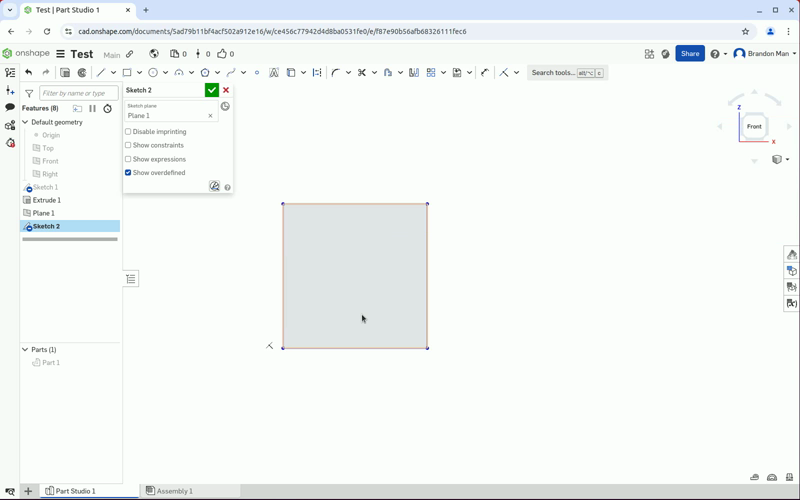
scroll(6)
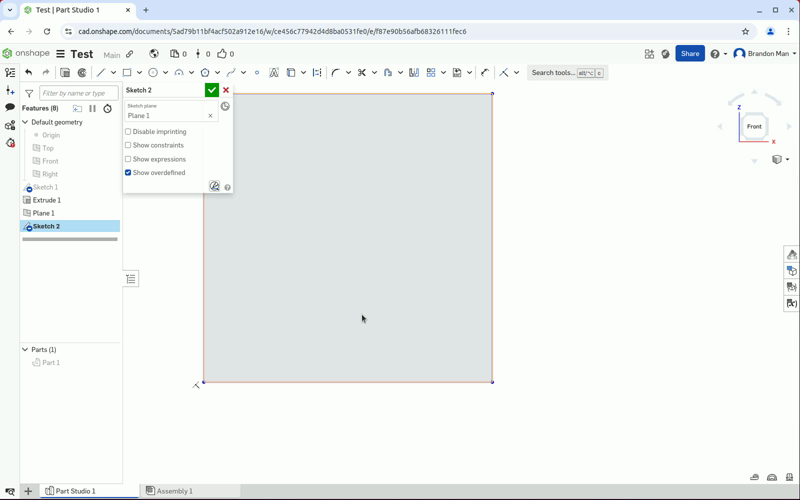
click(362, 314)
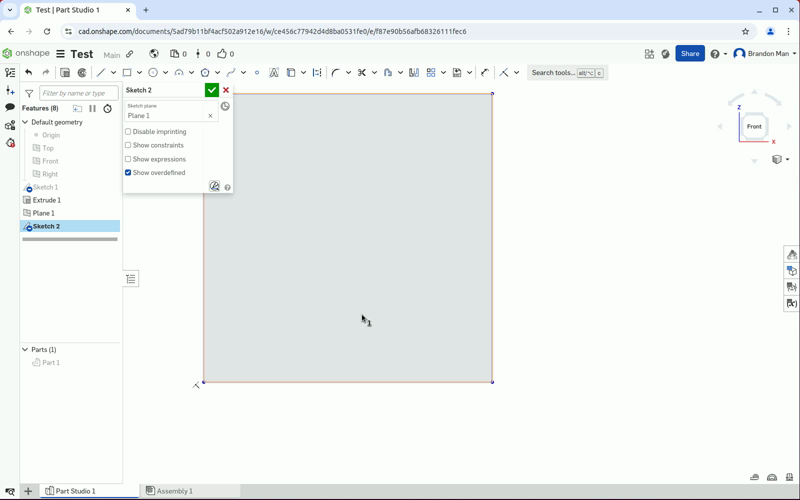
scroll(-6)
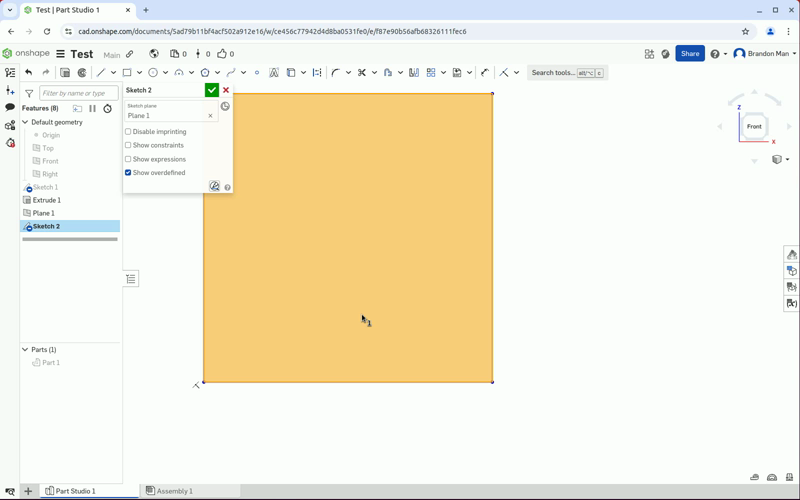
scroll(-6)
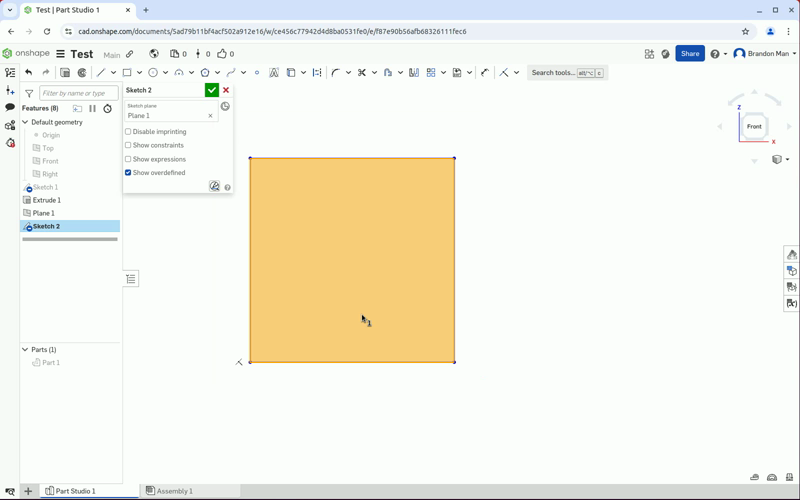
scroll(-6)
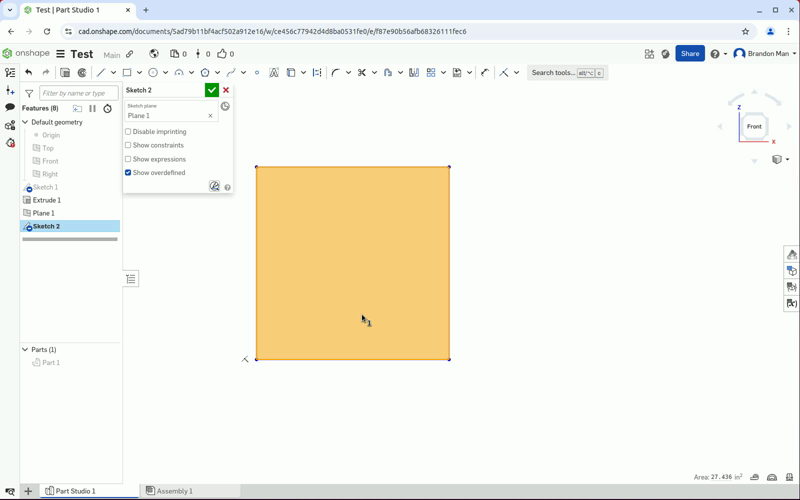
scroll(-6)
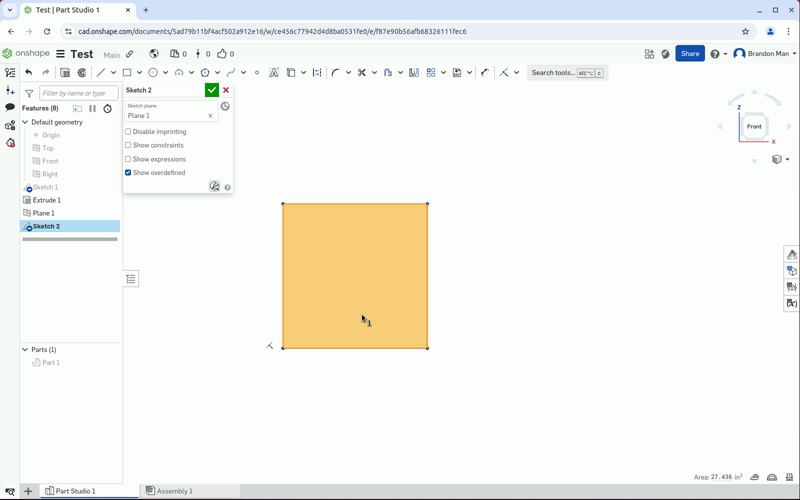
scroll(-6)
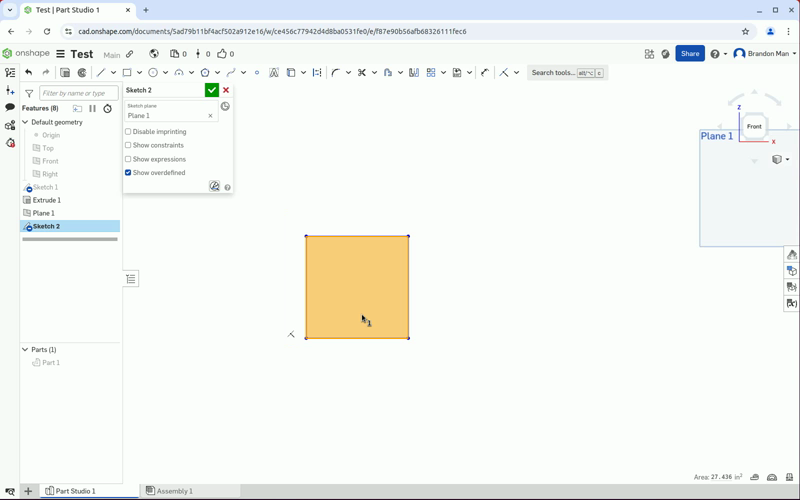
scroll(-6)
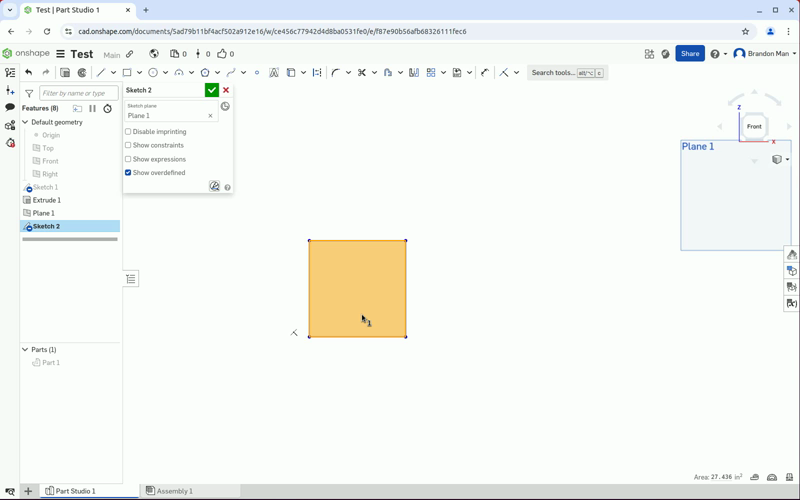
scroll(-6)
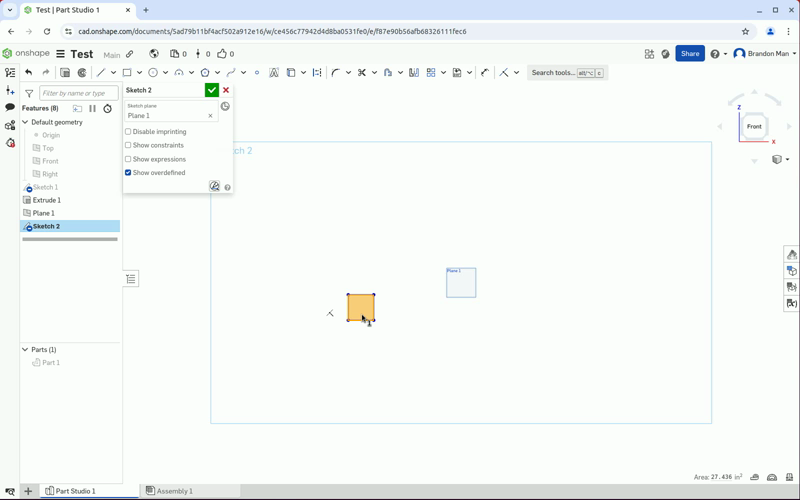
mouse_move(73, 352)
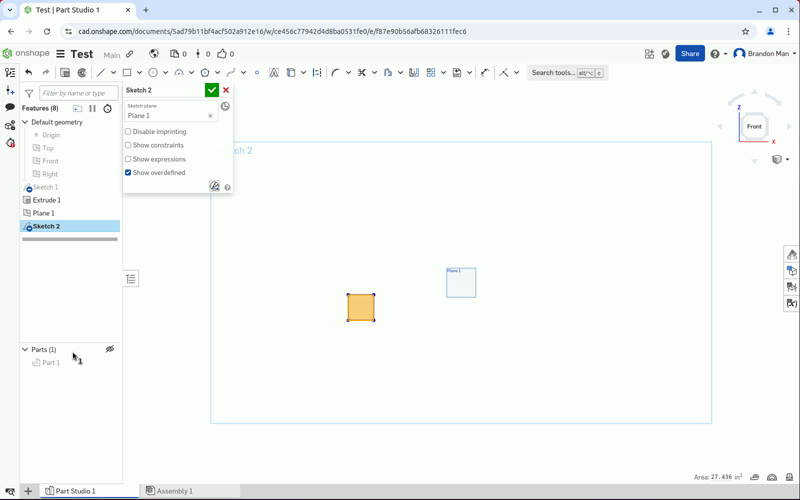
key(shift+y)
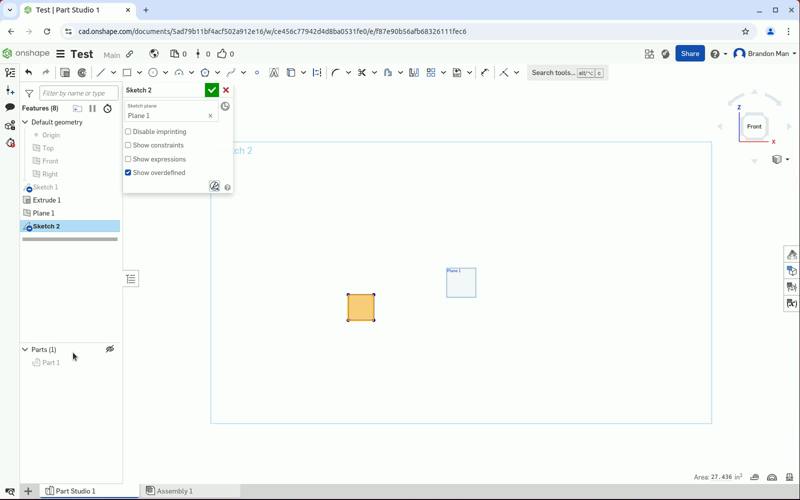
key(shift+e)
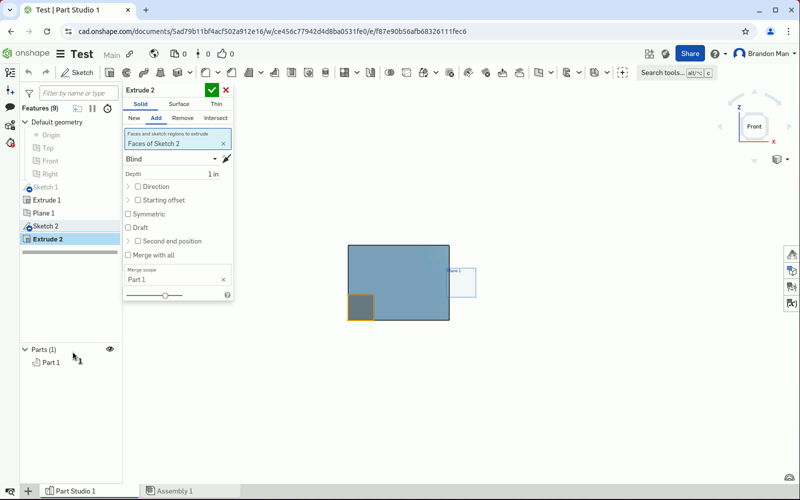
mouse_move(143, 106)
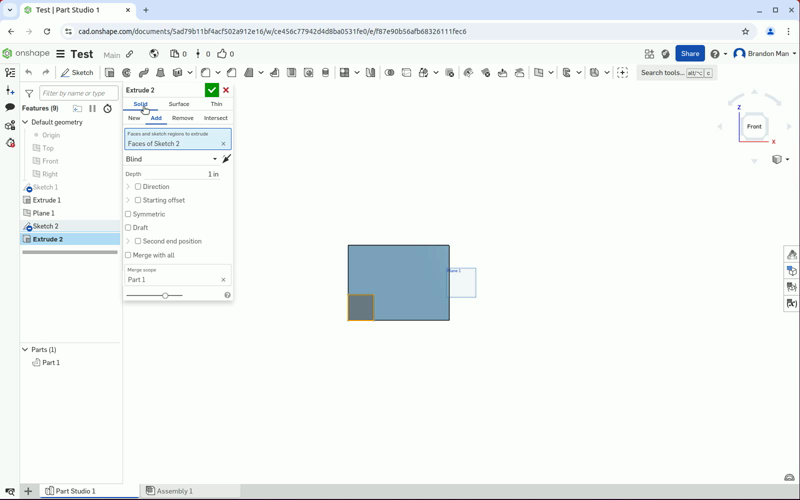
click(143, 106)
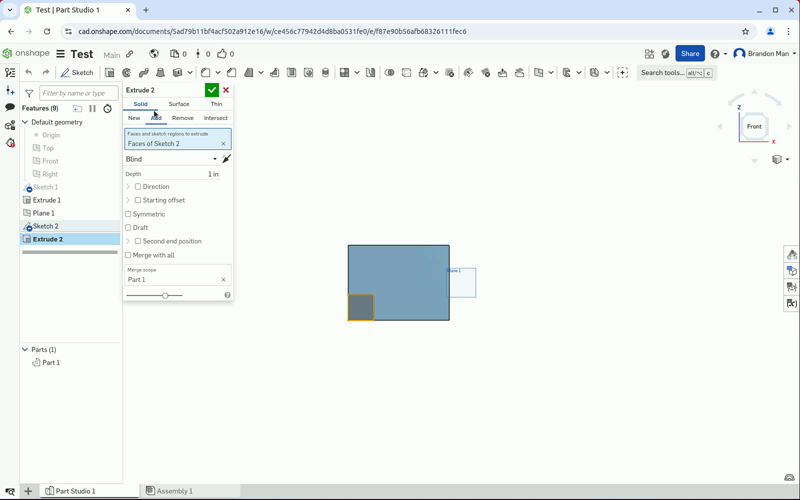
mouse_move(186, 120)
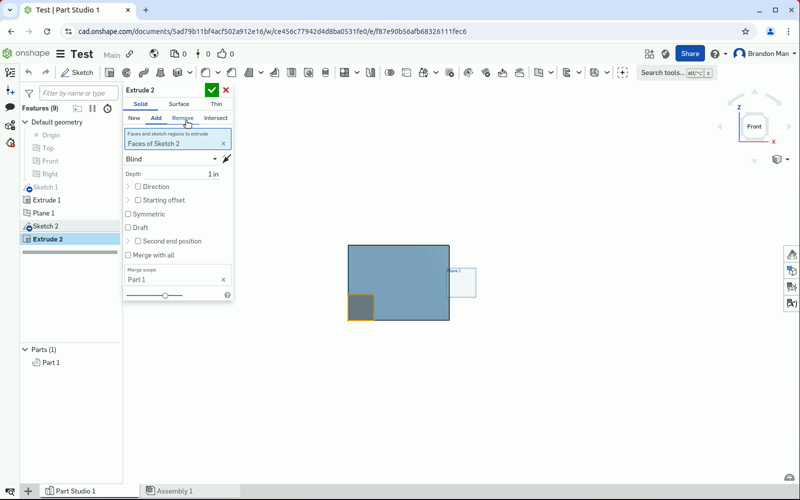
click(186, 120)
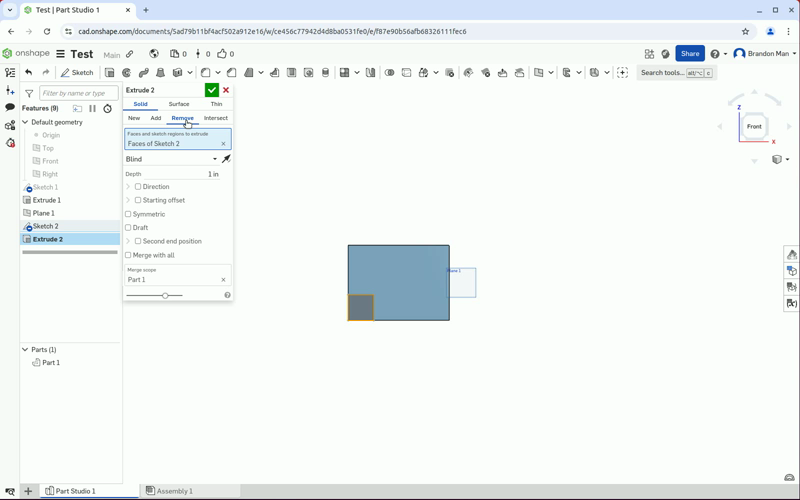
key(tab, 4)
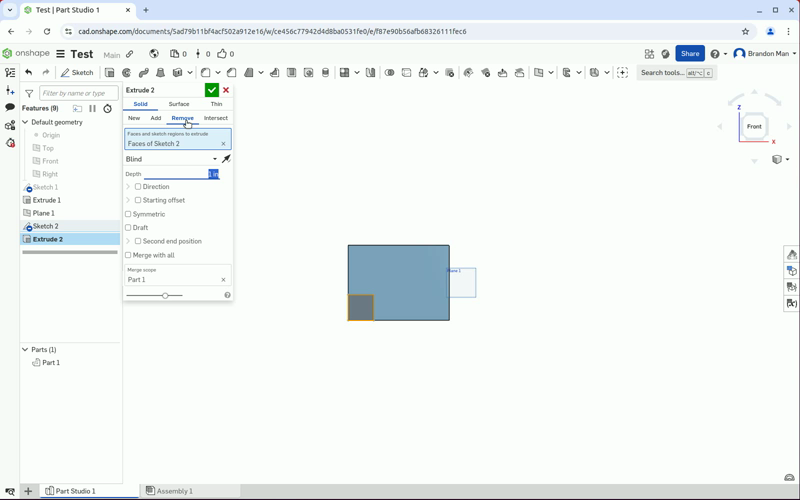
text(3.851)
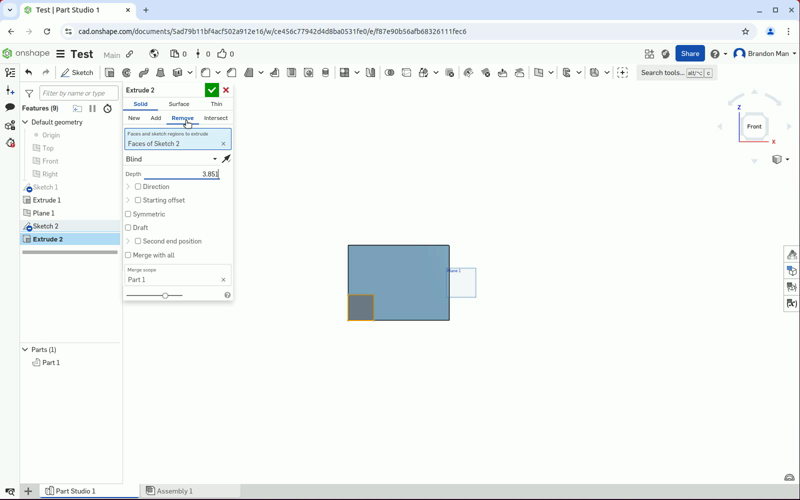
key(tab, 6)
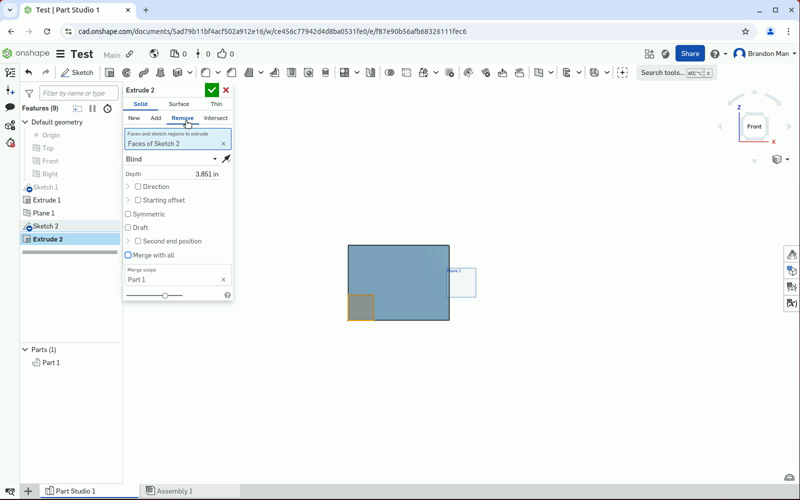
key(space)
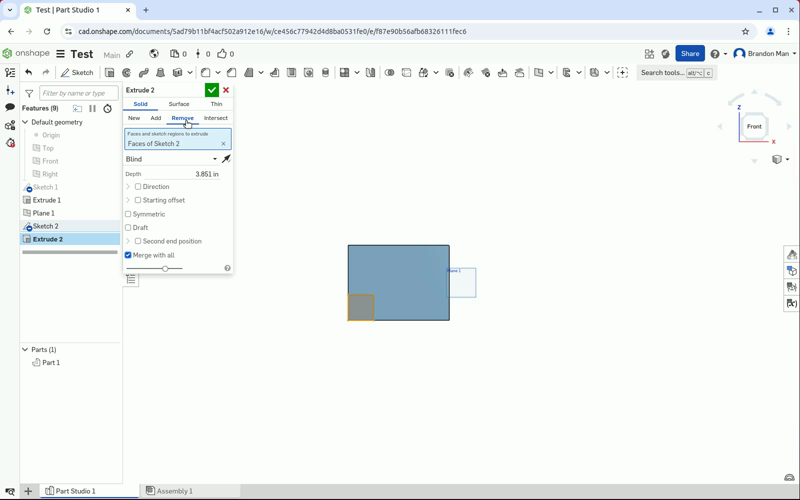
key(enter)
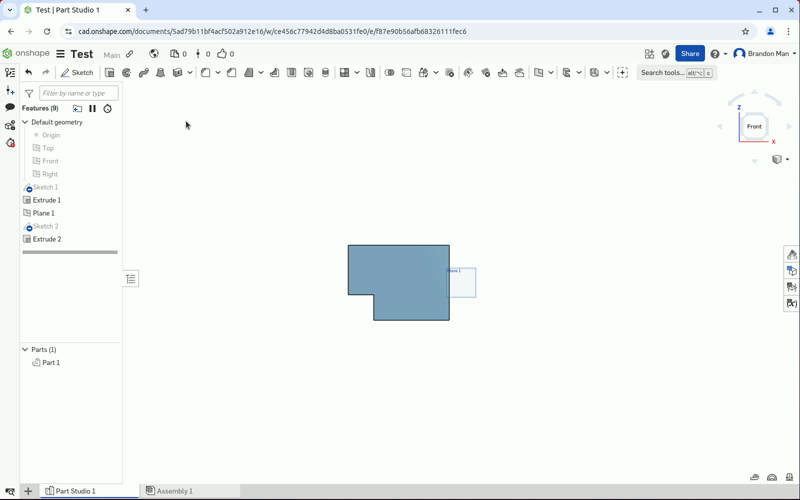
key(shift+h)
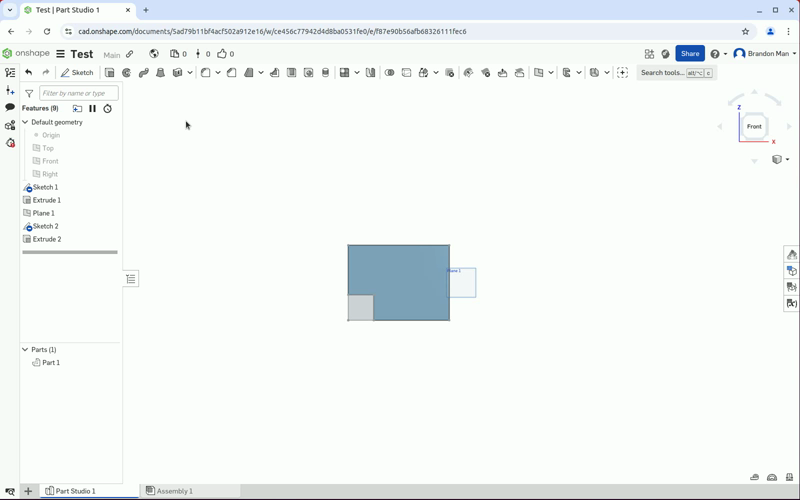
key(shift+h)
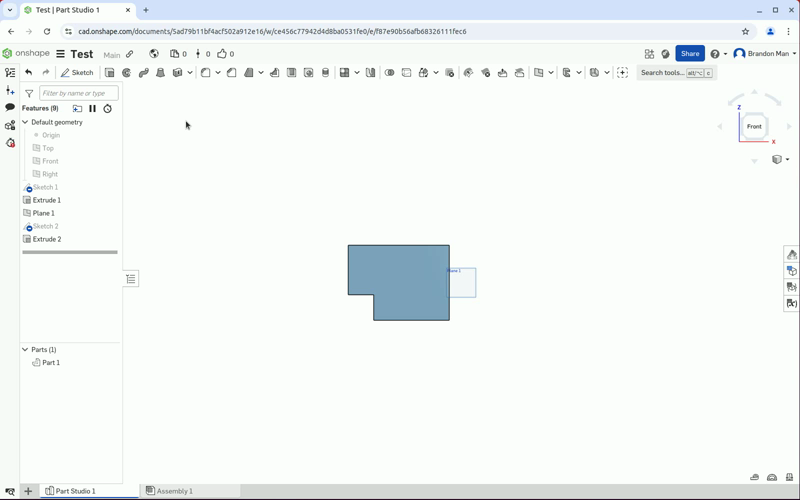
mouse_move(73, 189)
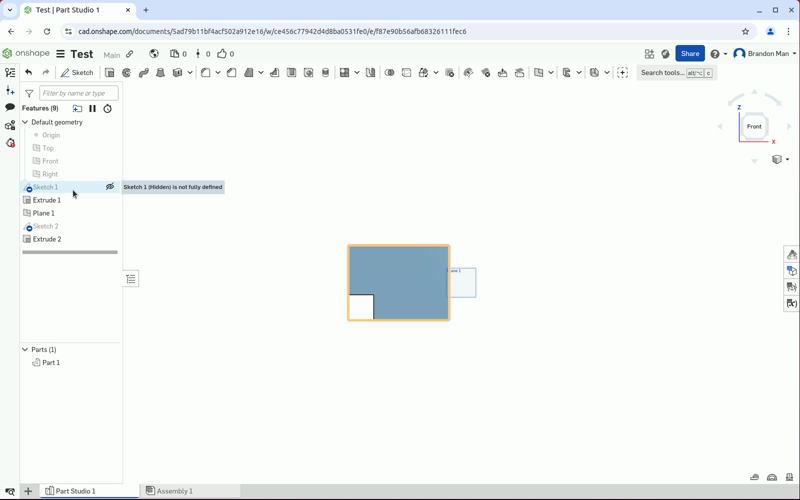
click(73, 189)
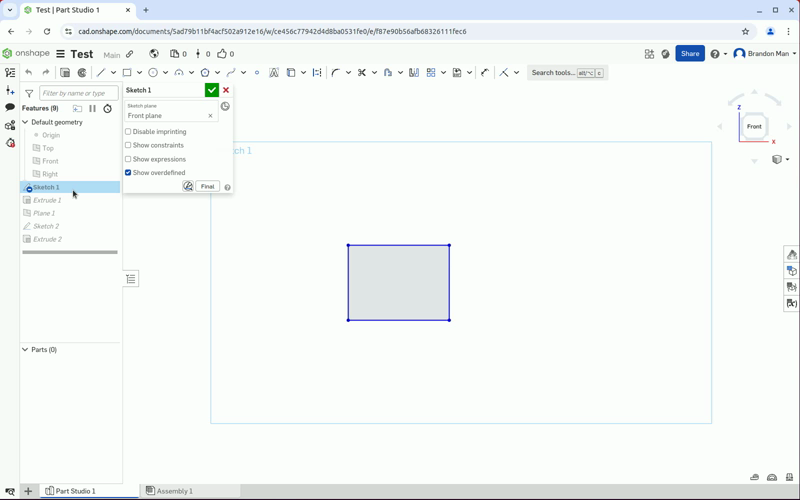
mouse_move(229, 92)
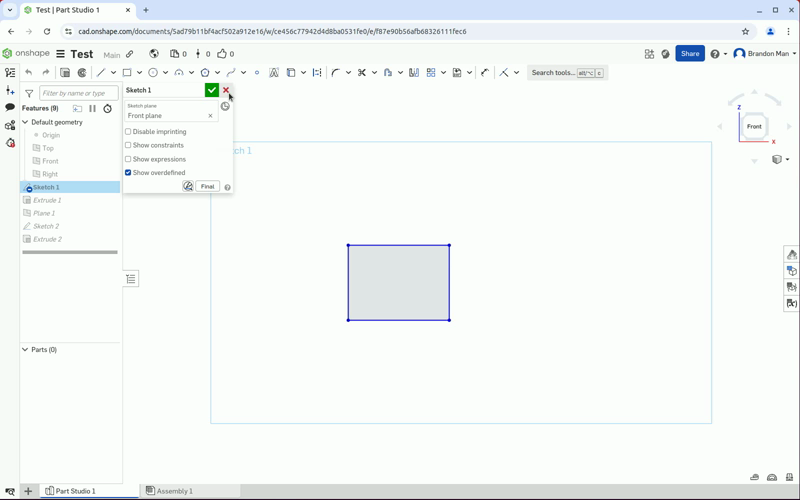
click(229, 92)
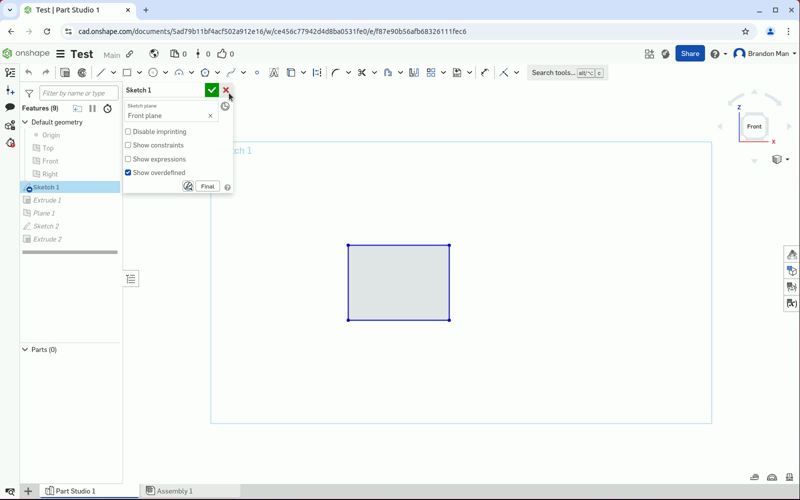
key(shift+s)
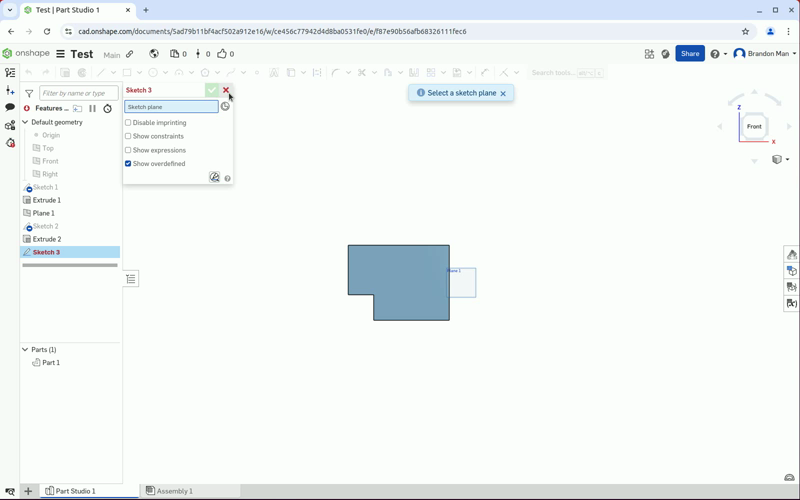
mouse_move(73, 215)
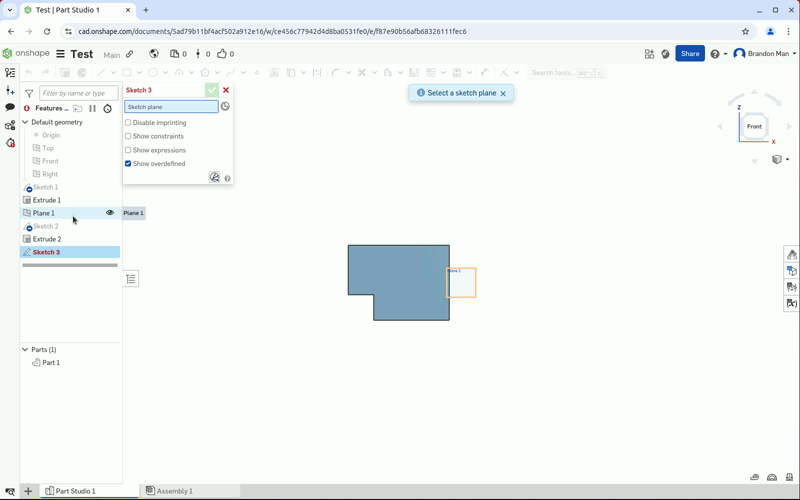
click(73, 215)
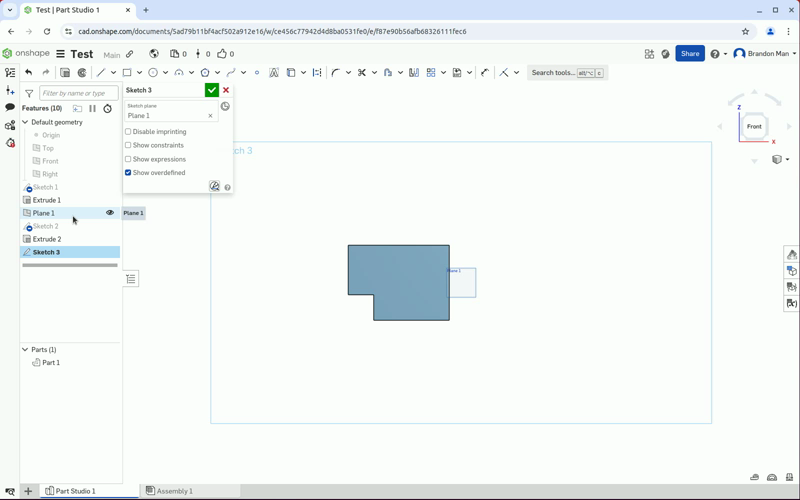
mouse_move(73, 352)
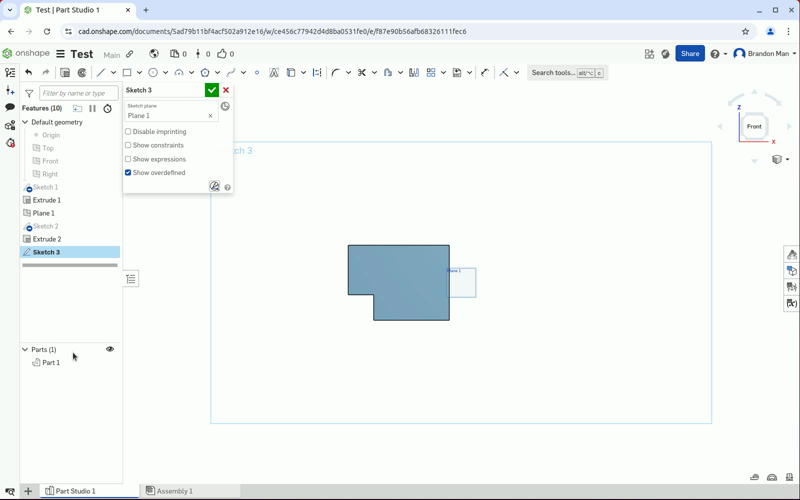
key(y)
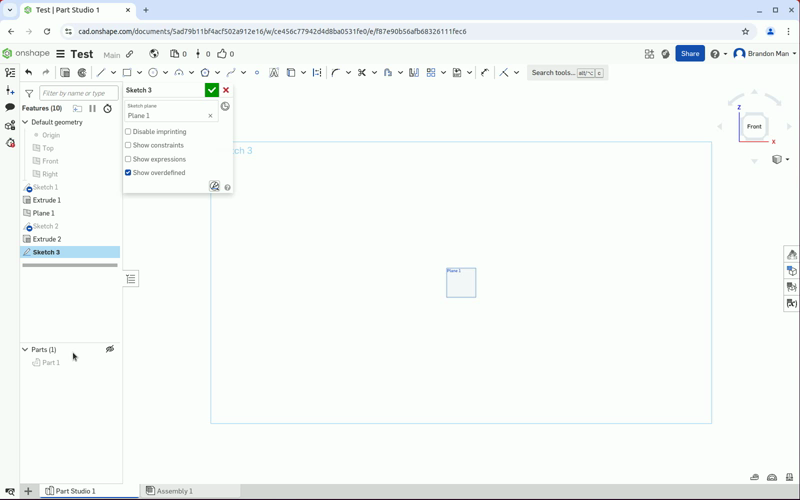
key(l)
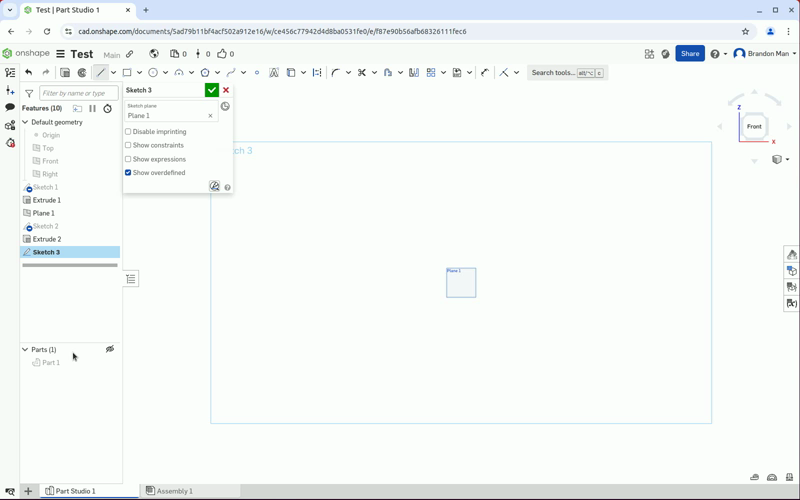
key_down(shift)
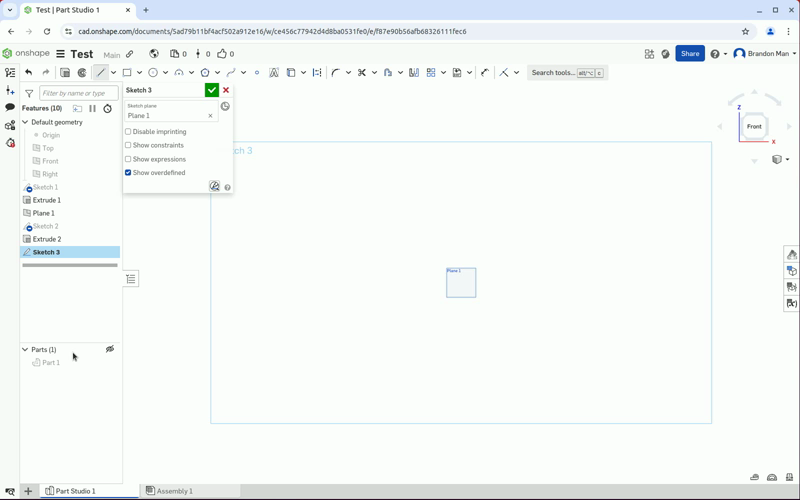
mouse_move(423, 320)
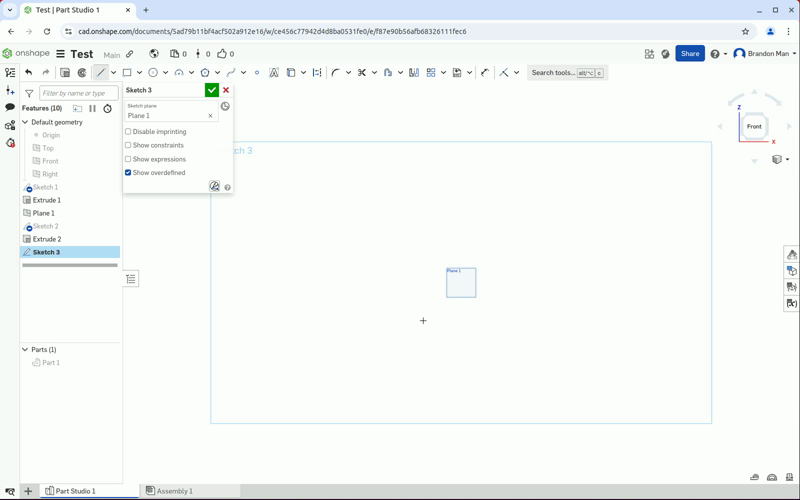
click(423, 320)
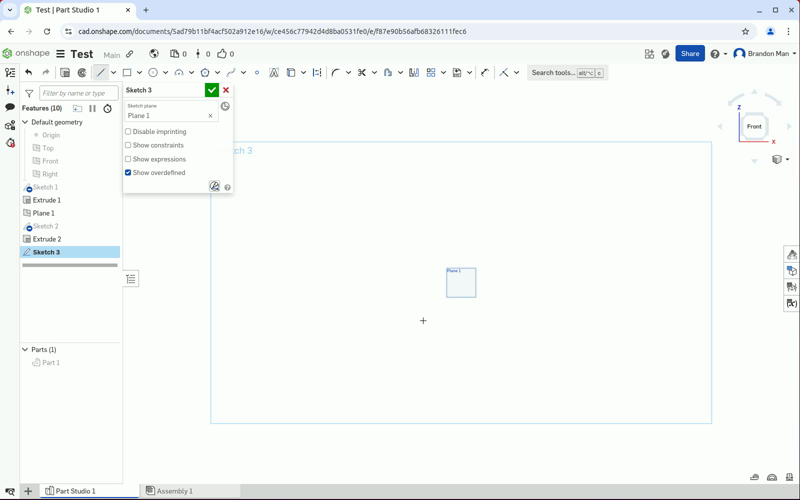
key_up(shift)
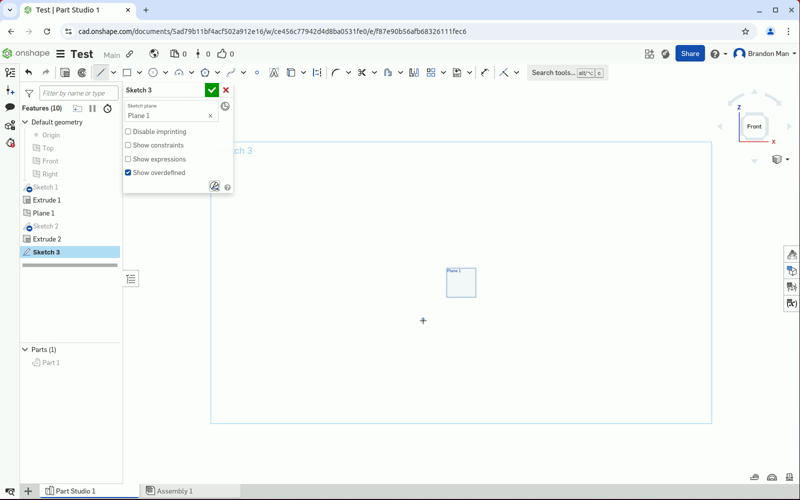
key_down(shift)
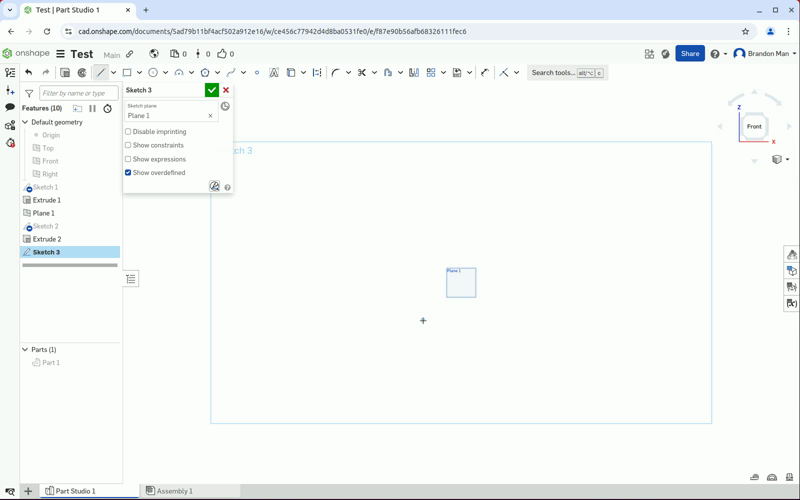
mouse_move(453, 320)
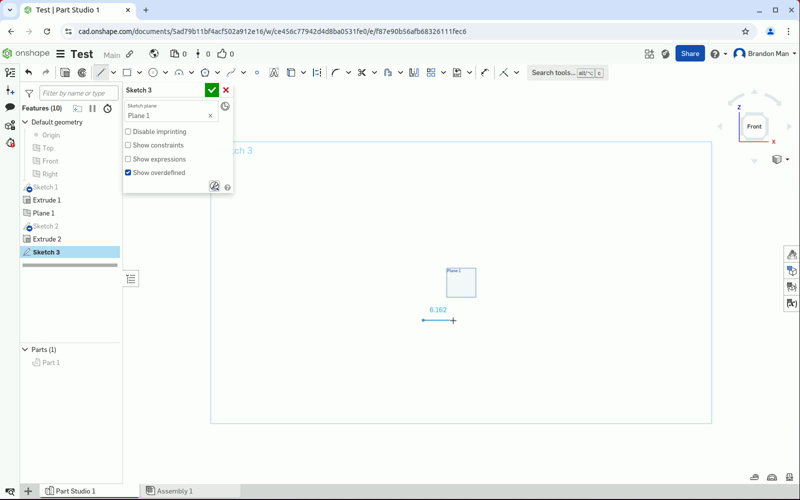
mouse_move(448, 320)
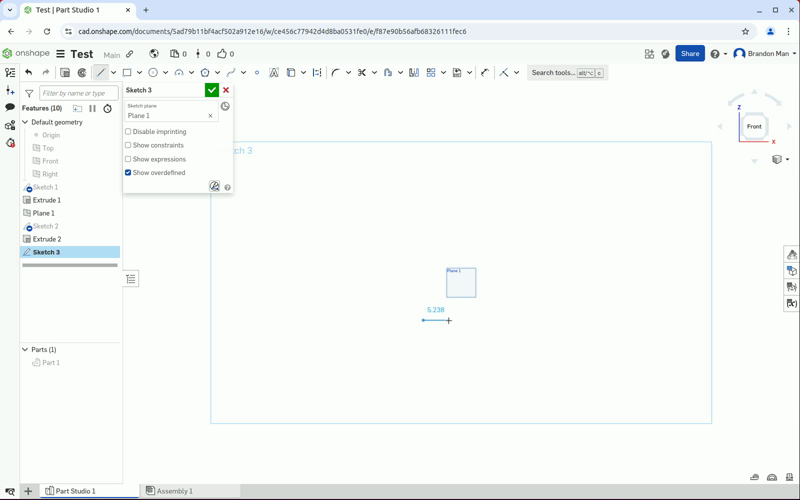
click(448, 320)
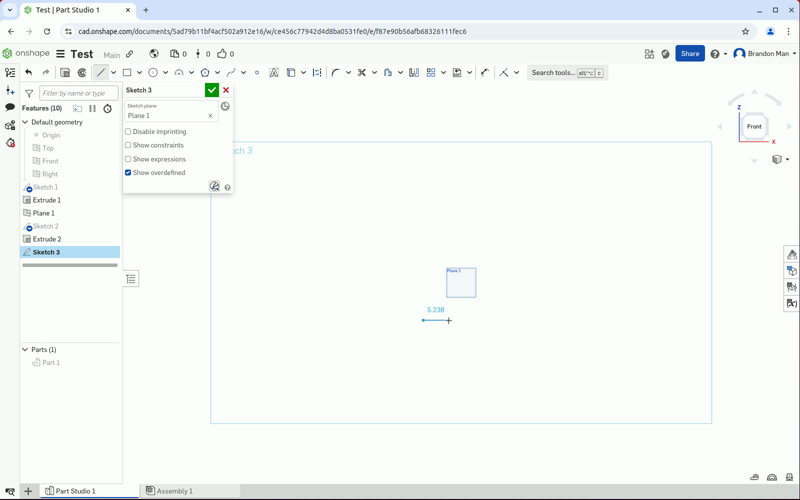
key_up(shift)
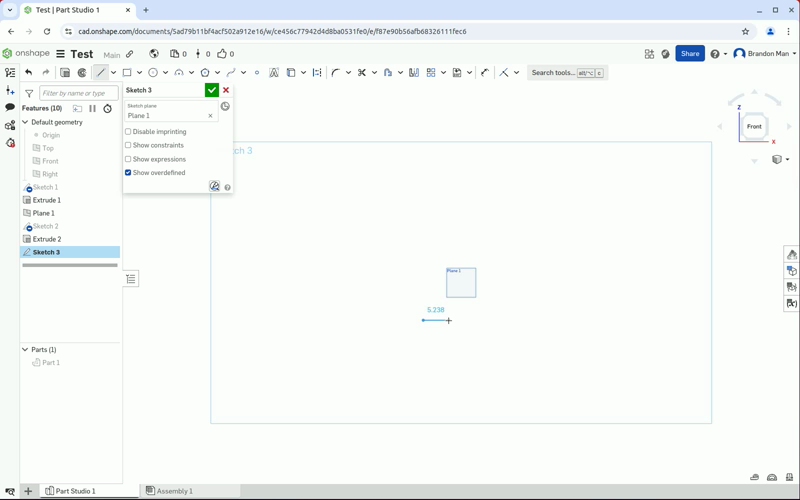
key_down(shift)
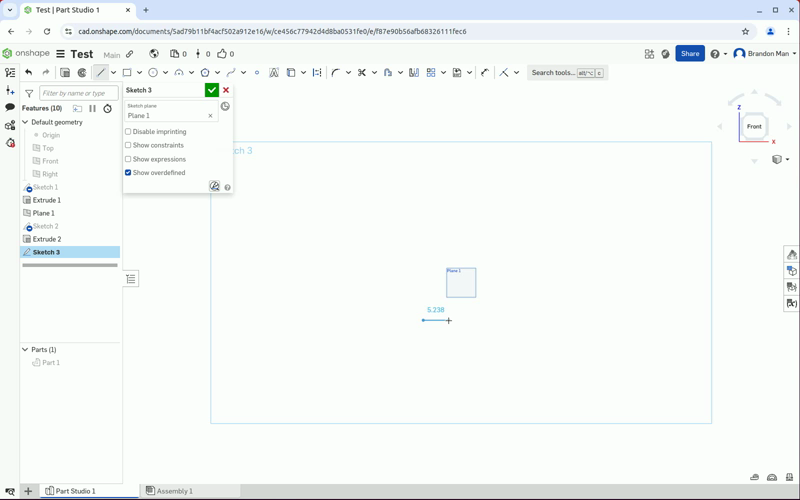
mouse_move(478, 320)
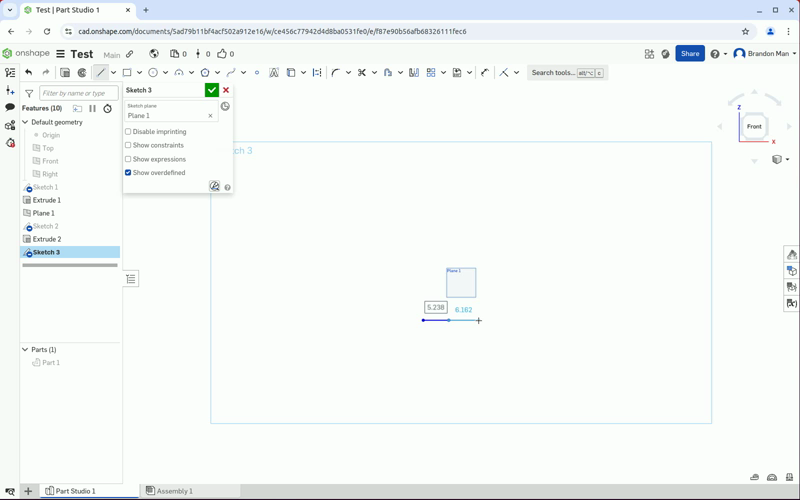
mouse_move(448, 276)
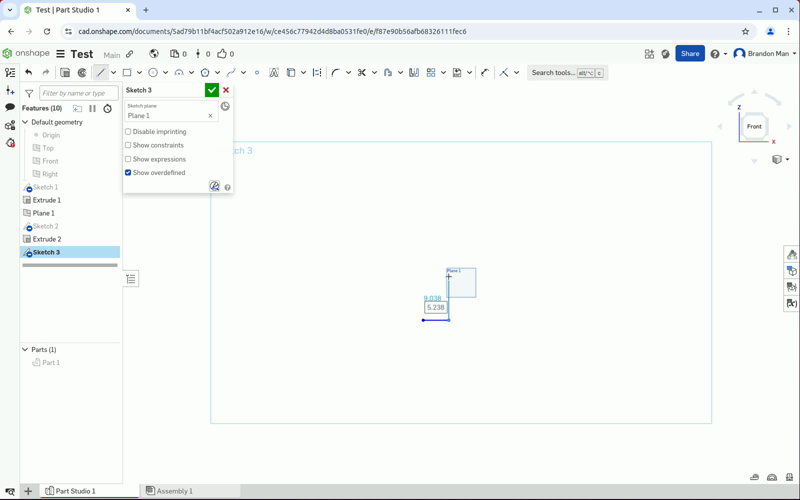
click(448, 276)
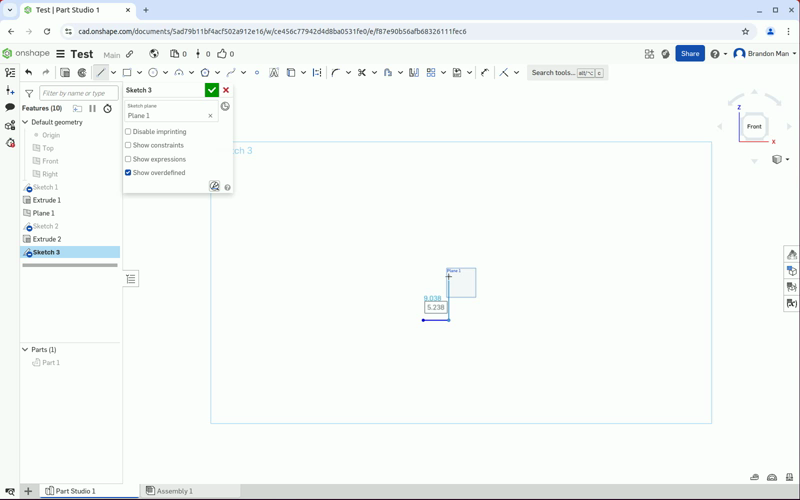
key_up(shift)
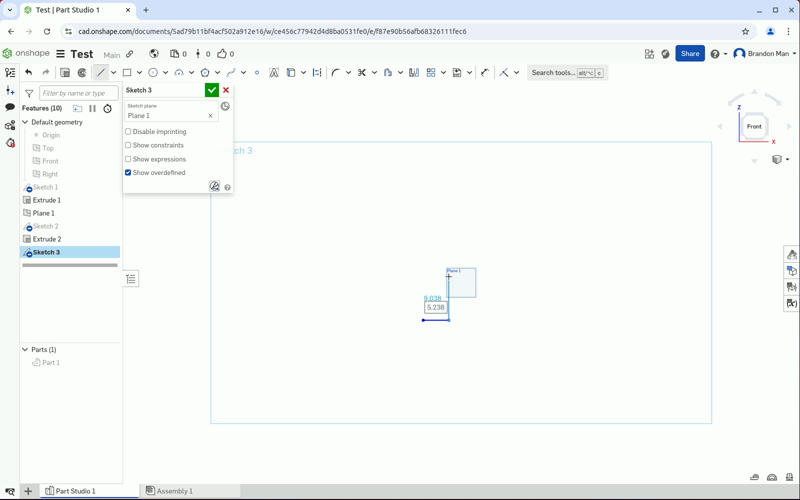
key_down(shift)
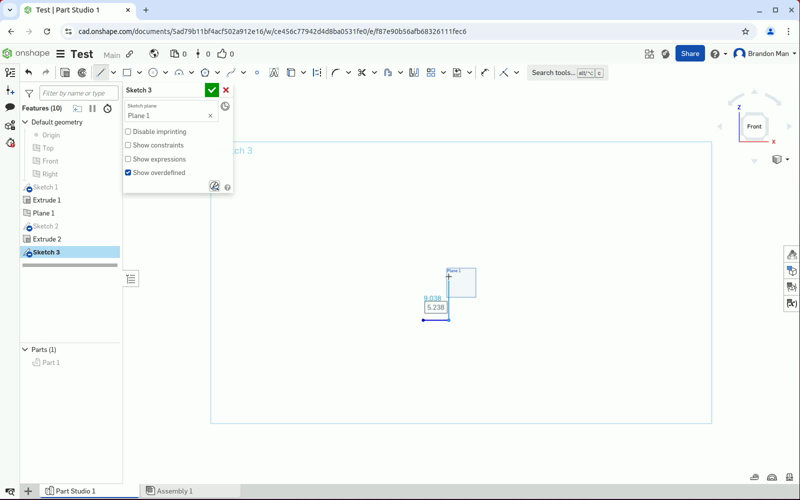
mouse_move(478, 276)
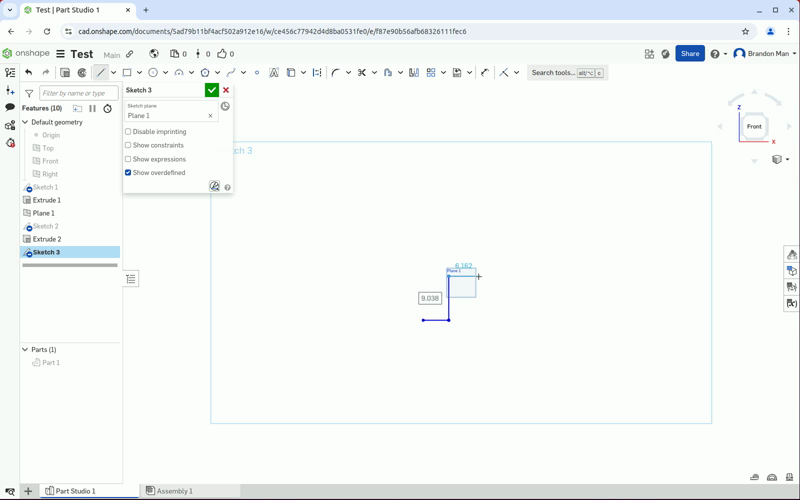
mouse_move(423, 276)
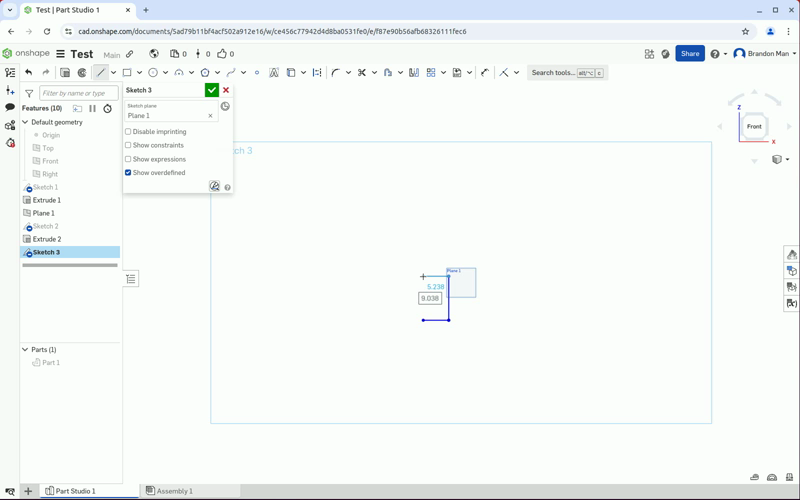
click(423, 276)
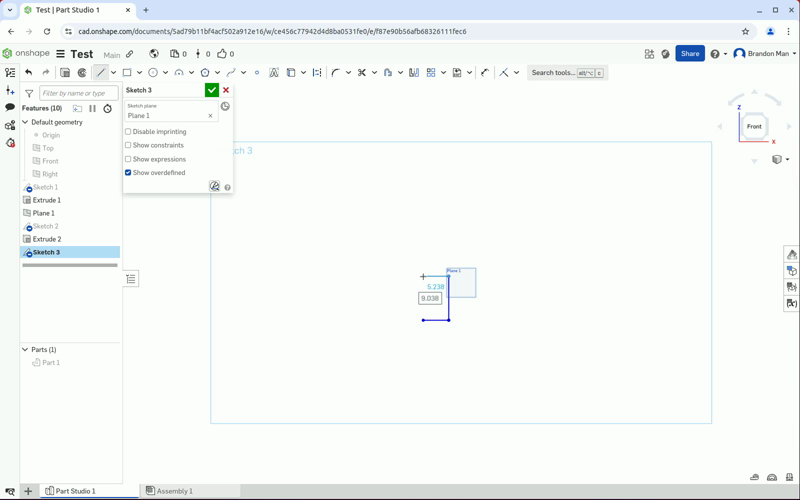
key_up(shift)
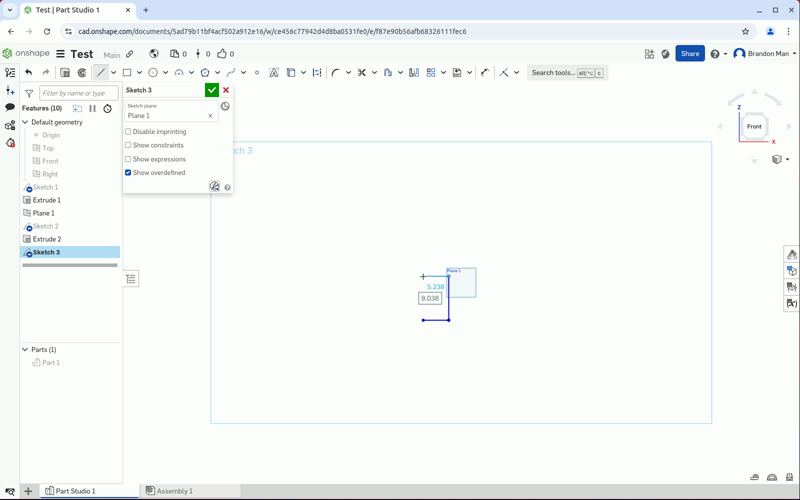
mouse_move(453, 276)
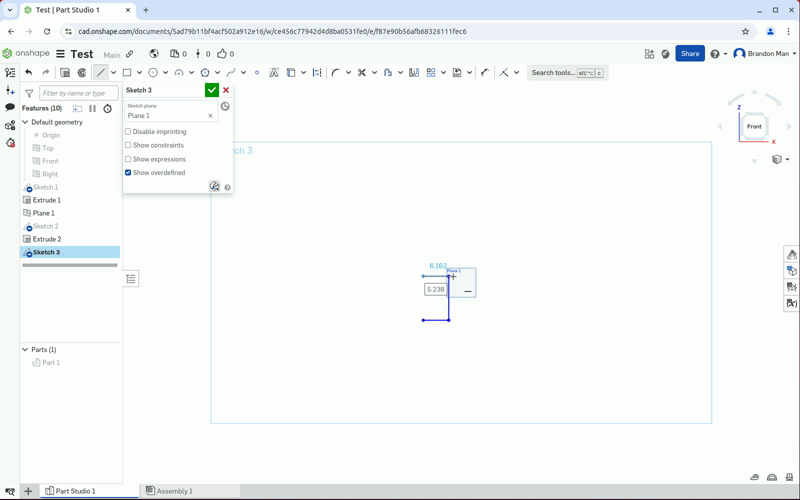
key_down(shift)
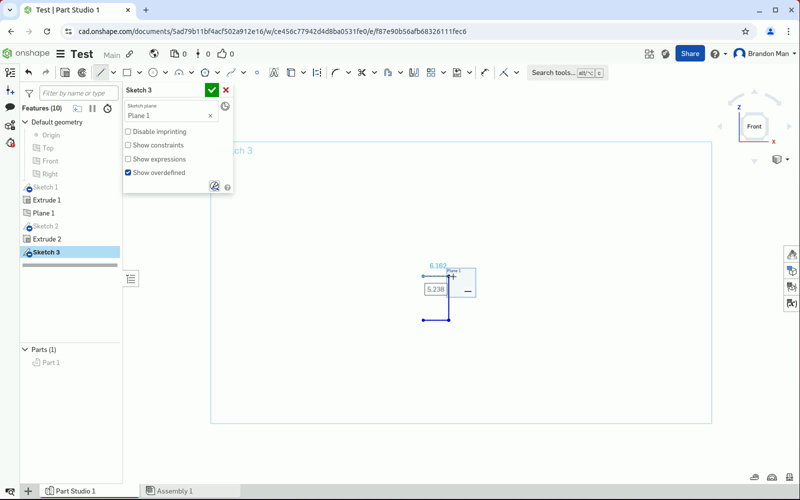
mouse_move(423, 320)
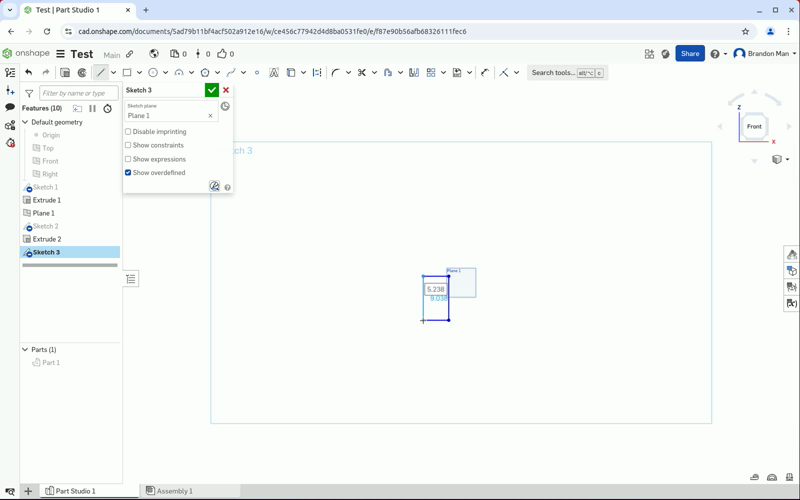
key_up(shift)
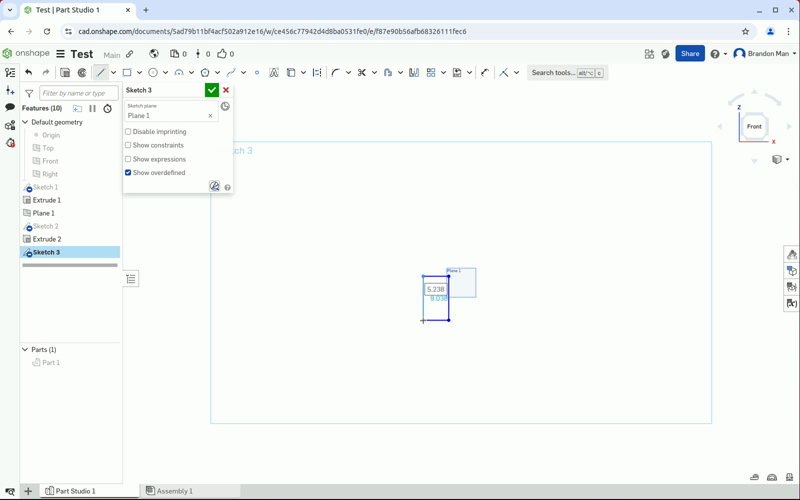
click(423, 320)
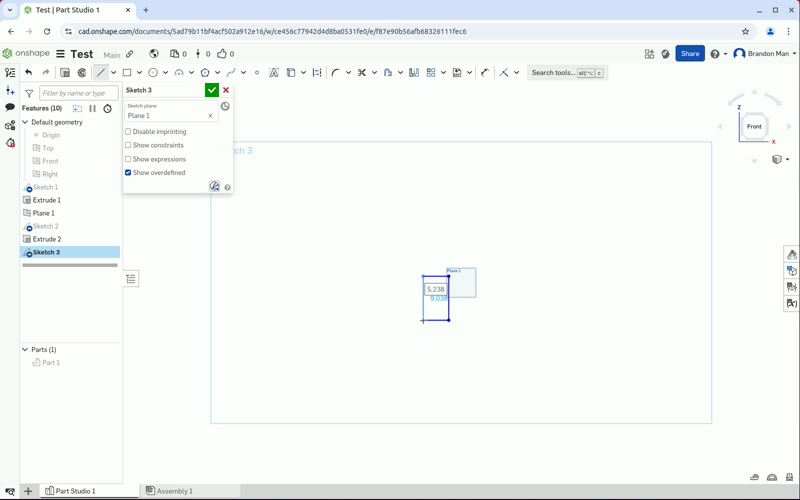
key(esc)
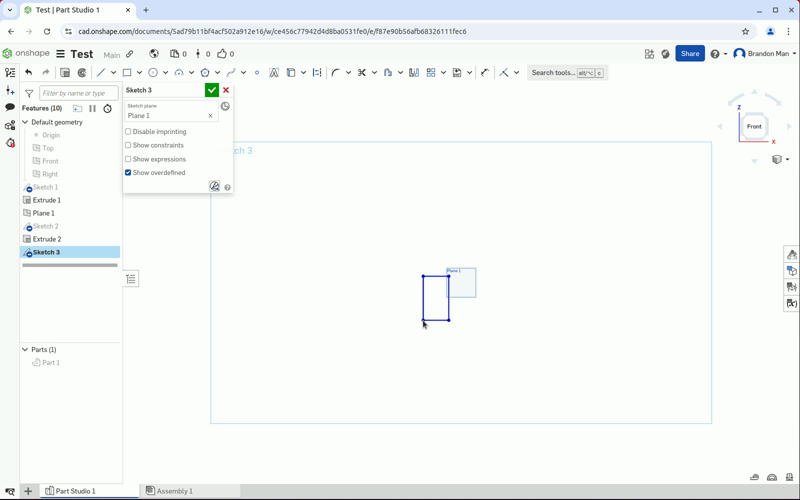
mouse_move(429, 309)
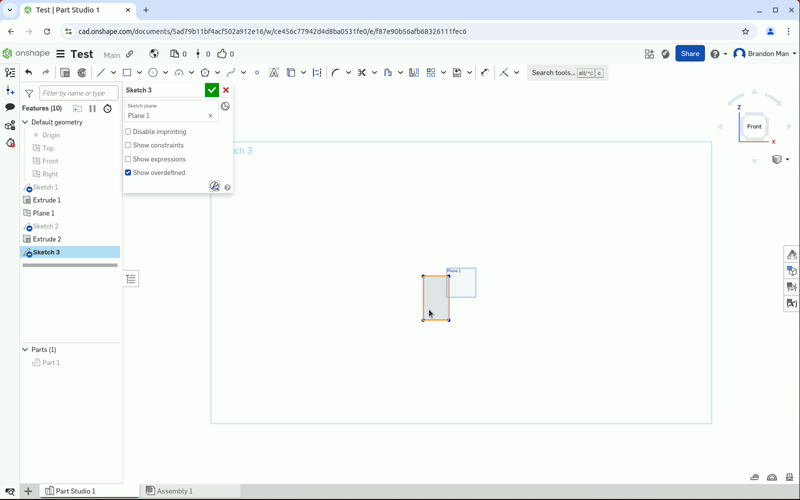
scroll(6)
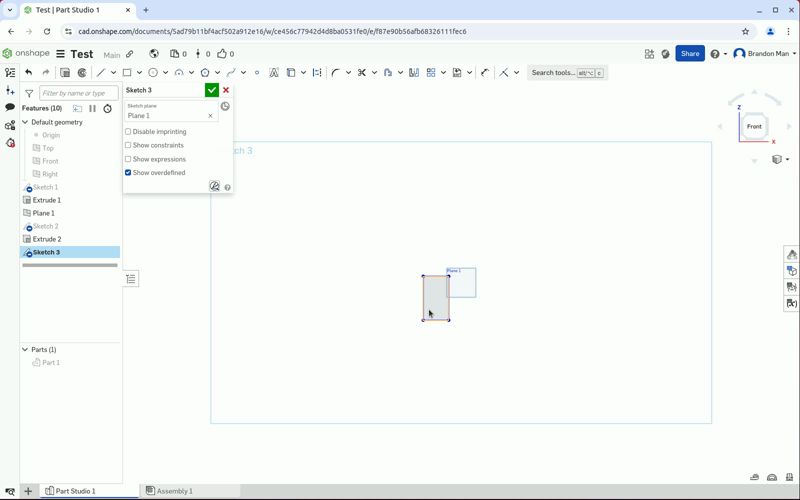
scroll(6)
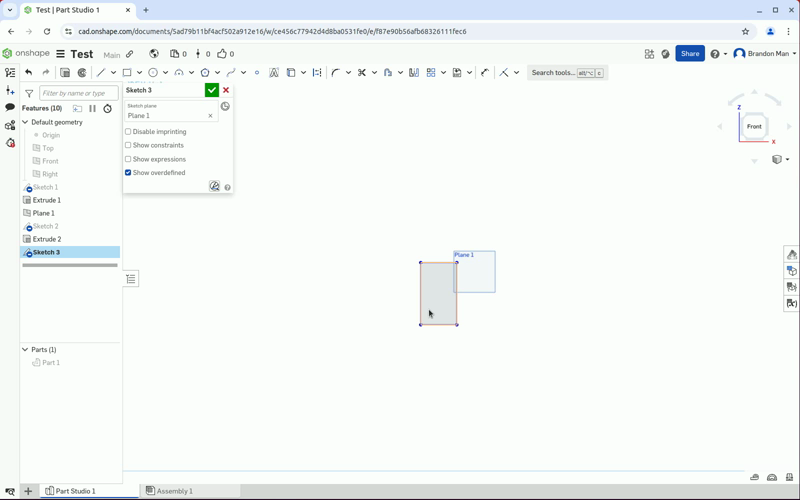
scroll(6)
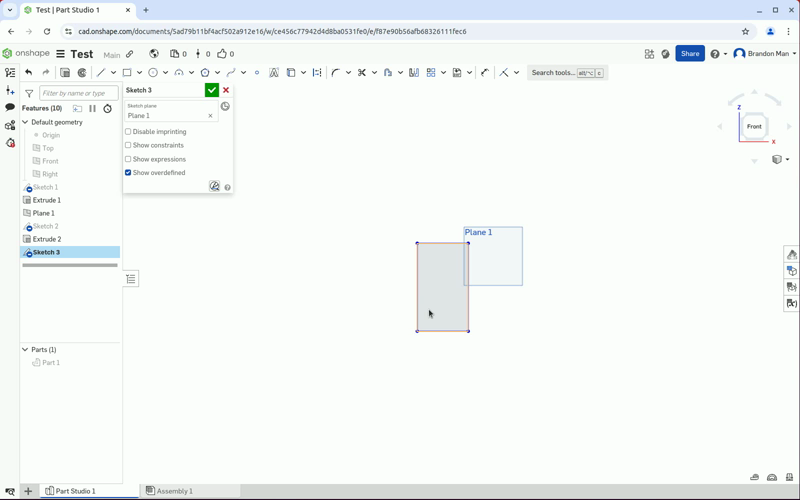
scroll(6)
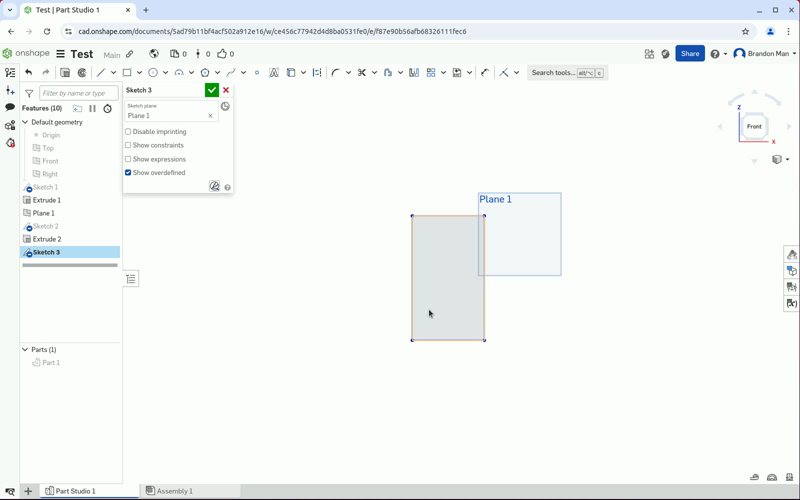
scroll(6)
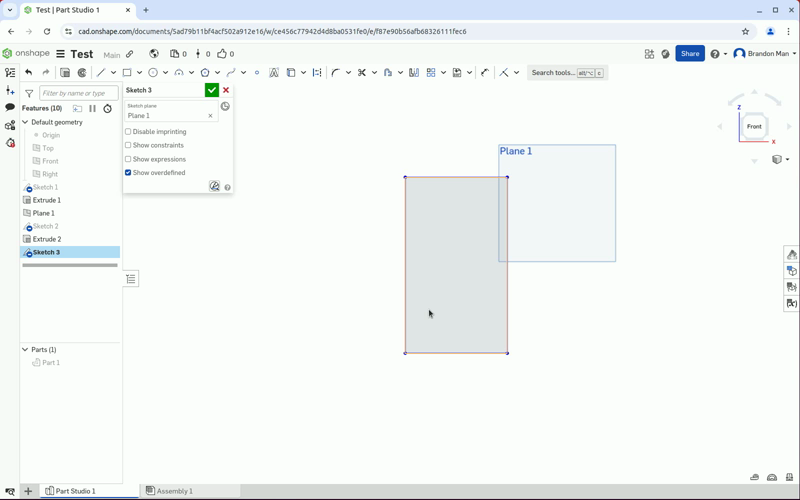
scroll(6)
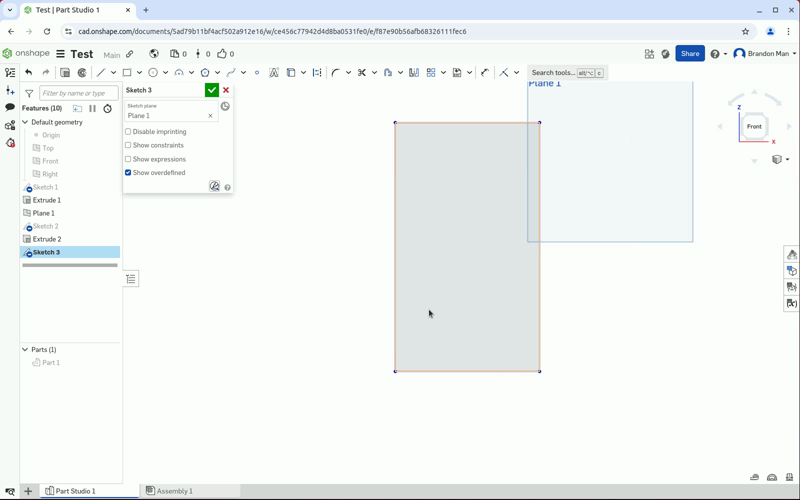
scroll(6)
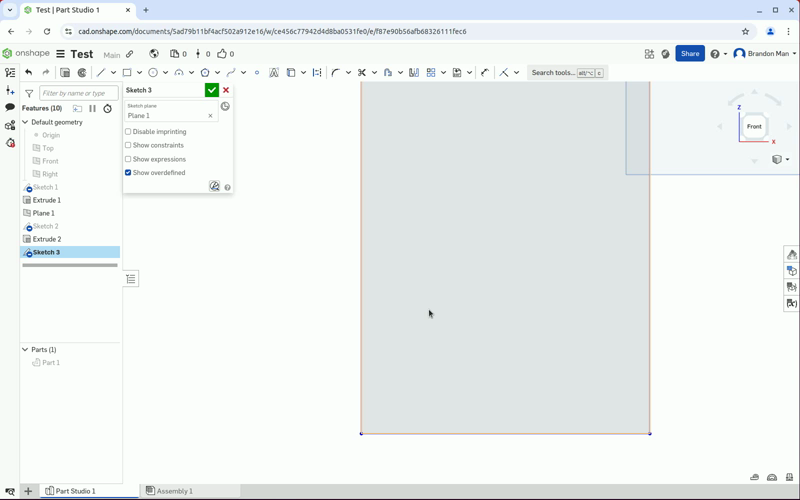
click(429, 309)
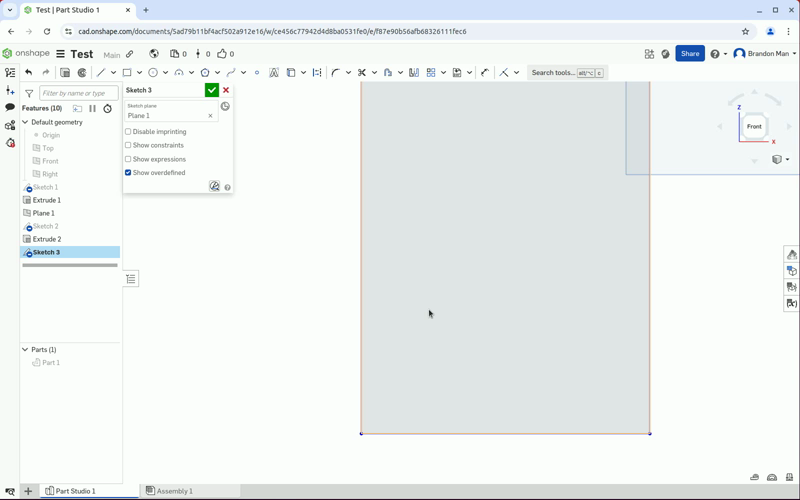
scroll(-6)
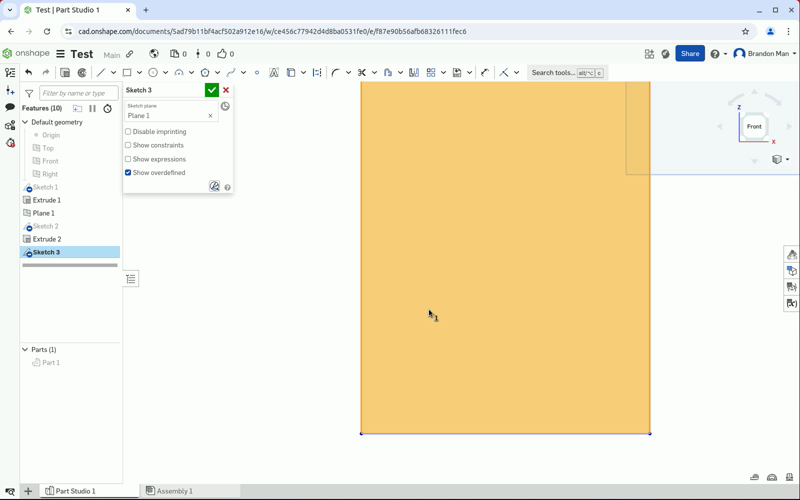
scroll(-6)
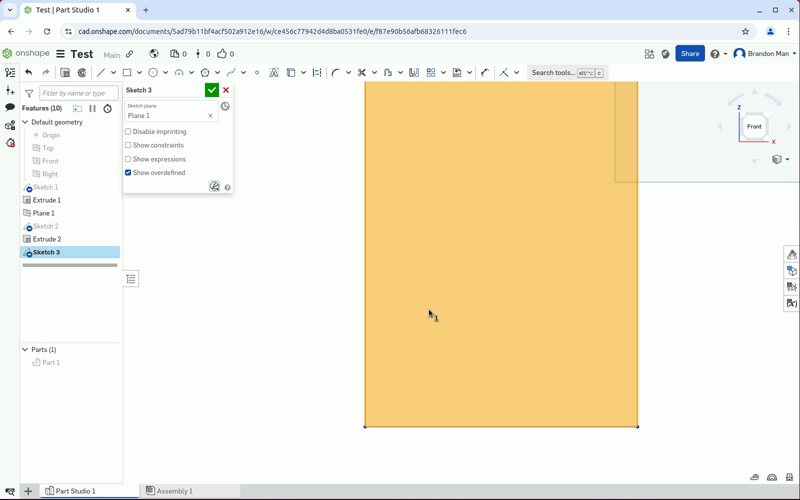
scroll(-6)
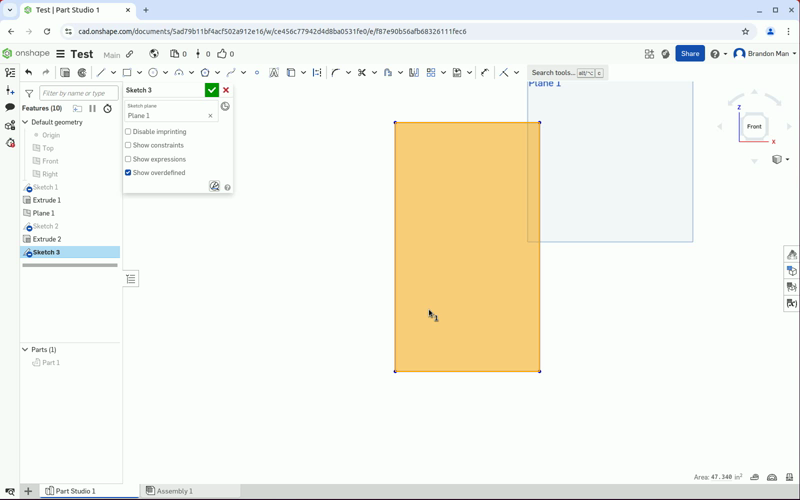
scroll(-6)
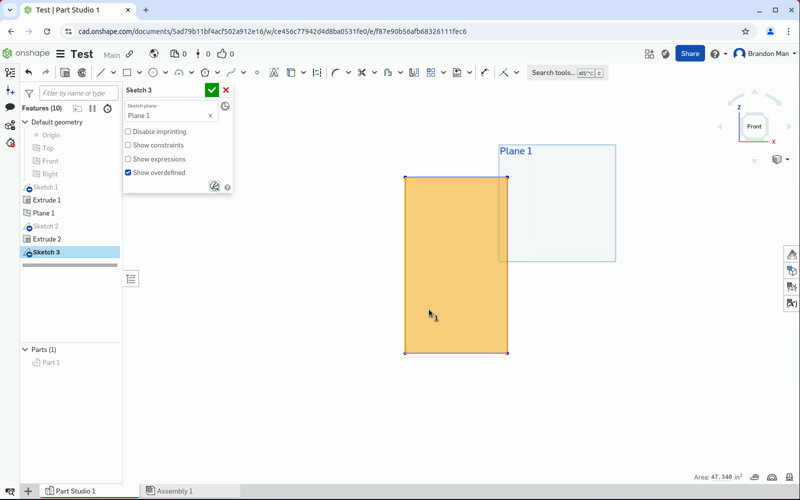
scroll(-6)
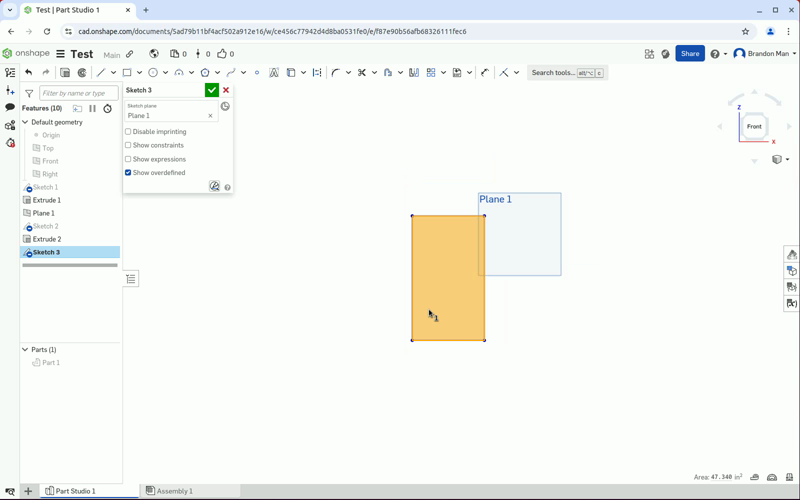
scroll(-6)
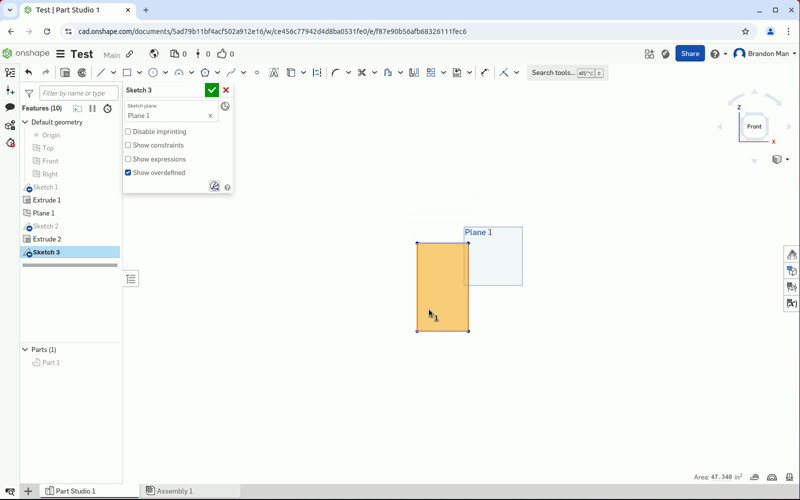
scroll(-6)
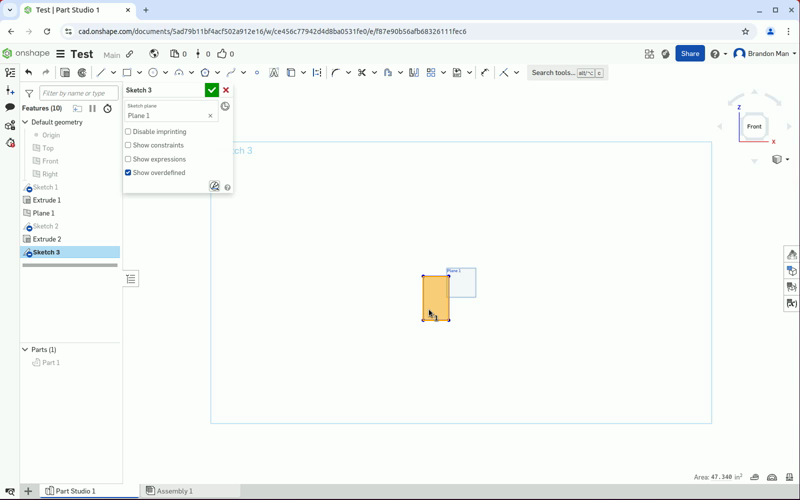
mouse_move(73, 352)
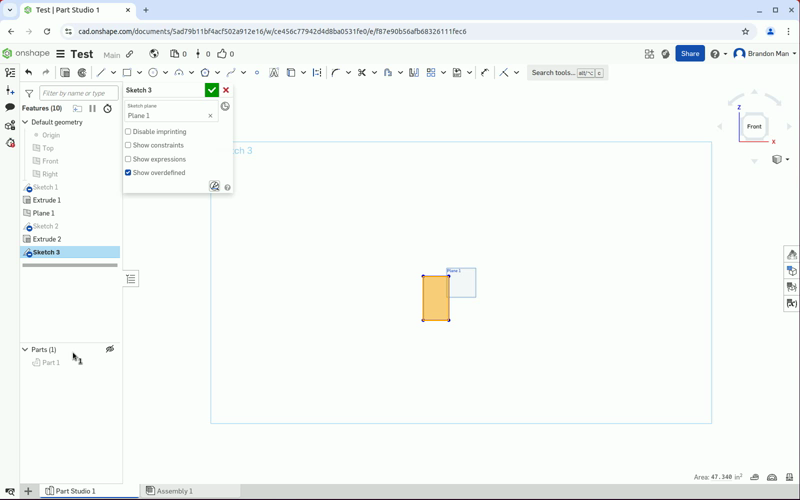
key(shift+y)
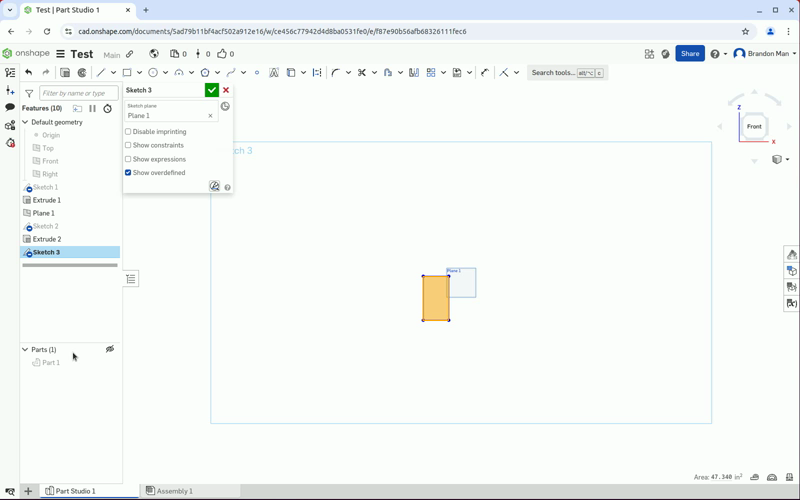
key(shift+e)
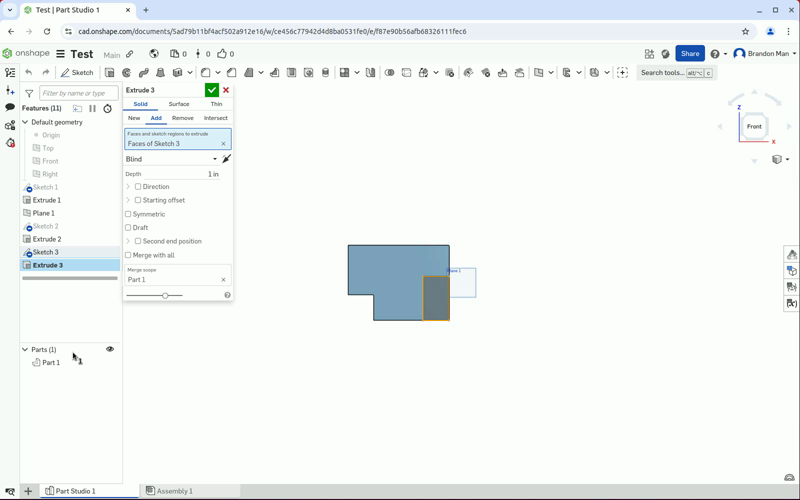
mouse_move(143, 106)
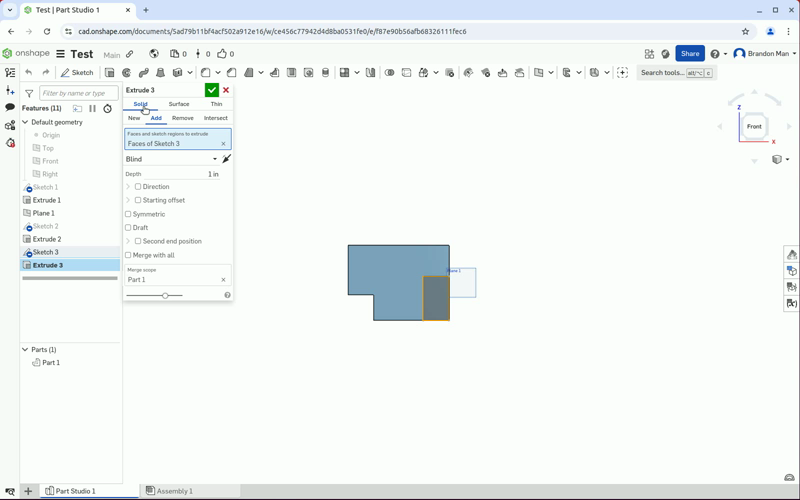
click(143, 106)
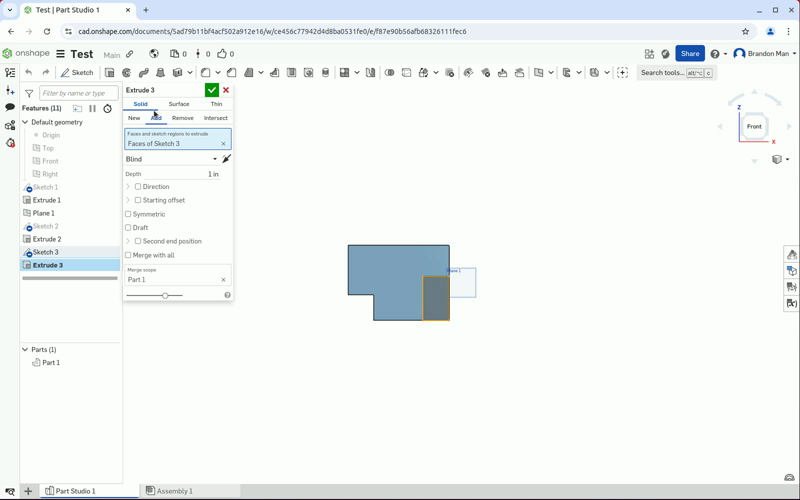
mouse_move(186, 120)
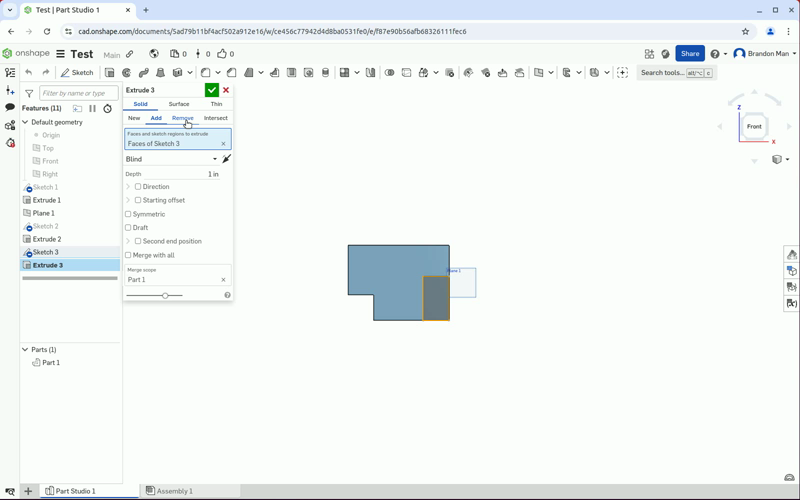
click(186, 120)
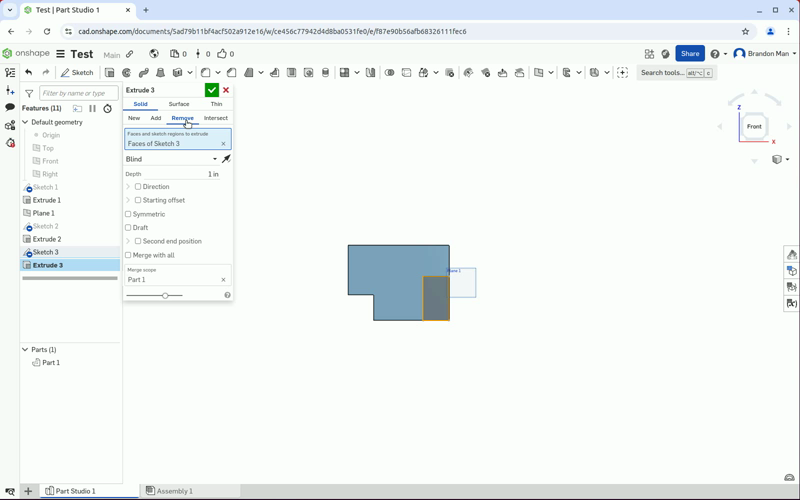
key(tab, 4)
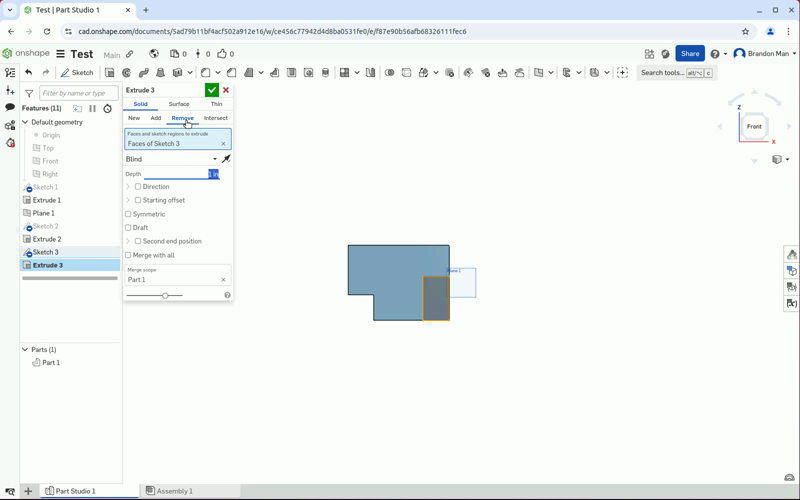
text(3.851)
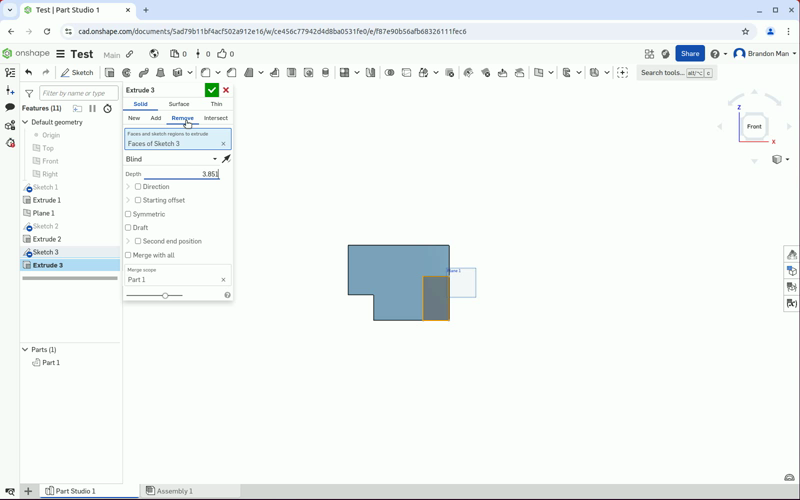
key(tab, 6)
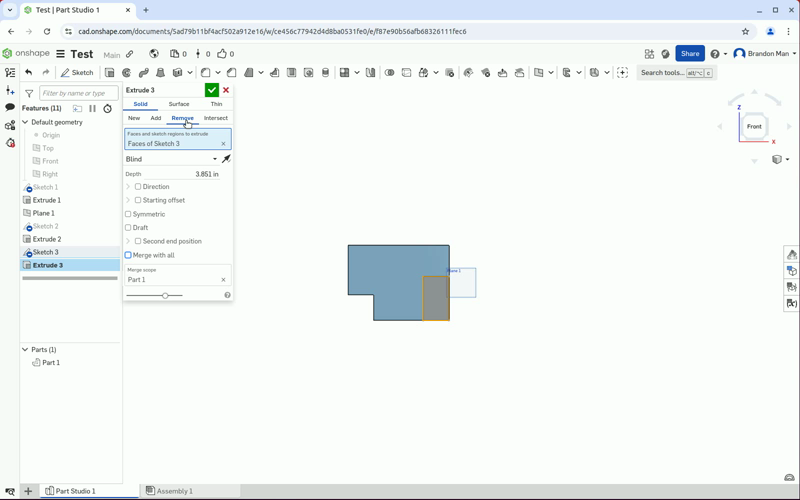
key(space)
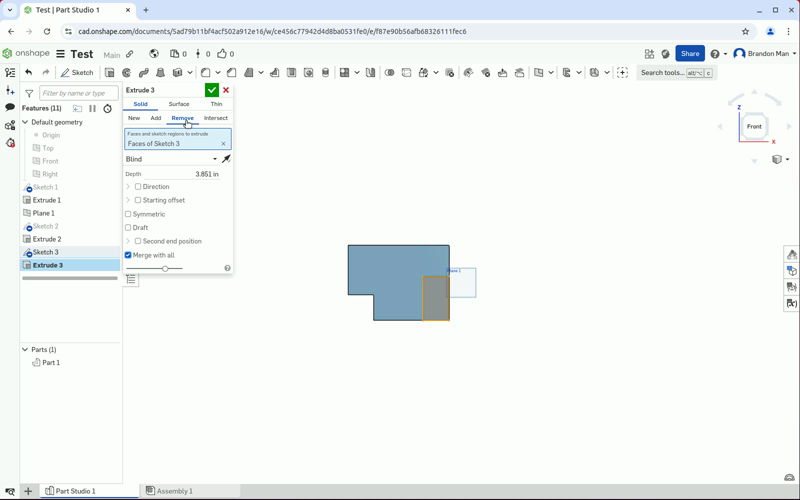
key(enter)
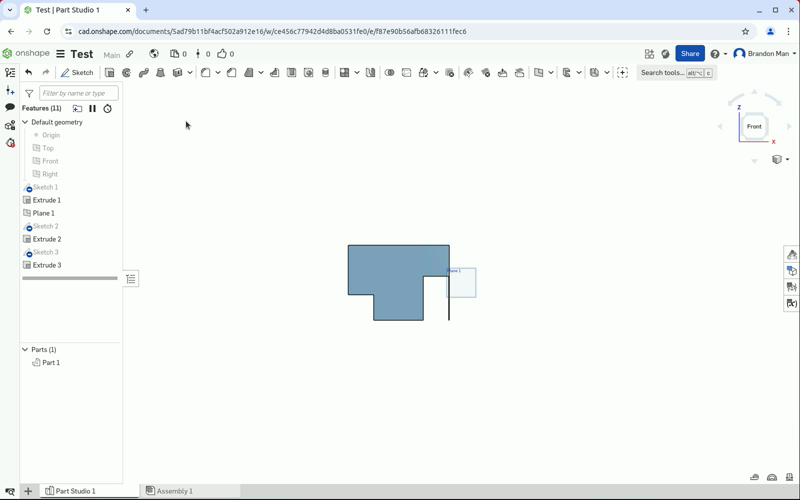
key(shift+h)
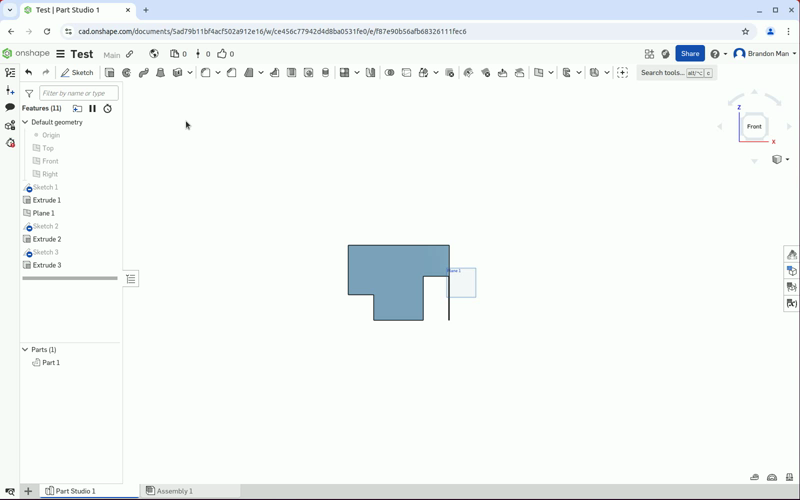
key(shift+h)
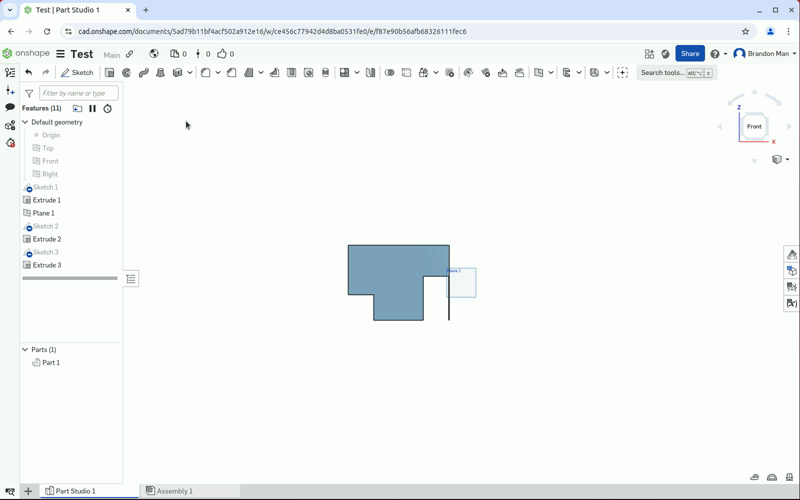
mouse_move(73, 189)
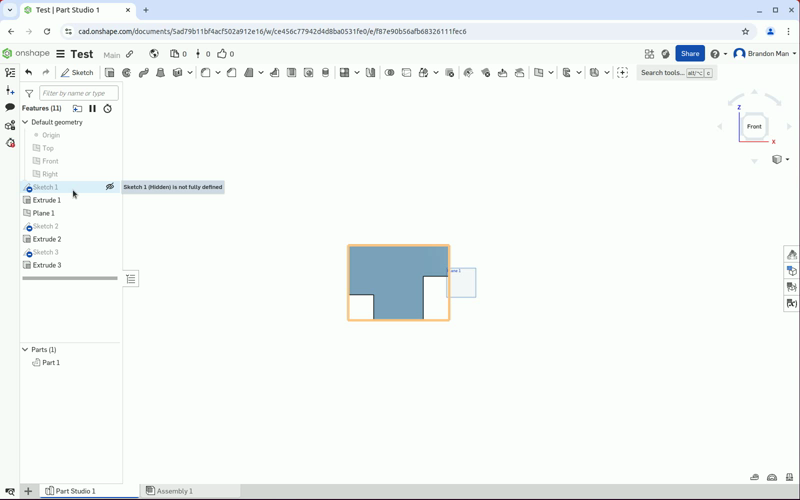
click(73, 189)
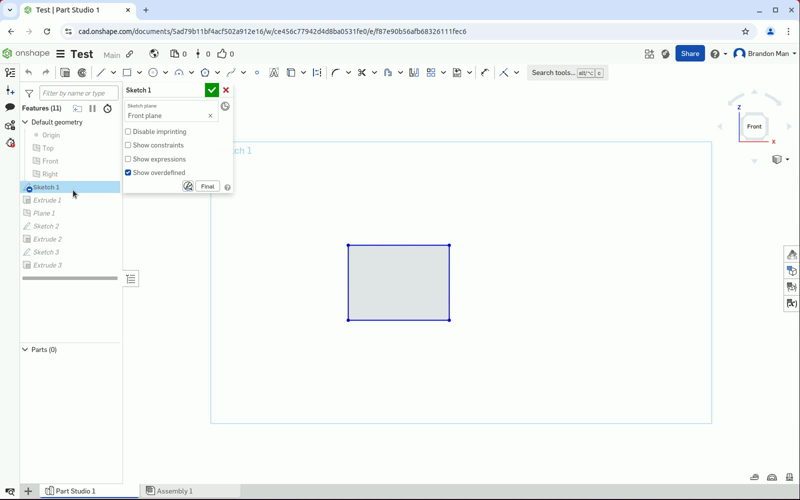
mouse_move(229, 92)
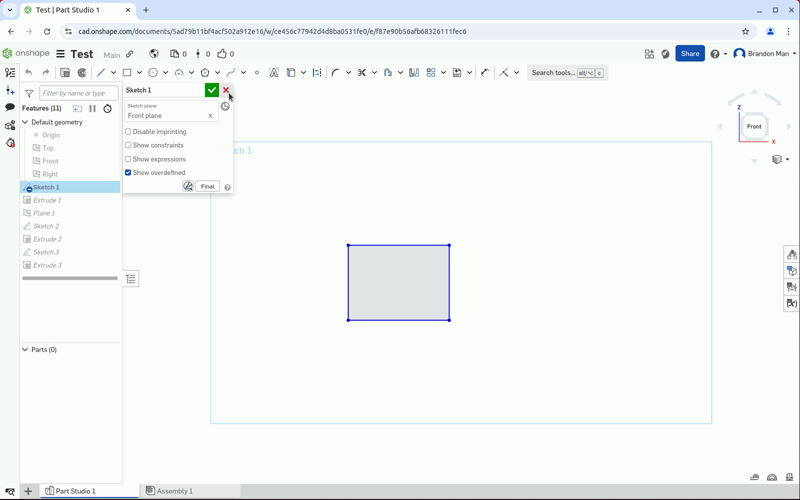
click(229, 92)
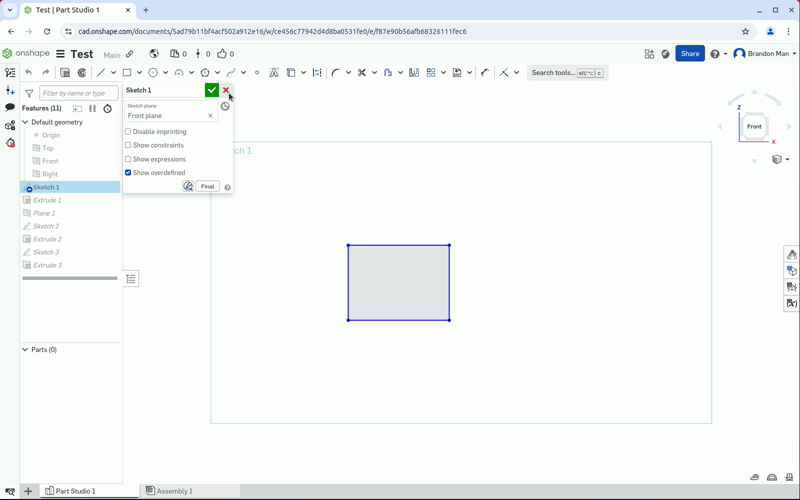
key(shift+s)
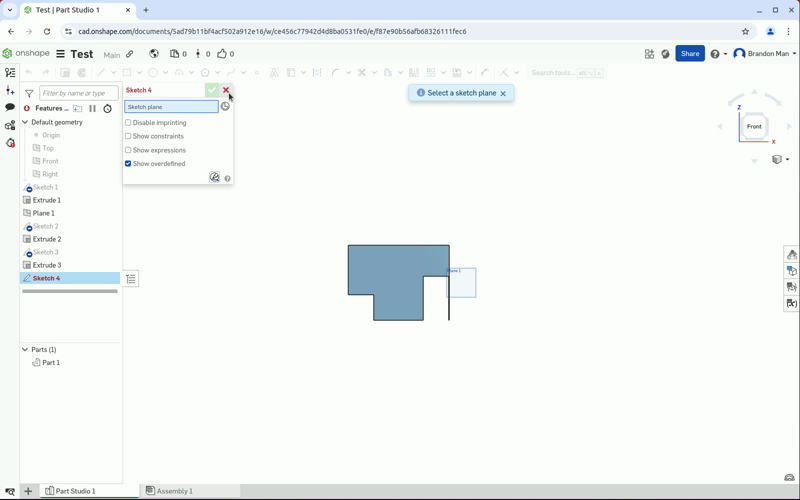
mouse_move(73, 215)
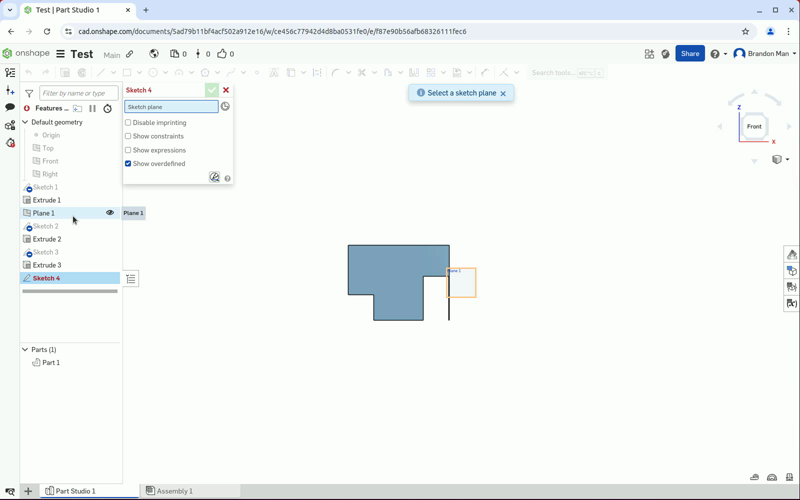
click(73, 215)
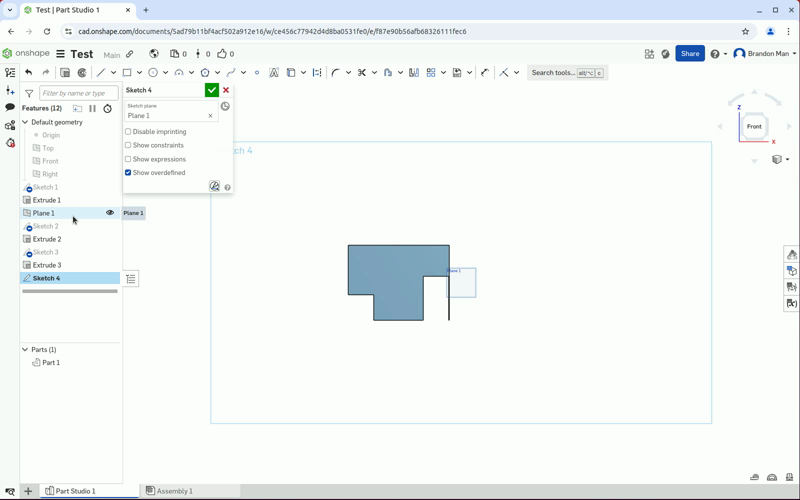
mouse_move(73, 352)
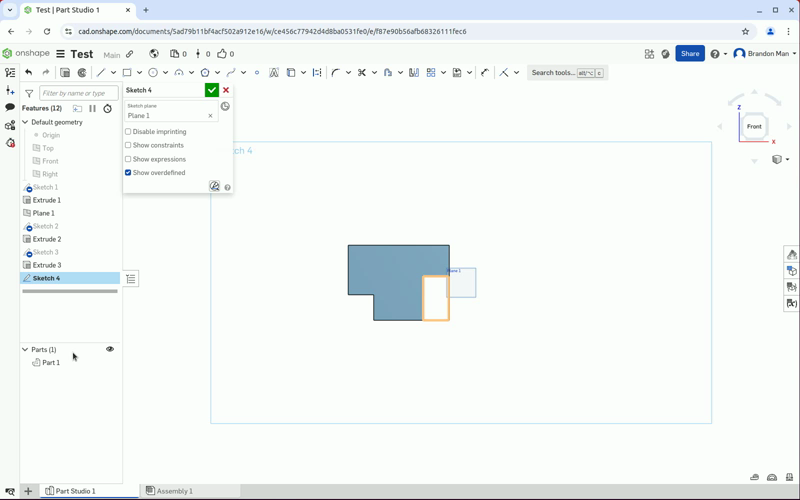
key(y)
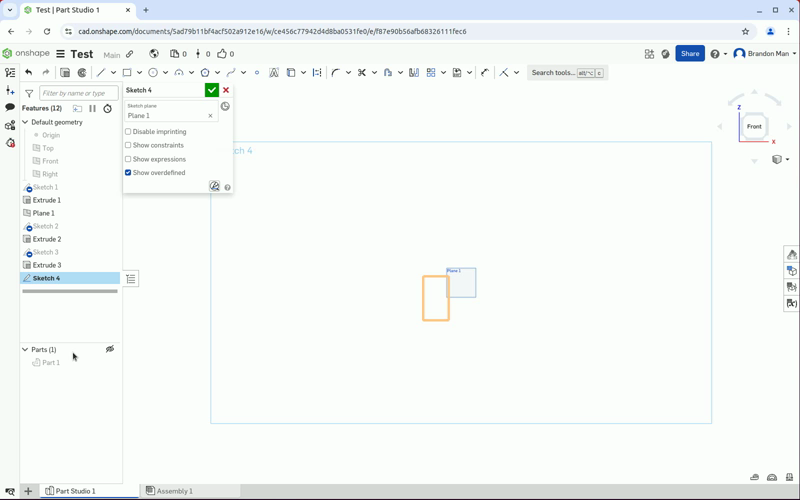
key(c)
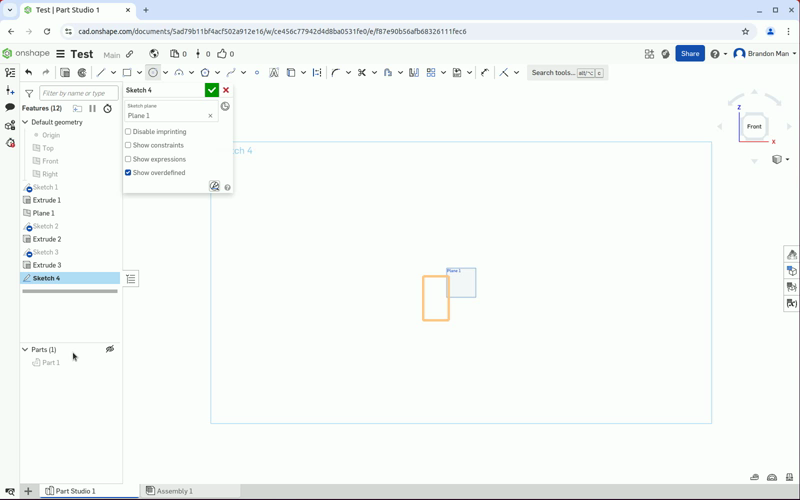
key_down(shift)
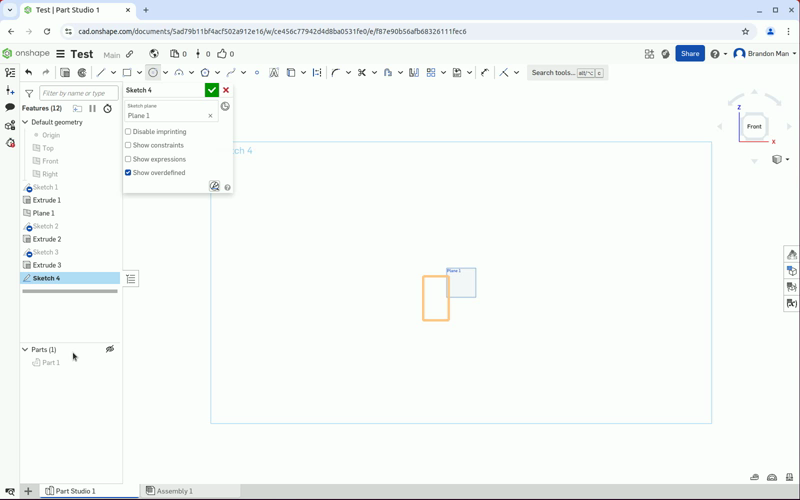
mouse_move(392, 273)
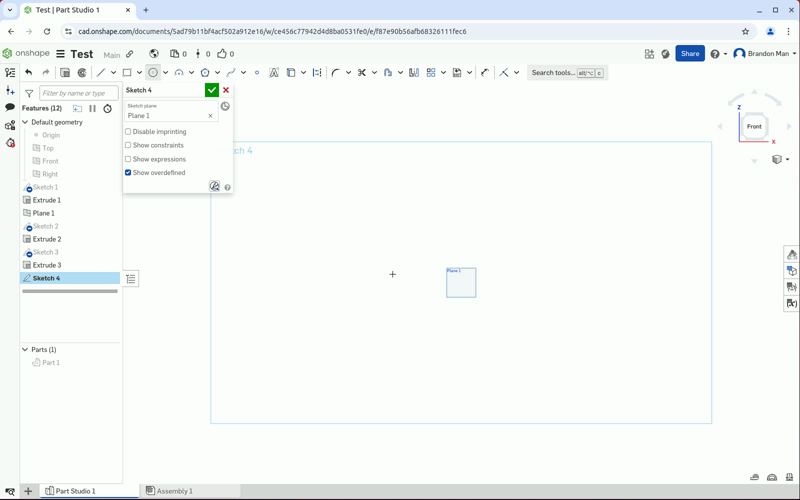
click(392, 273)
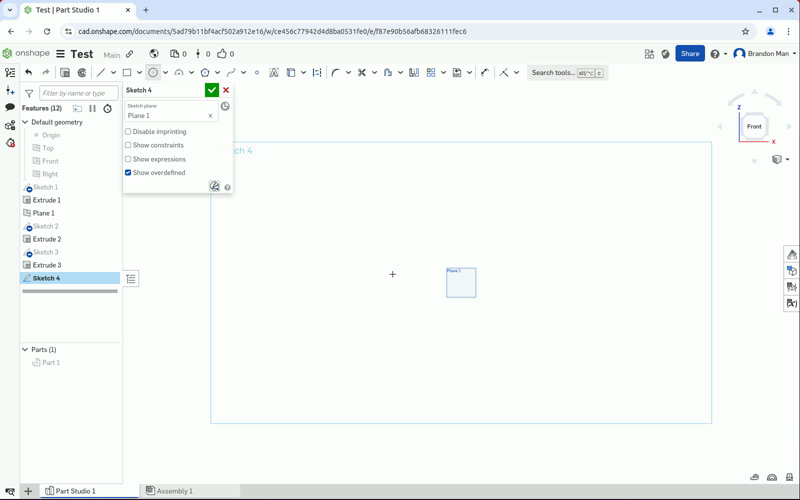
key_up(shift)
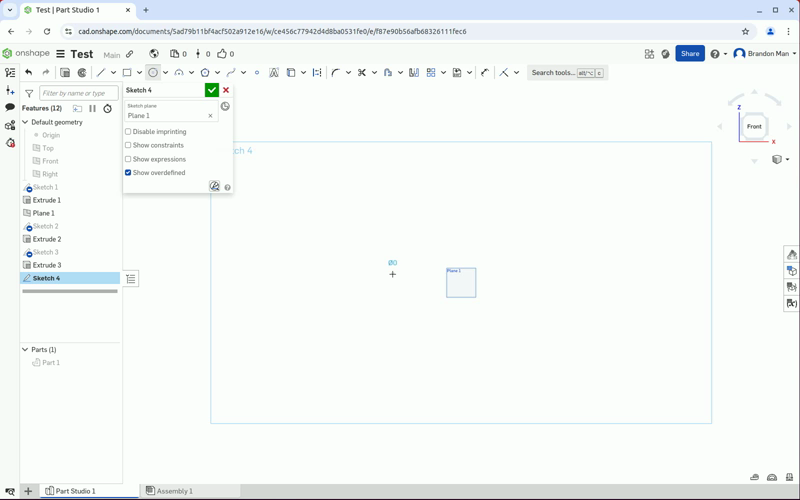
mouse_move(405, 273)
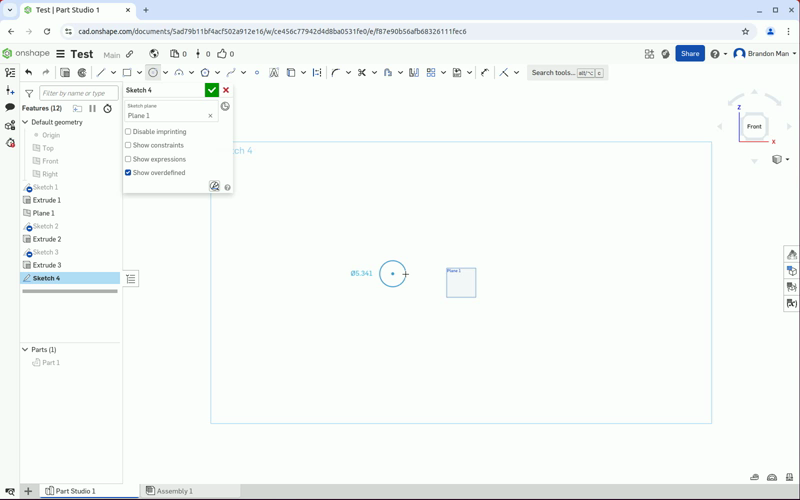
click(405, 273)
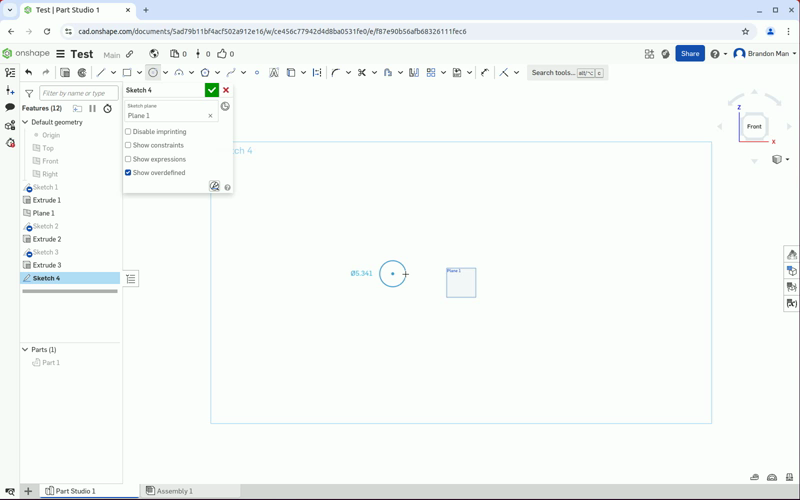
key(esc)
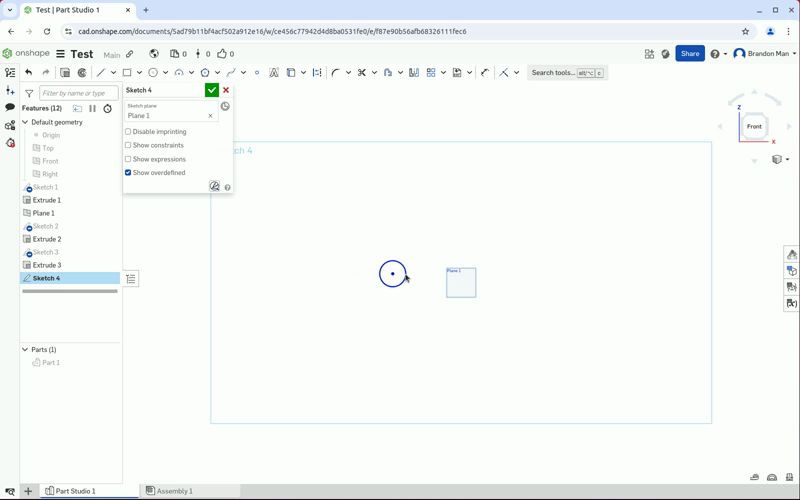
mouse_move(382, 274)
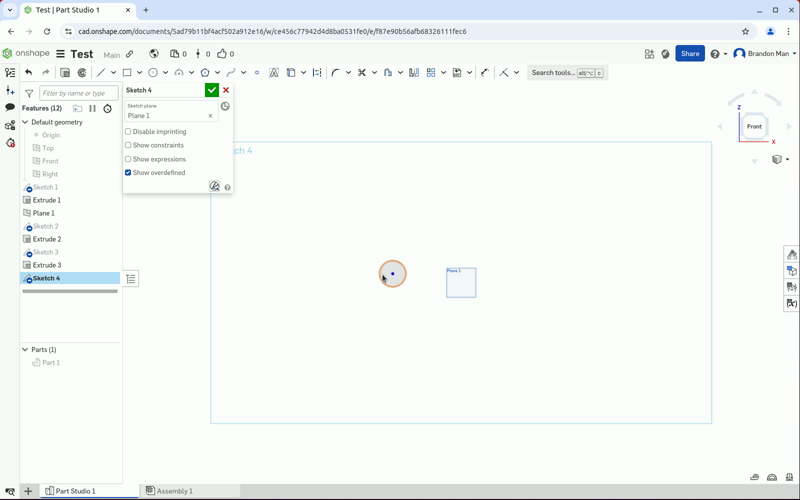
scroll(6)
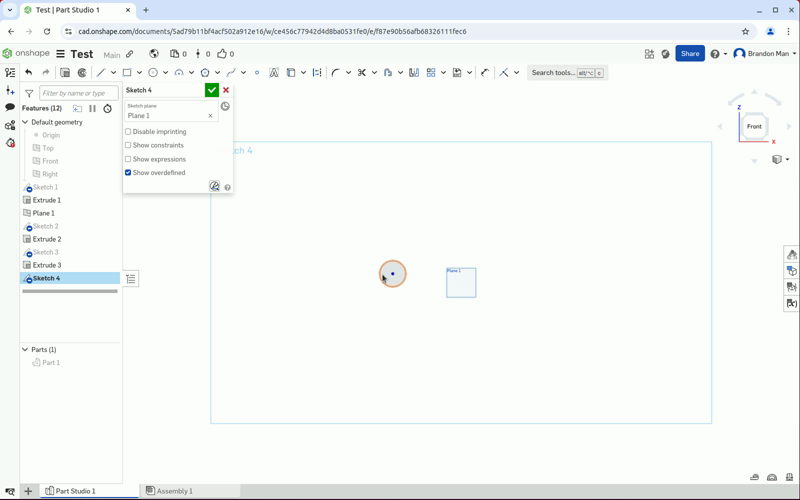
scroll(6)
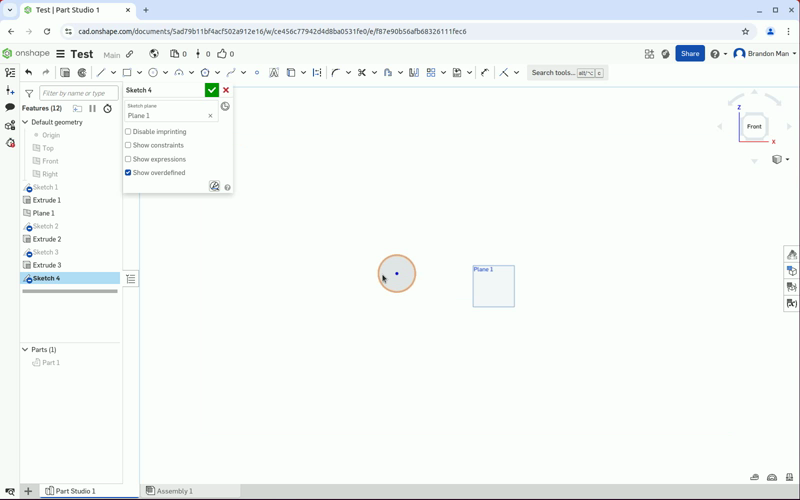
scroll(6)
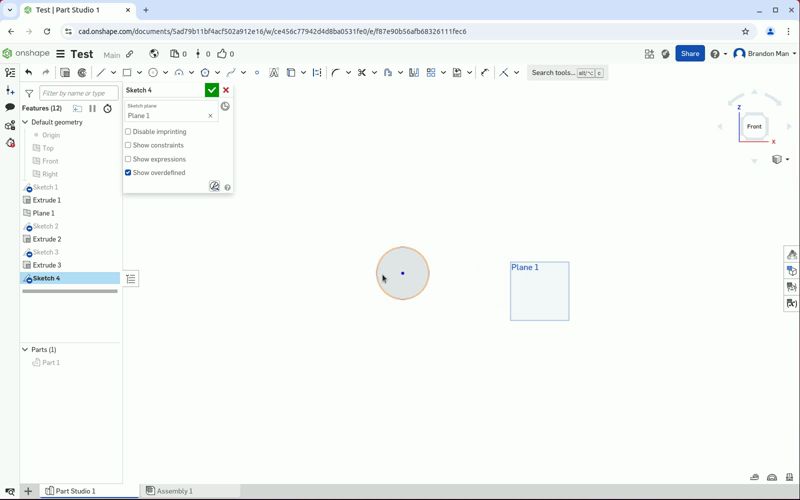
scroll(6)
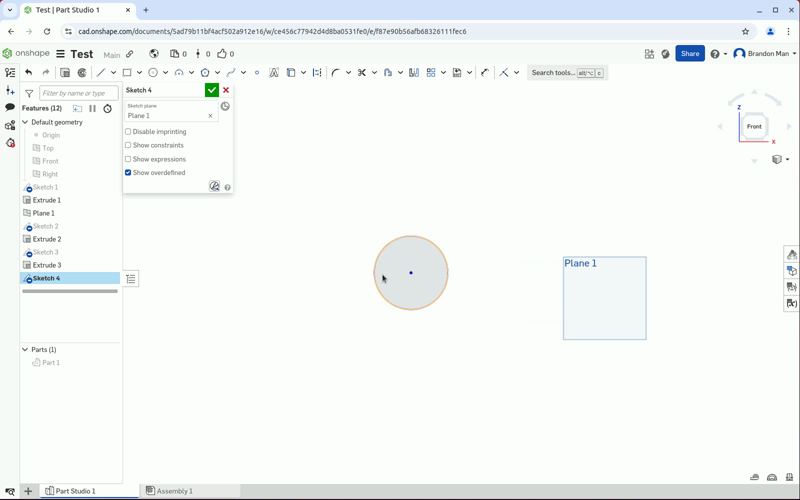
scroll(6)
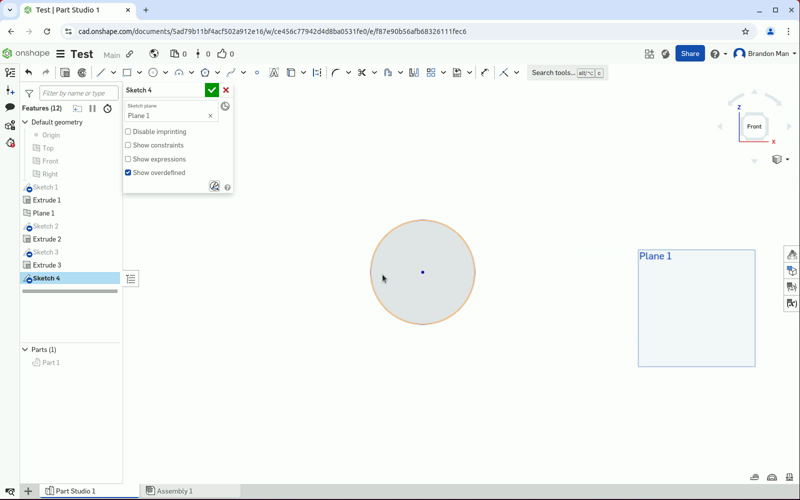
scroll(6)
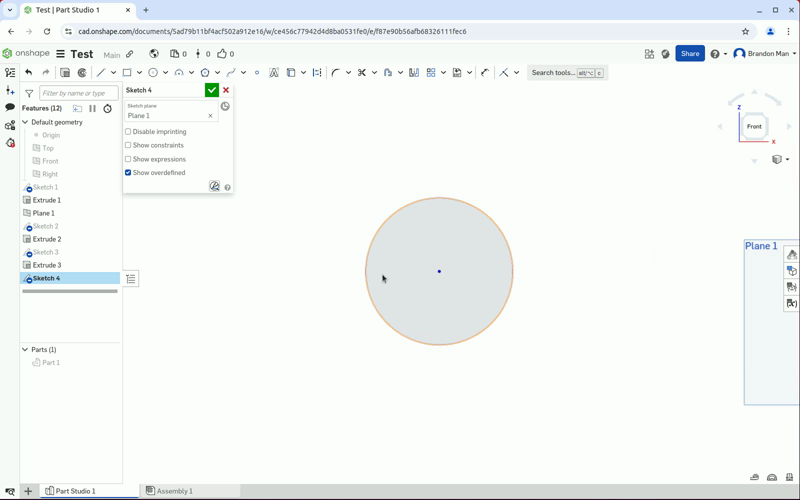
scroll(6)
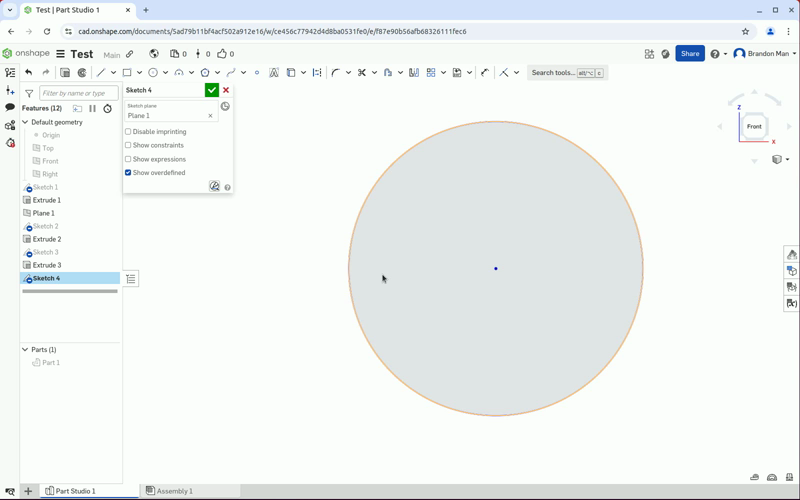
click(382, 274)
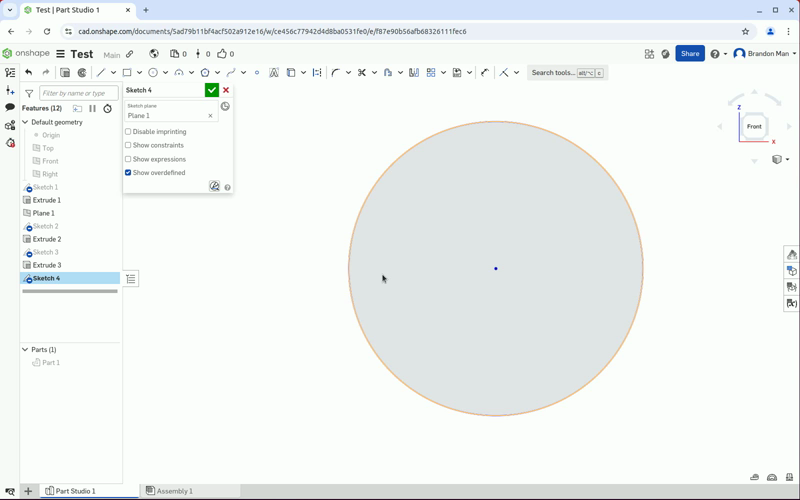
scroll(-6)
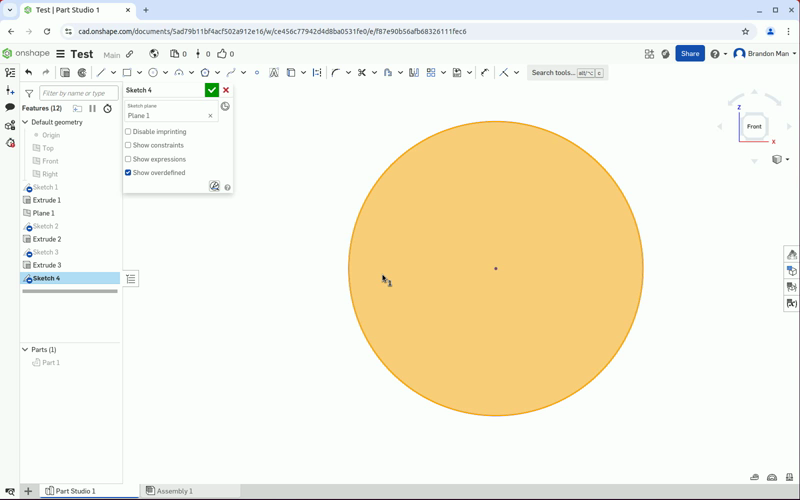
scroll(-6)
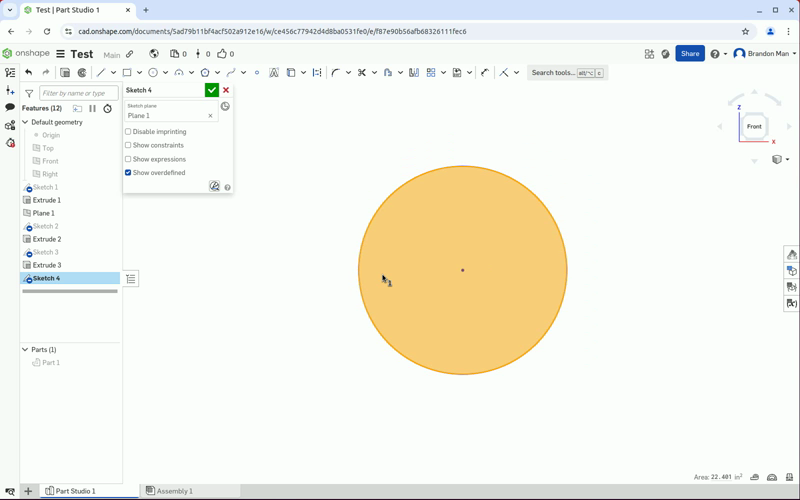
scroll(-6)
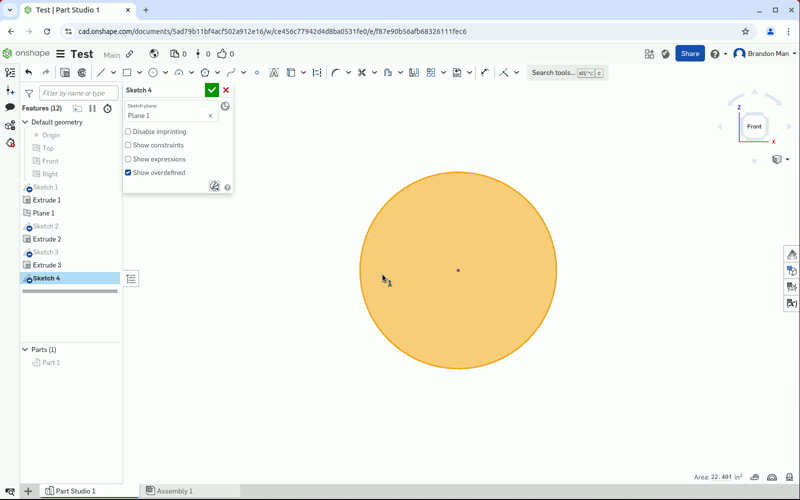
scroll(-6)
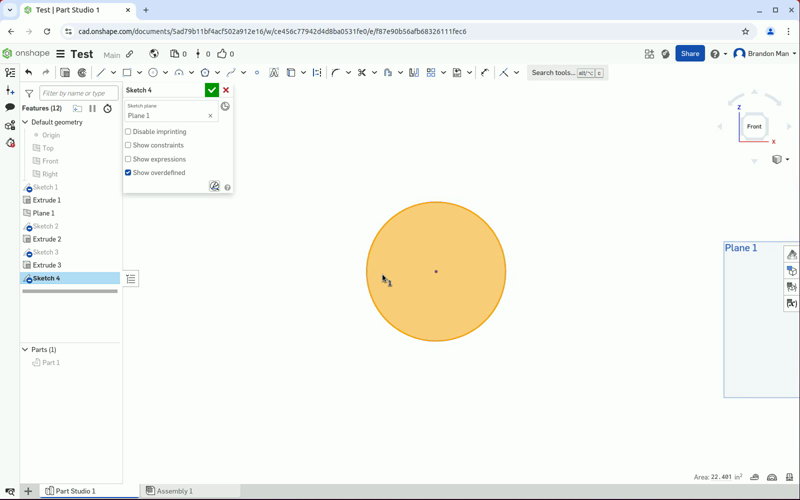
scroll(-6)
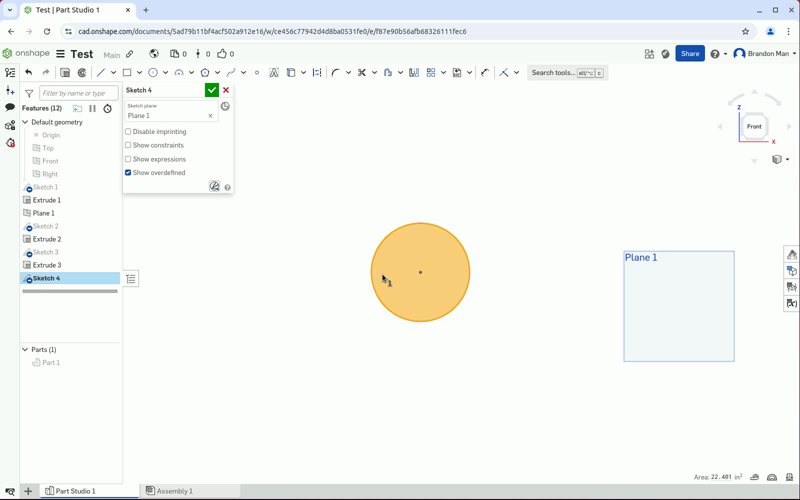
scroll(-6)
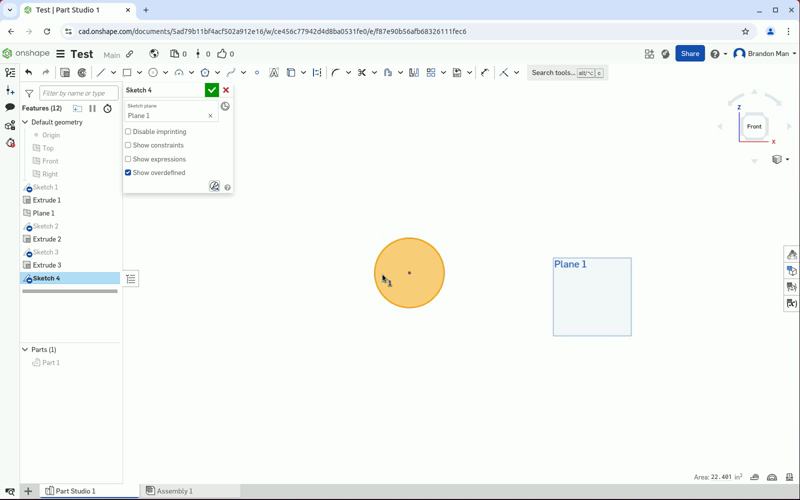
scroll(-6)
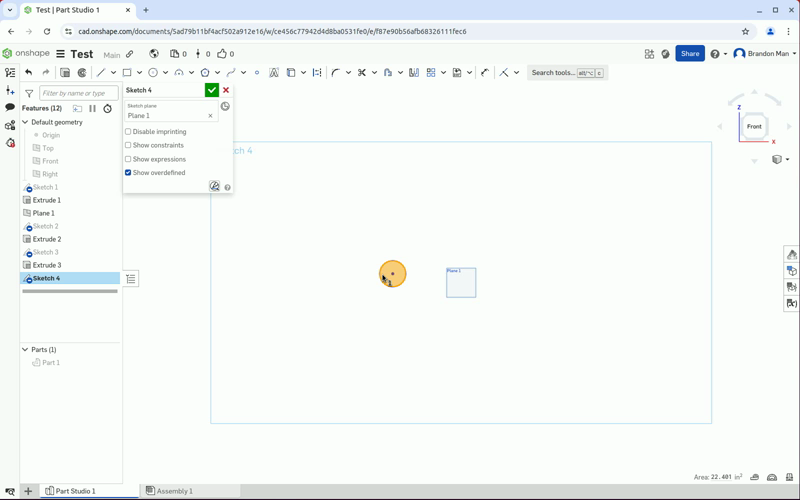
mouse_move(73, 352)
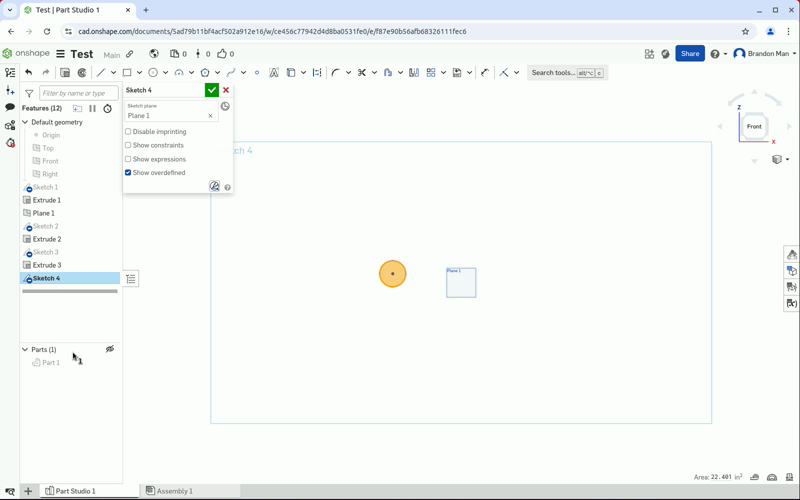
key(shift+y)
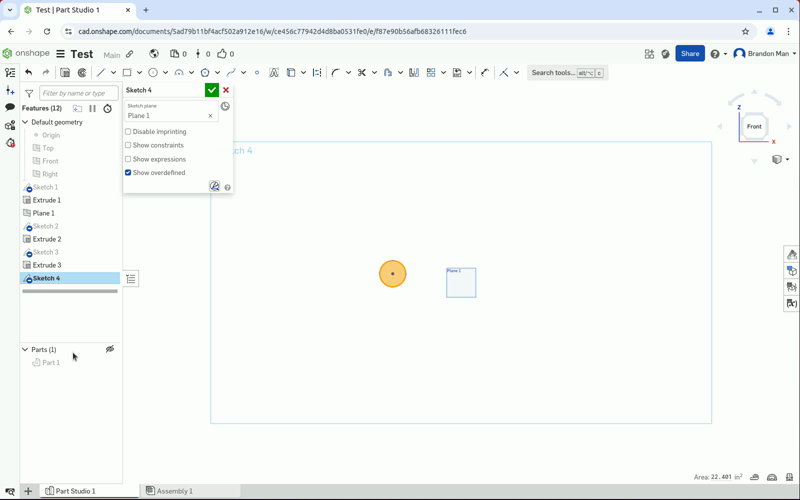
key(shift+e)
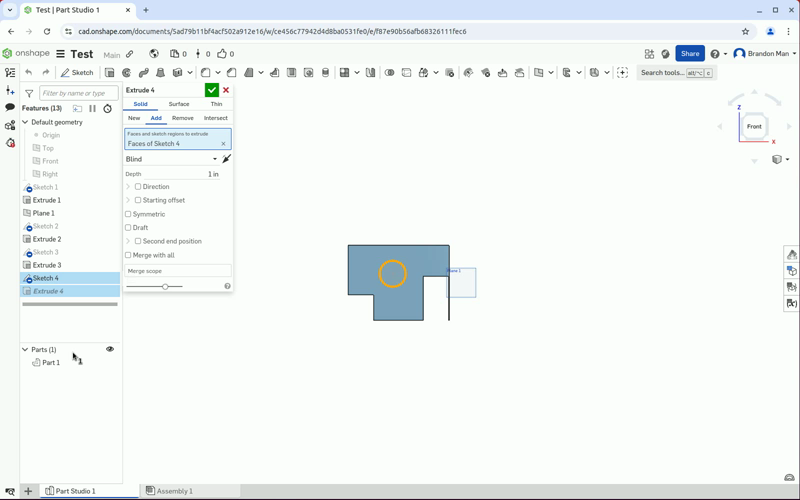
mouse_move(143, 106)
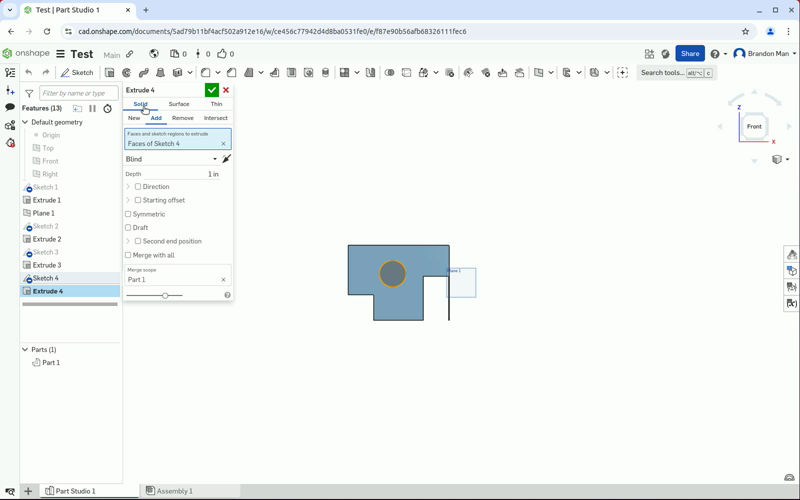
click(143, 106)
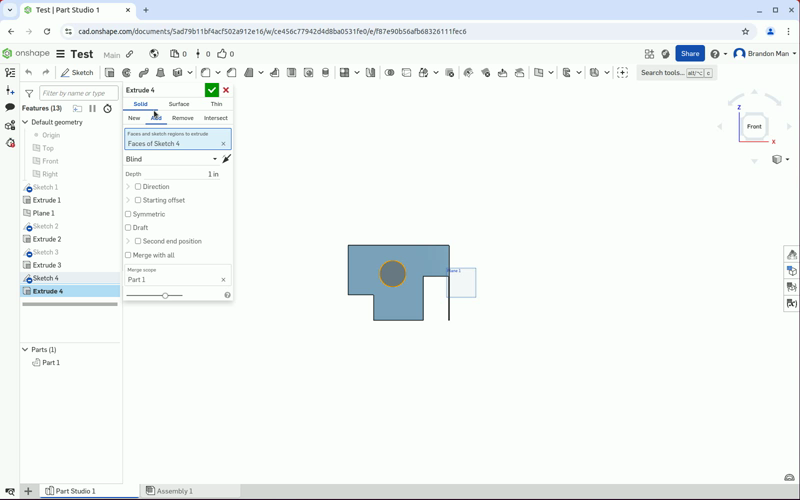
mouse_move(186, 120)
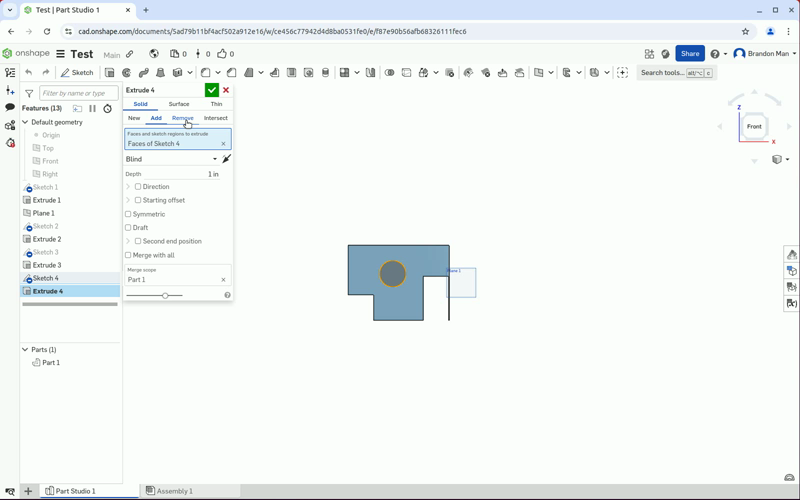
click(186, 120)
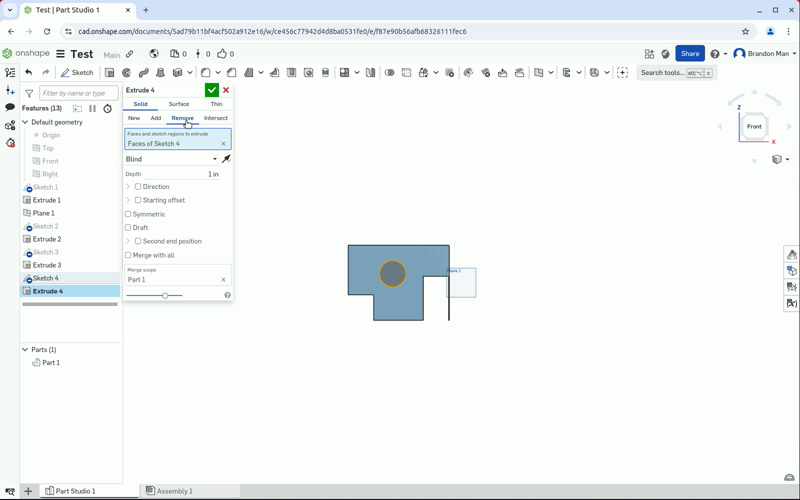
key(tab, 4)
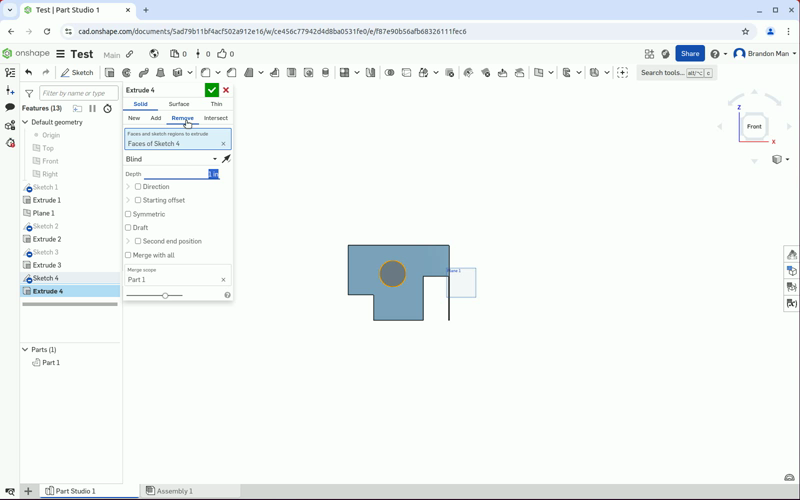
text(3.851)
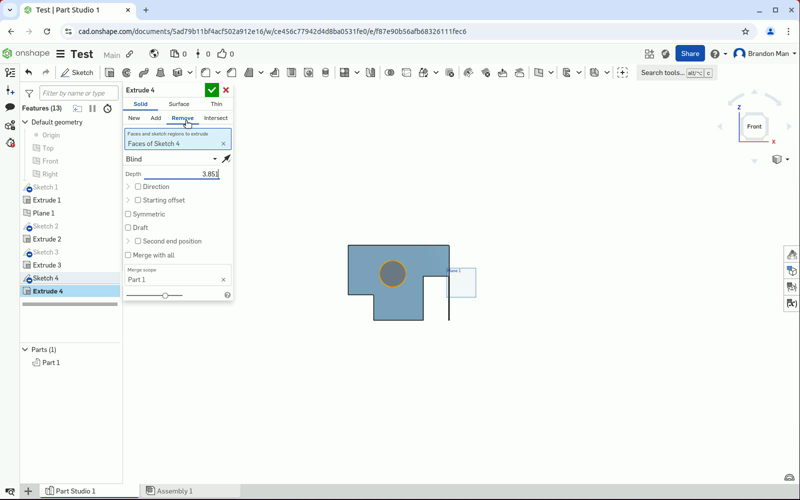
key(tab, 6)
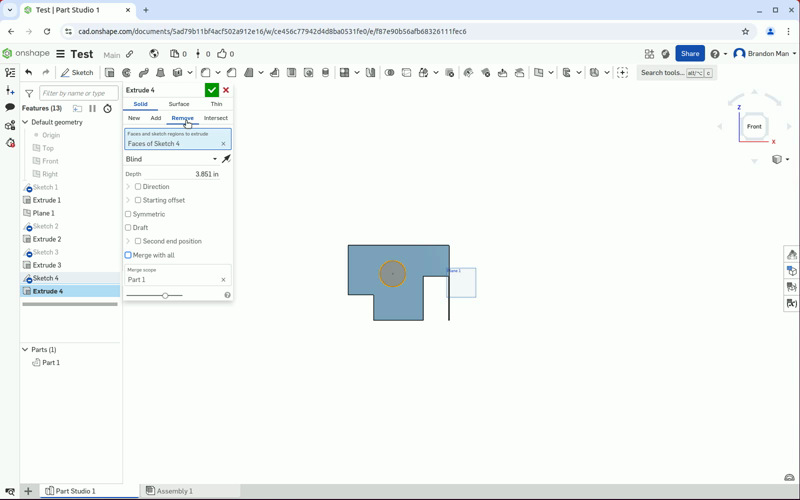
key(space)
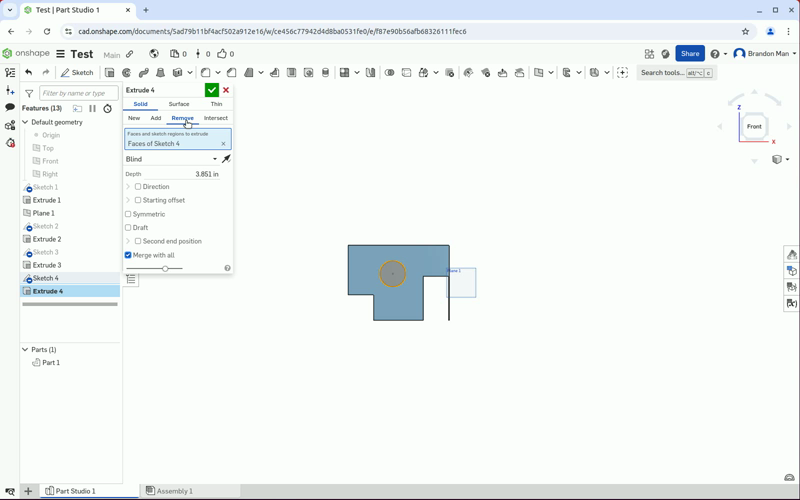
key(enter)
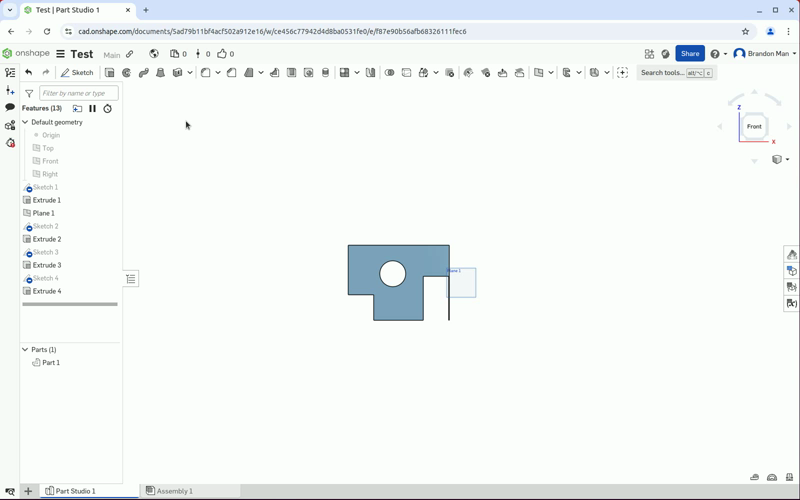
key(shift+h)
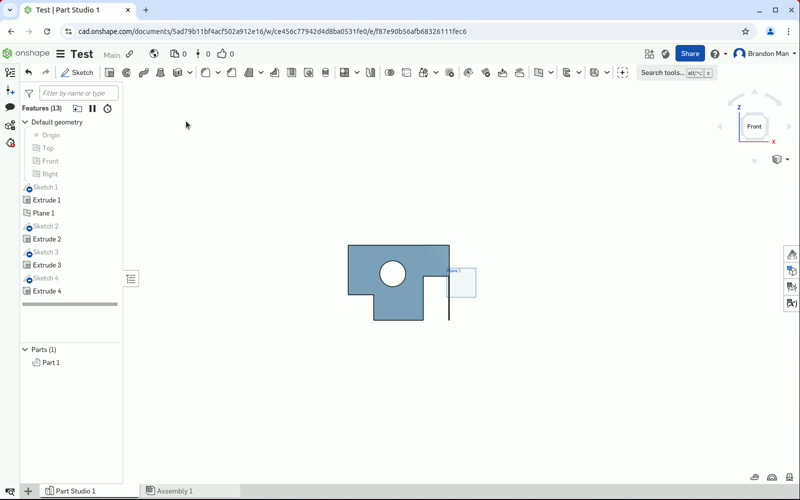
key(shift+h)
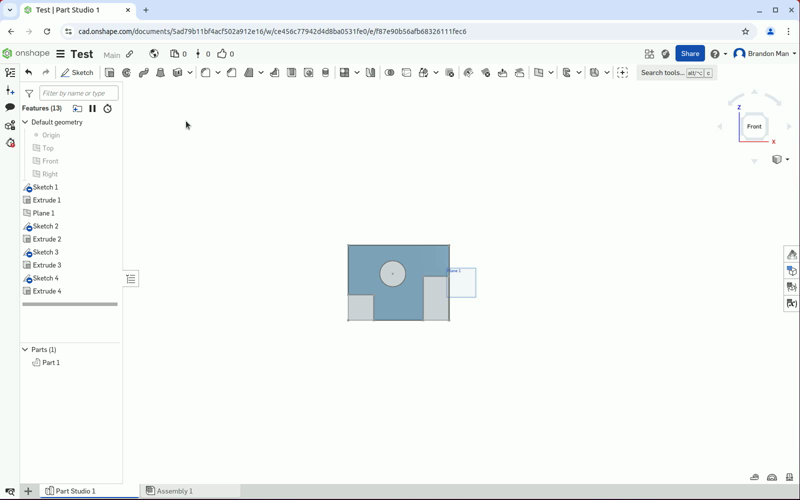
key(shift+7)
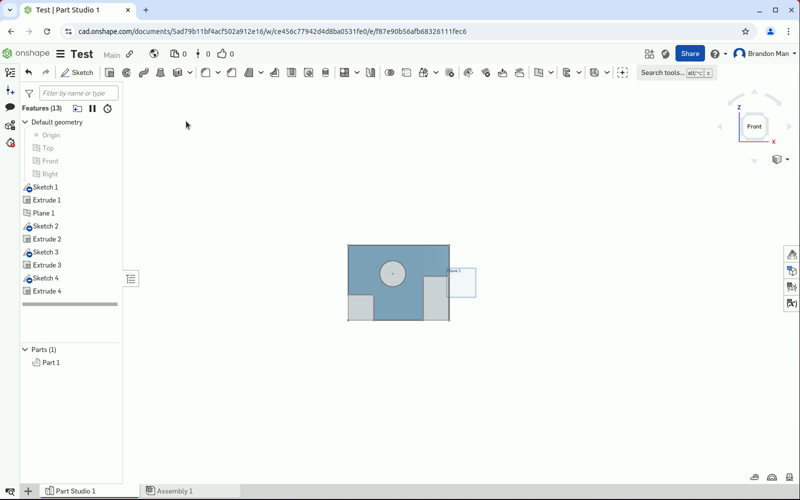
key(left, 2)
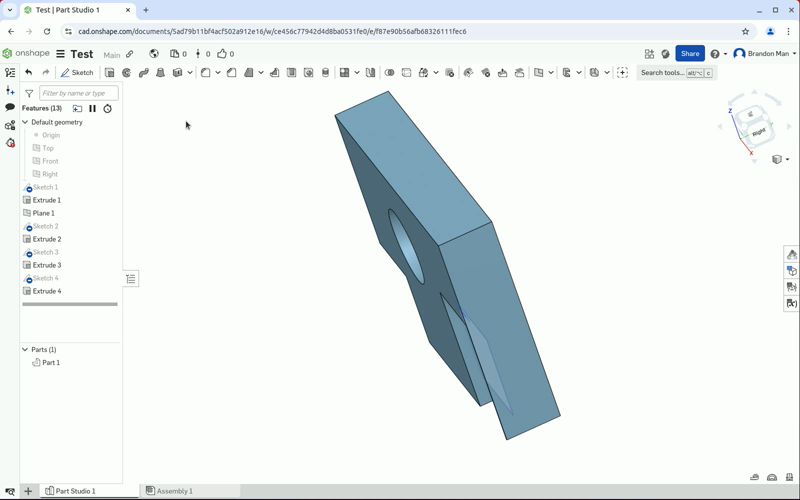
key(down, 2)
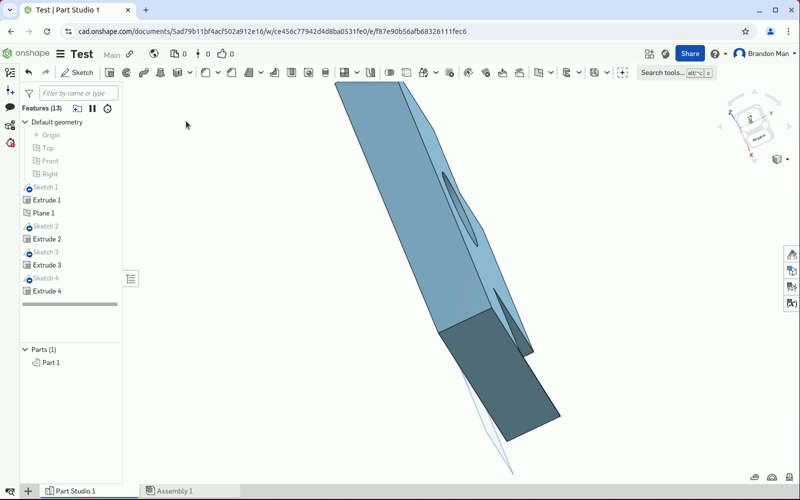
key(up, 2)
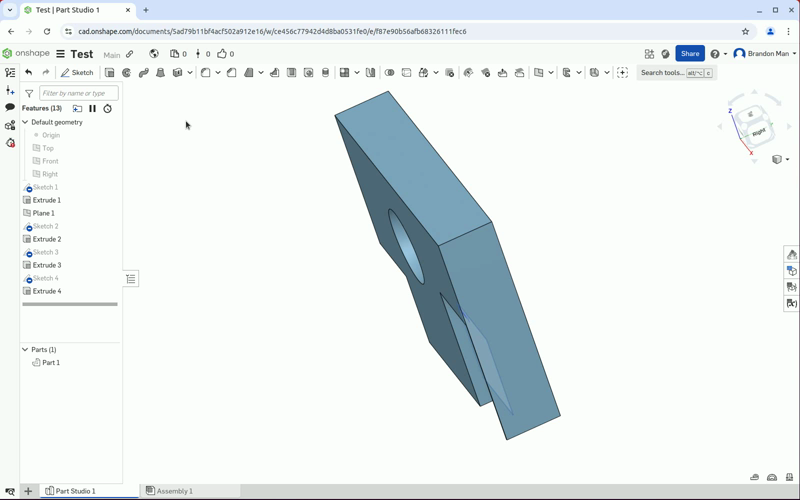
key(right, 2)
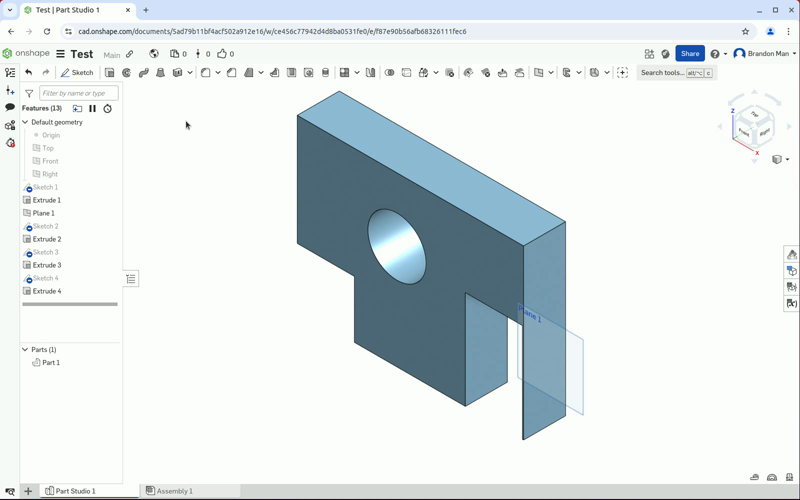
mouse_move(73, 189)
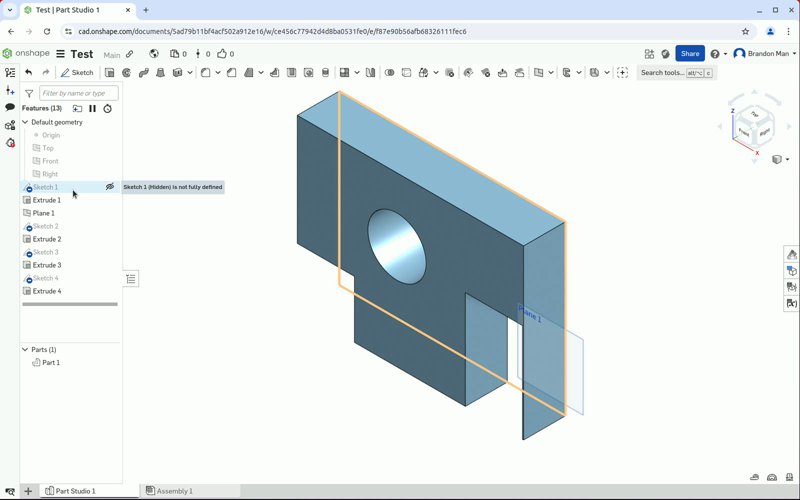
click(73, 189)